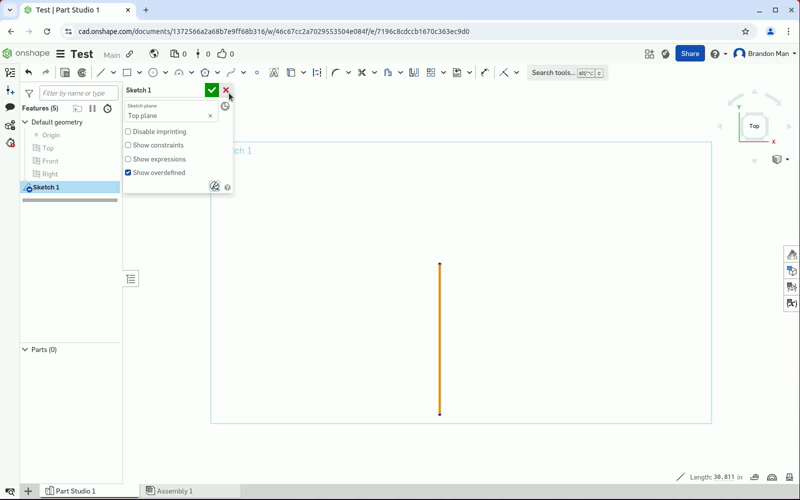
key(shift+h)
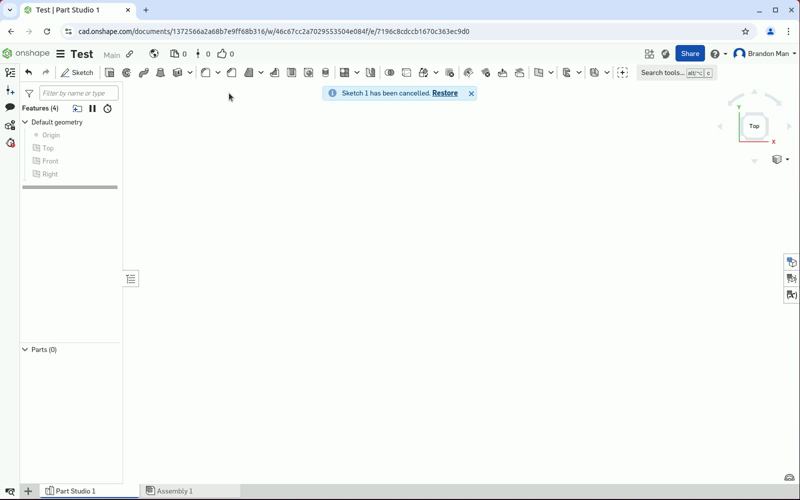
mouse_move(73, 352)
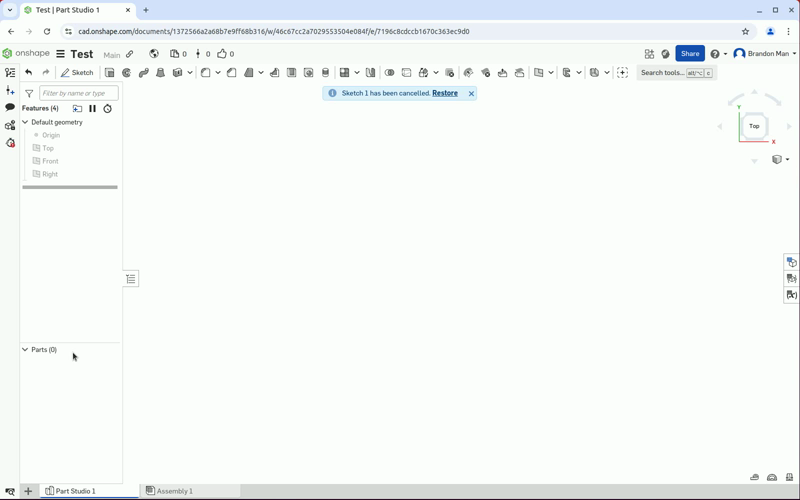
key(y)
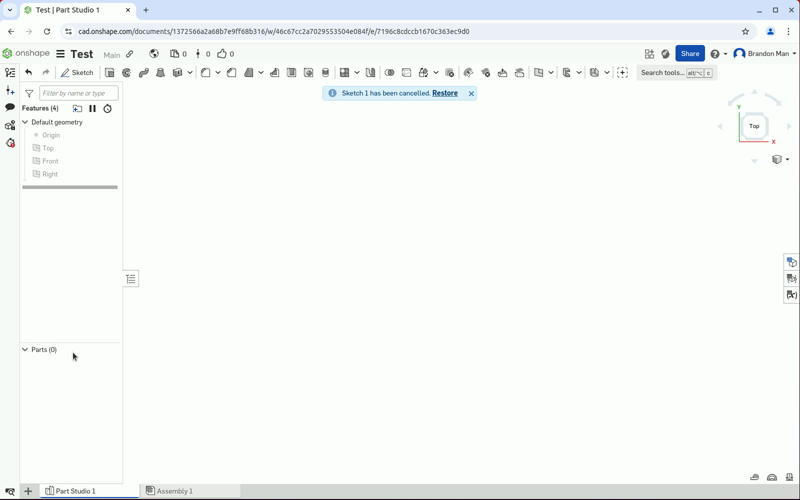
key(shift+p)
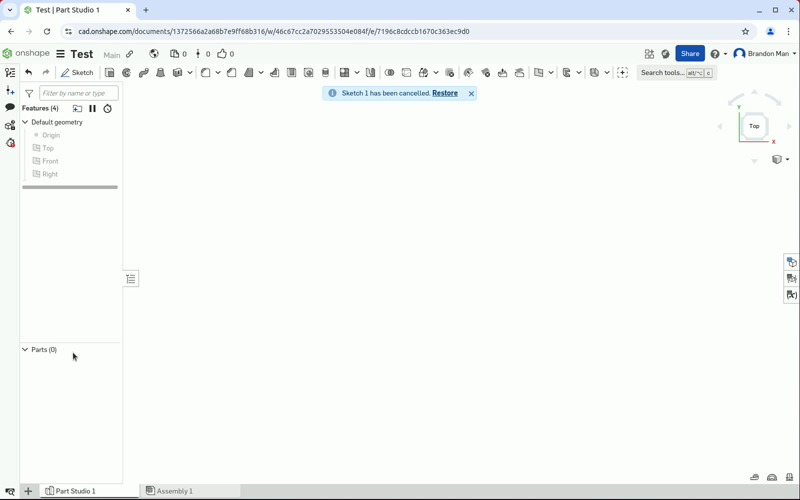
key(space)
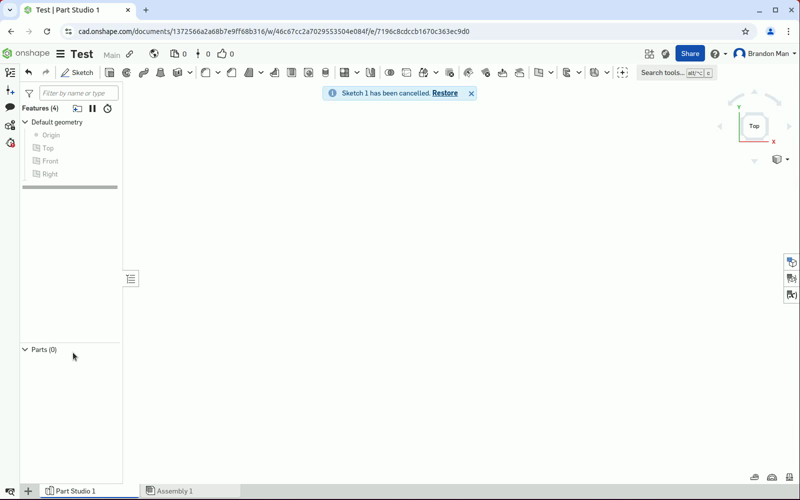
key_down(shift)
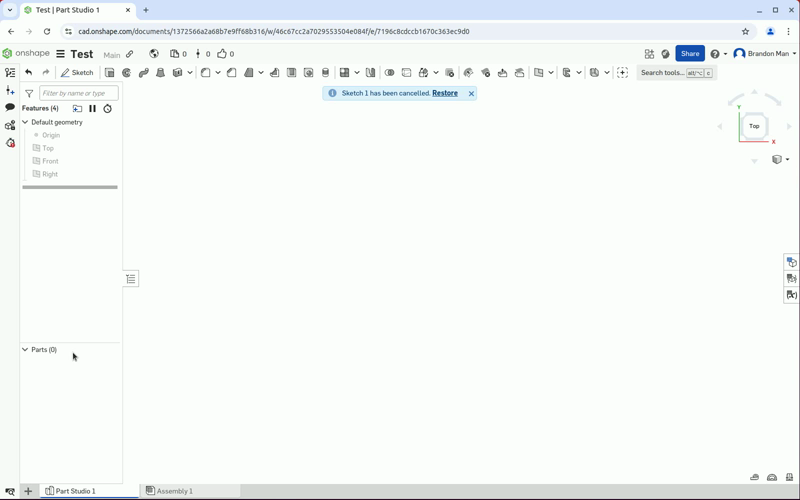
key(up)
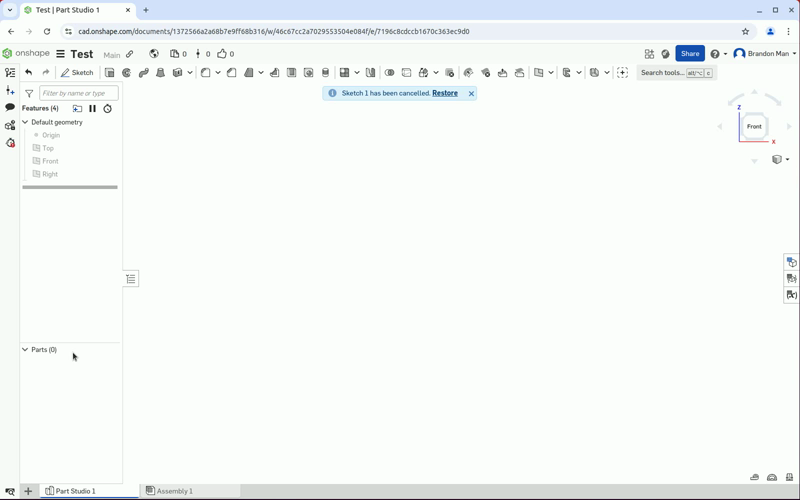
key_up(shift)
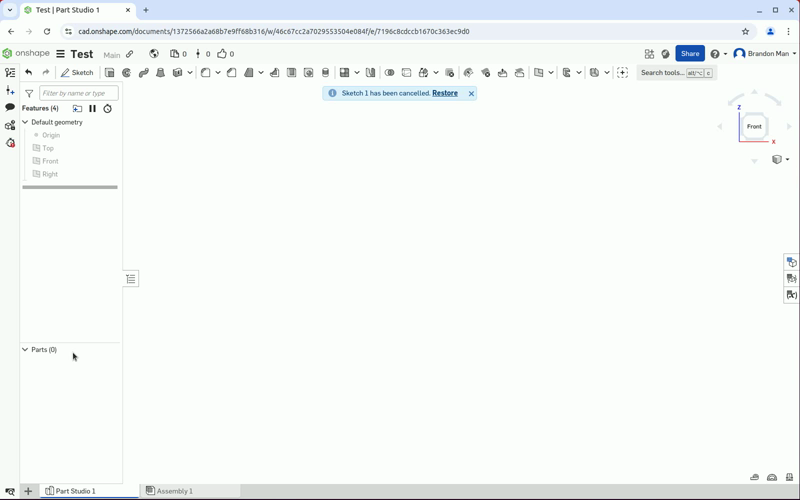
mouse_move(73, 352)
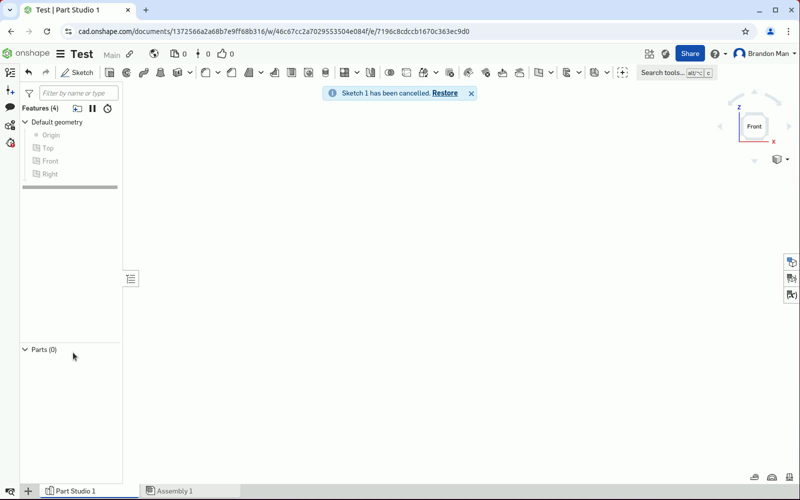
key(shift+y)
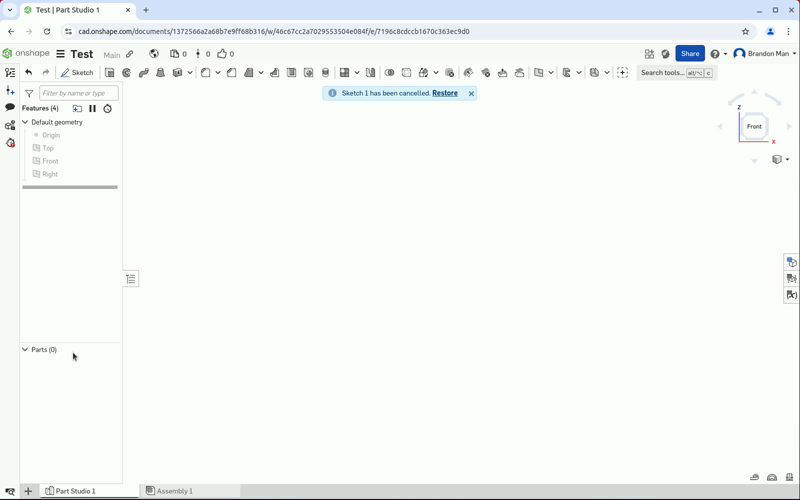
key(shift+s)
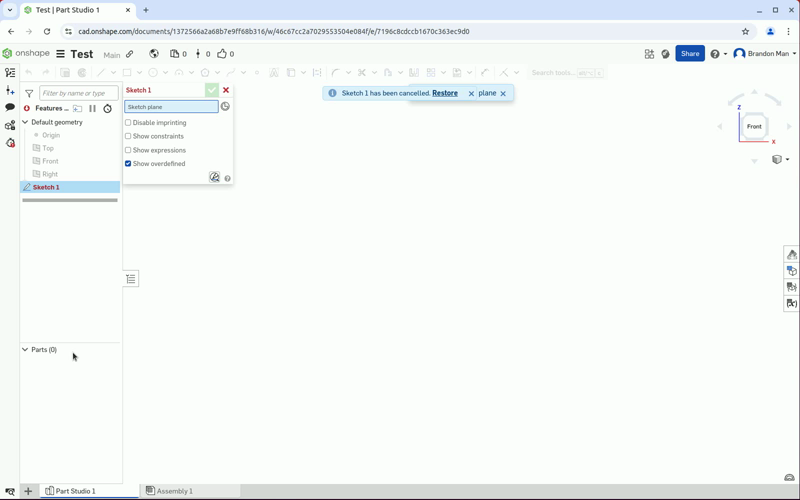
mouse_move(73, 163)
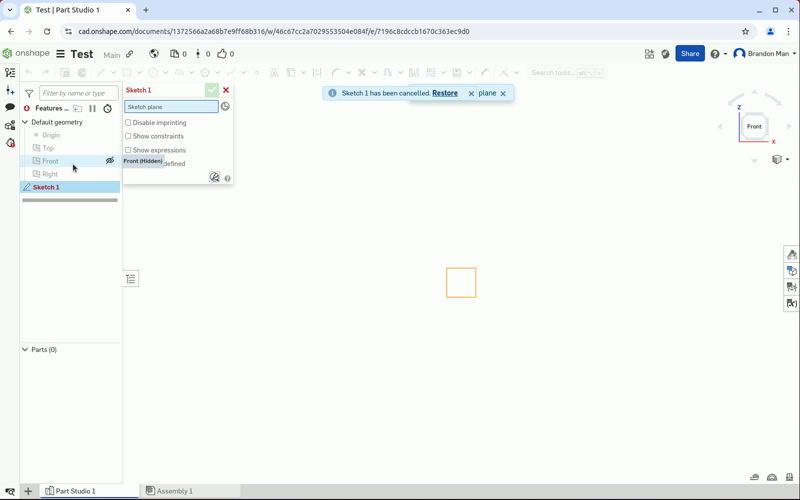
click(73, 163)
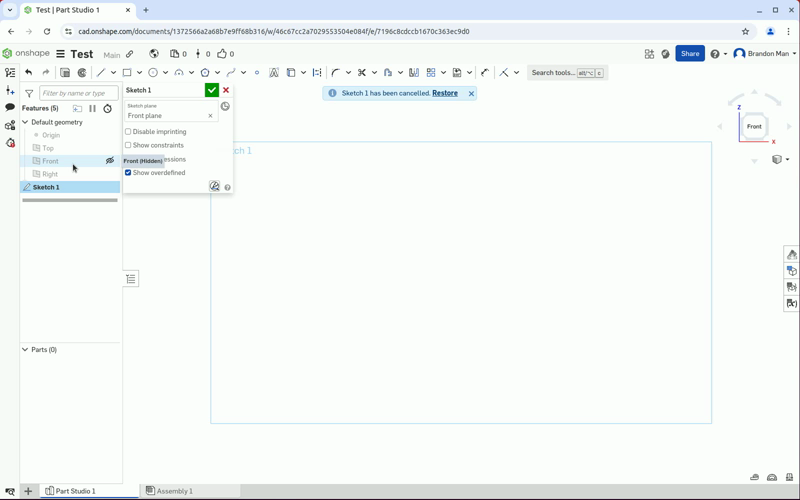
mouse_move(73, 352)
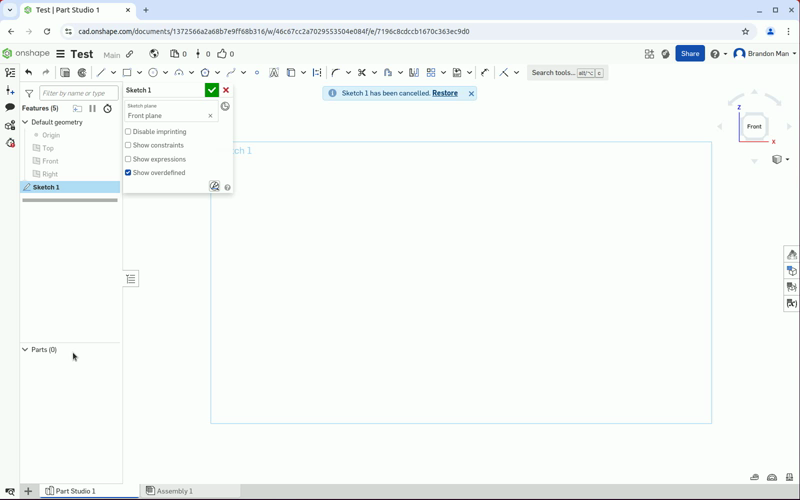
key(y)
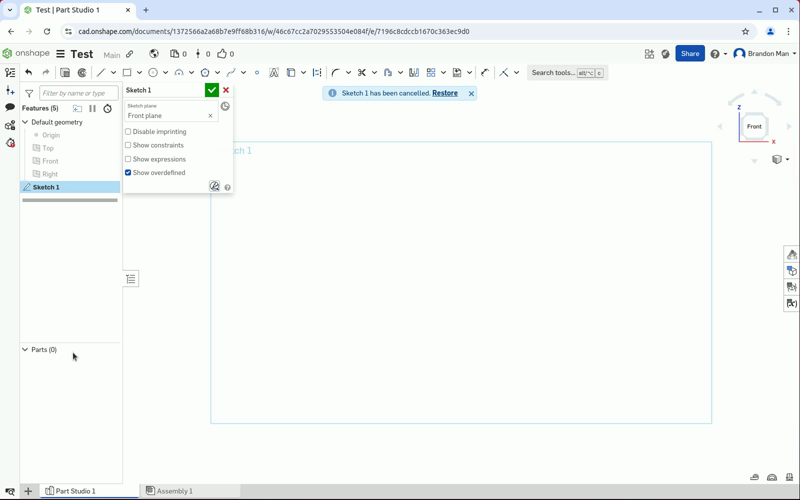
key(l)
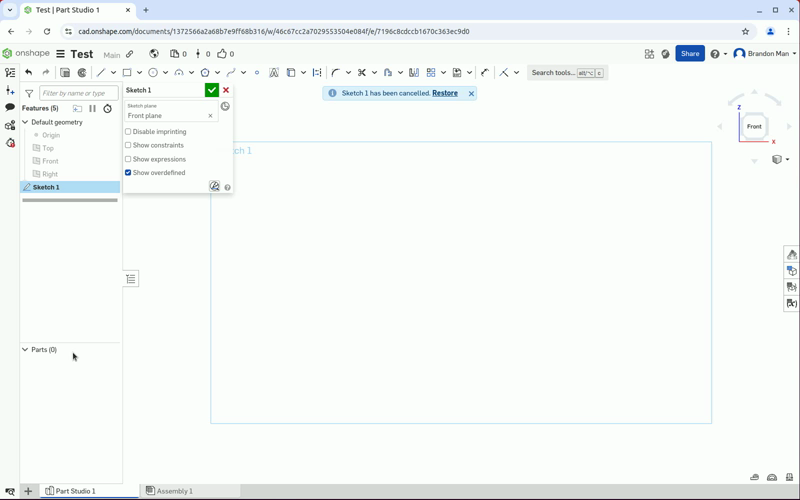
key_down(shift)
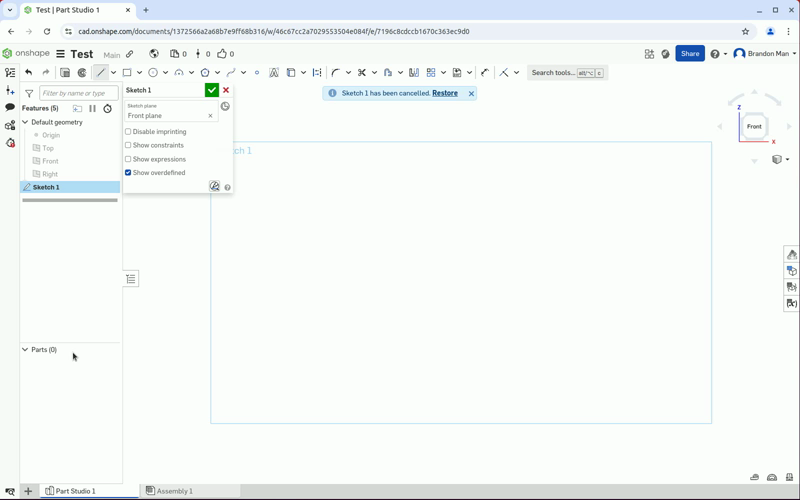
mouse_move(404, 339)
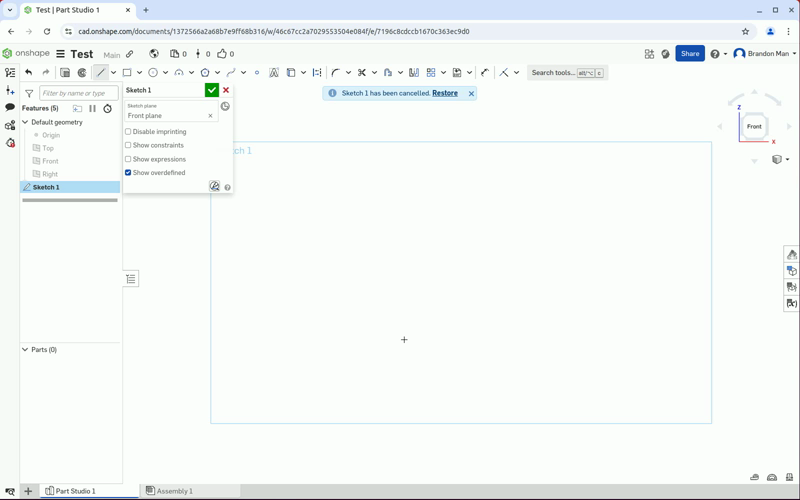
click(404, 339)
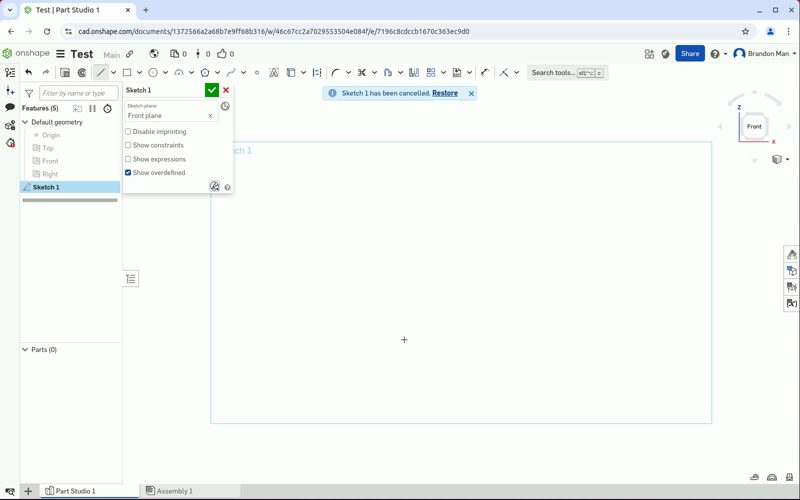
key_up(shift)
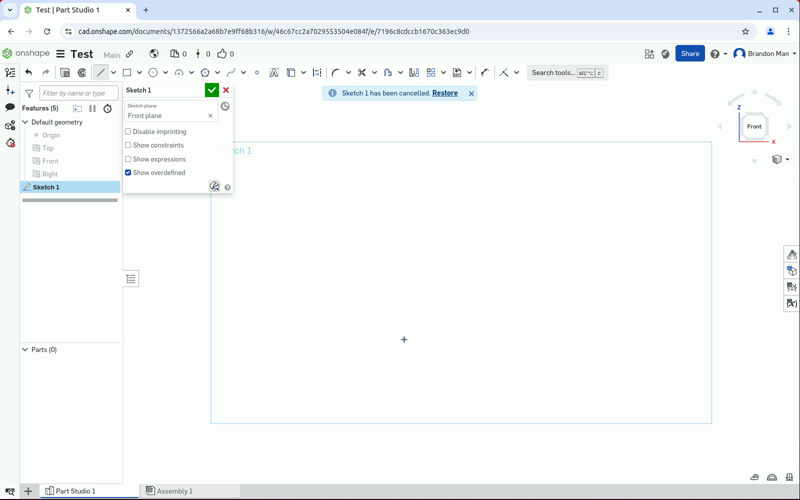
key_down(shift)
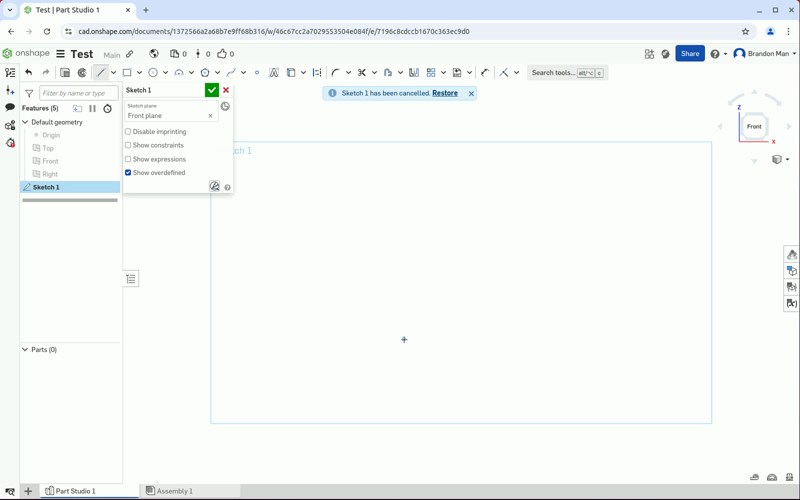
mouse_move(516, 339)
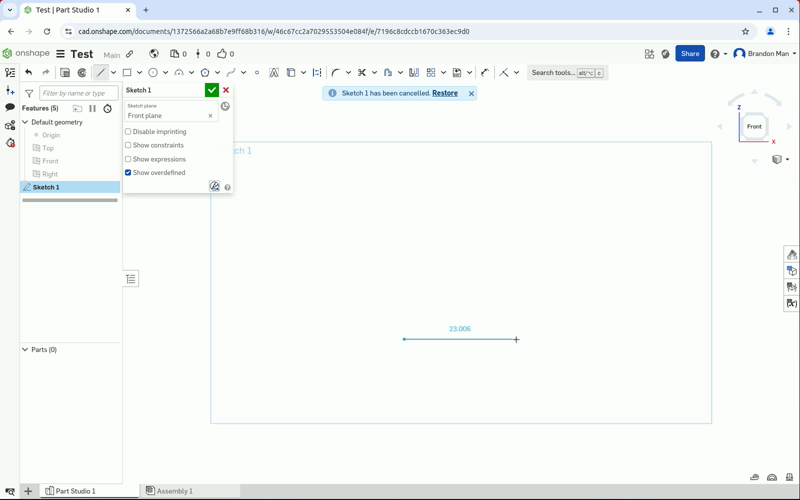
click(516, 339)
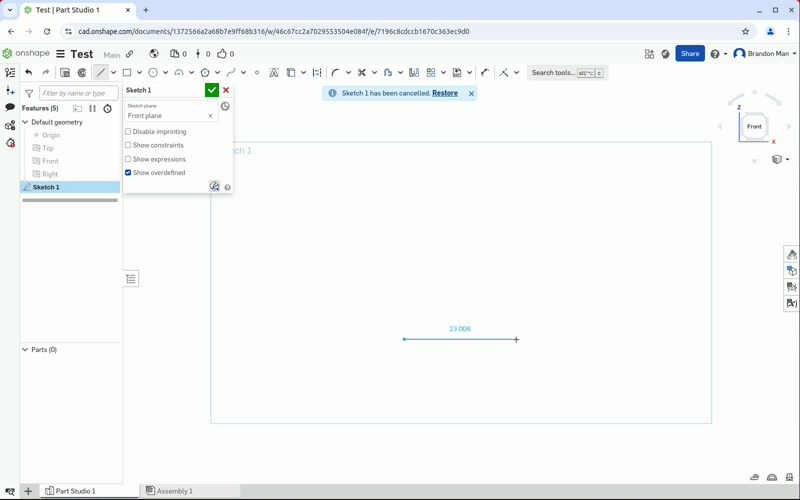
key_up(shift)
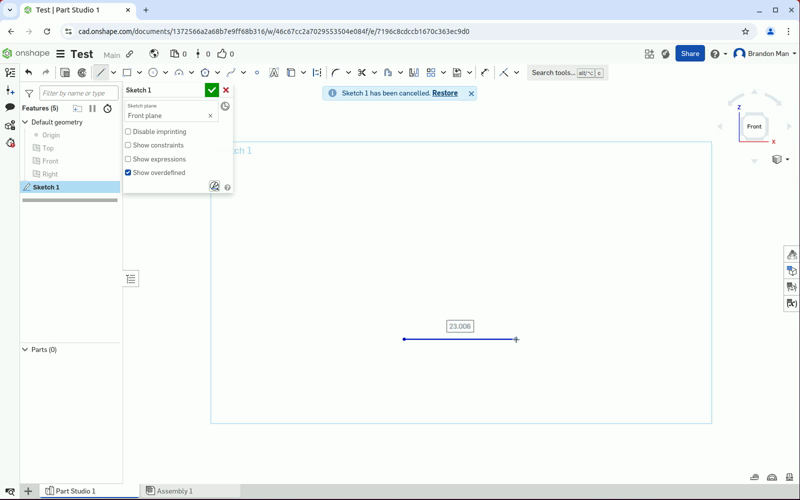
key(esc)
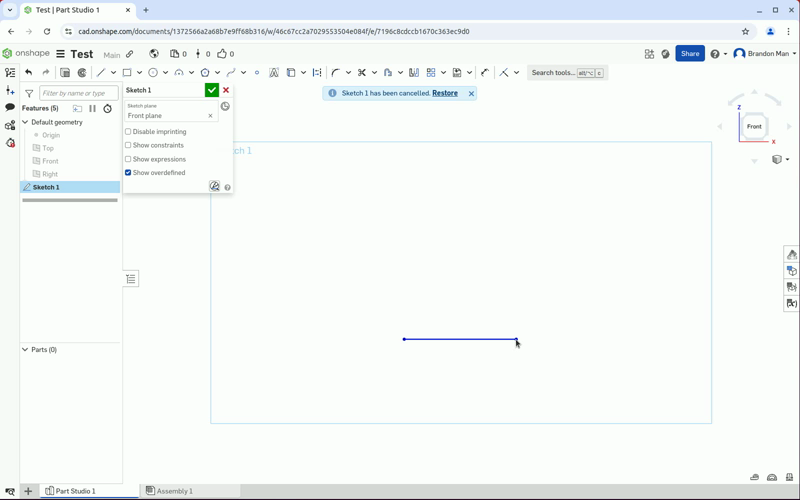
key(a)
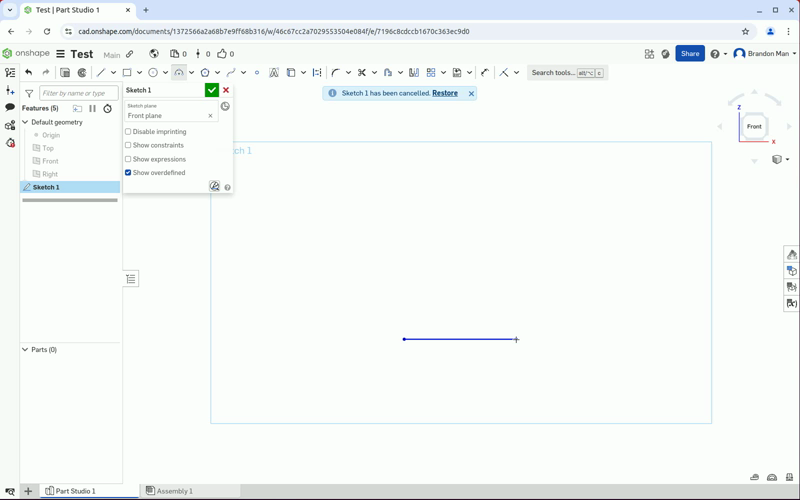
mouse_move(516, 339)
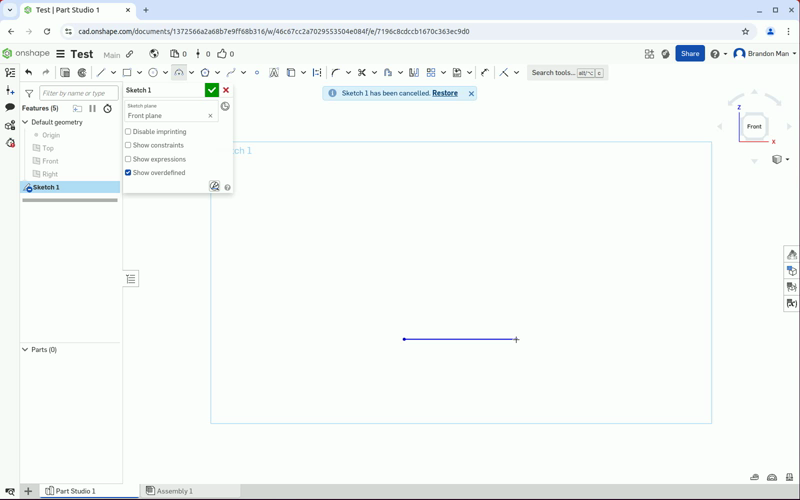
click(516, 339)
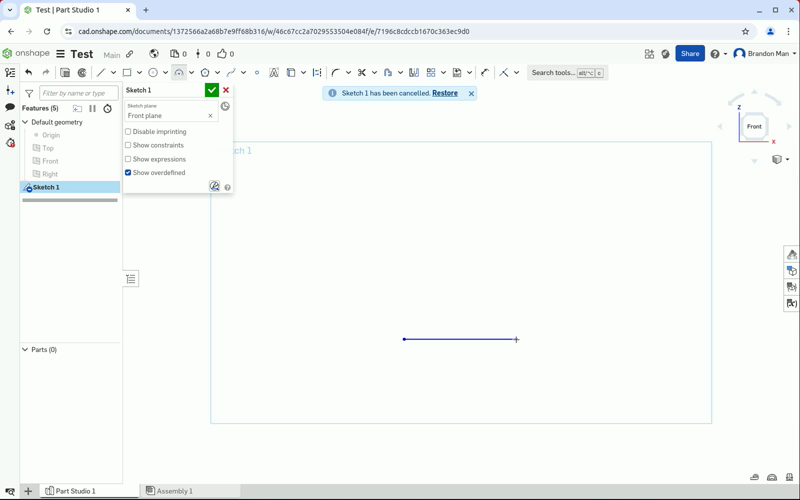
key_down(shift)
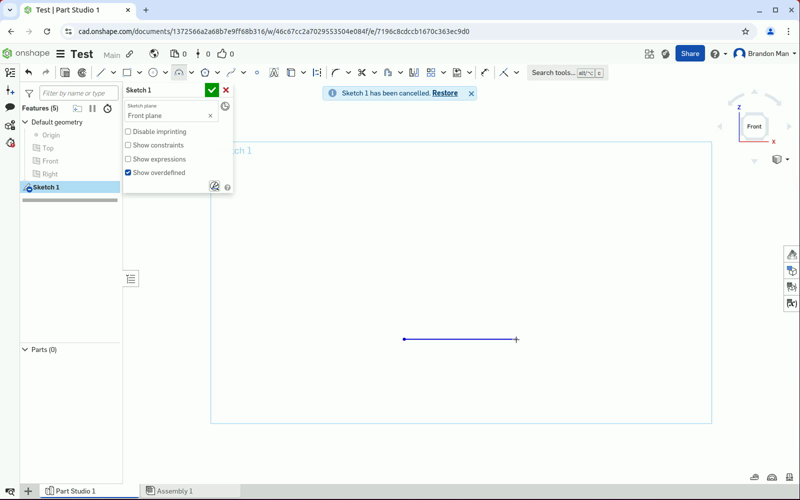
mouse_move(516, 227)
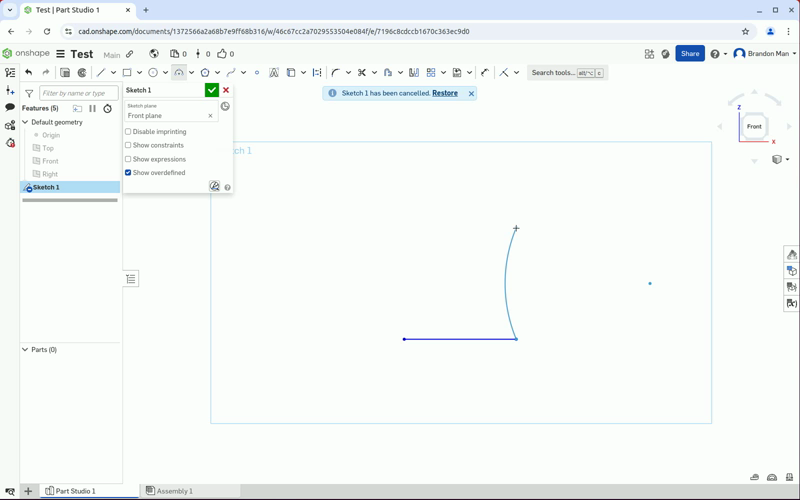
click(516, 227)
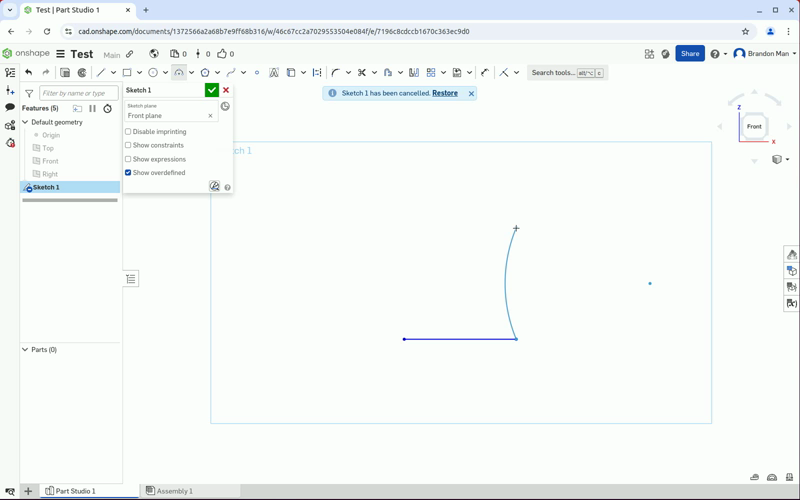
mouse_move(571, 283)
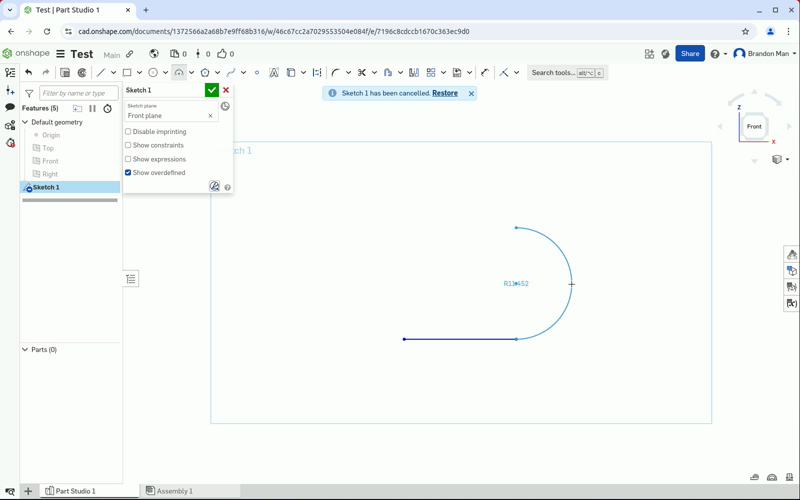
click(571, 283)
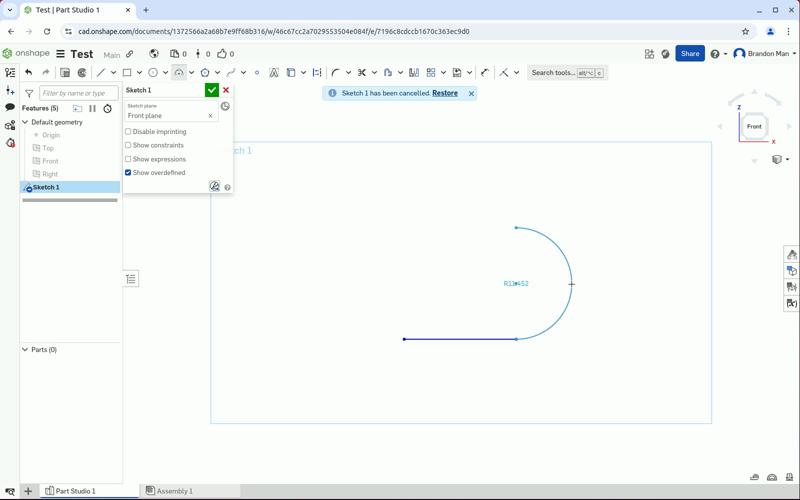
key_up(shift)
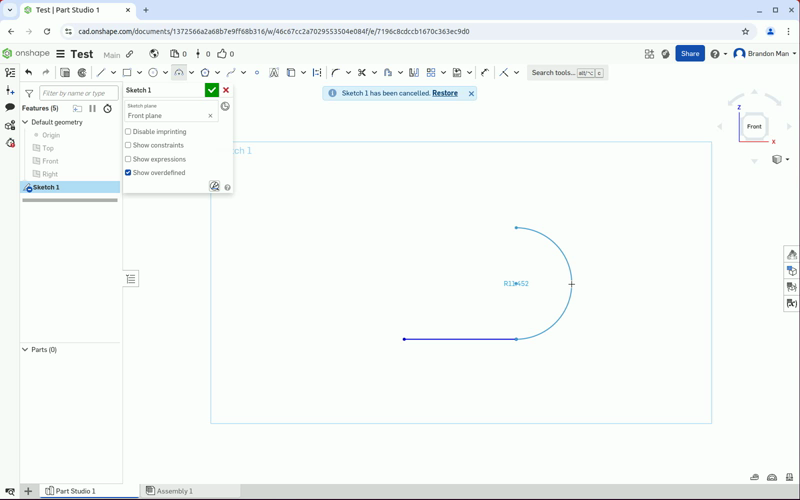
key(esc)
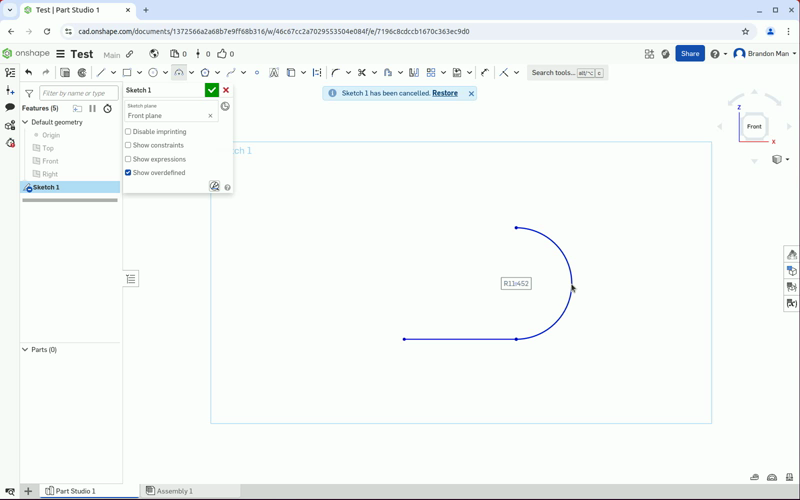
key(l)
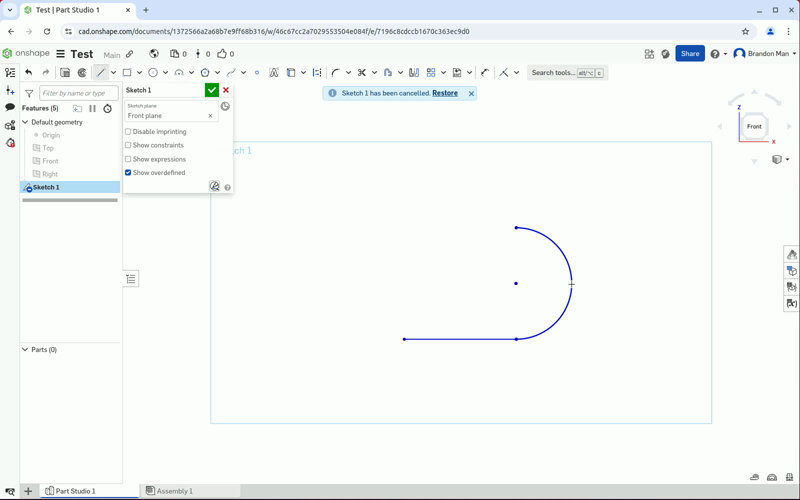
mouse_move(516, 227)
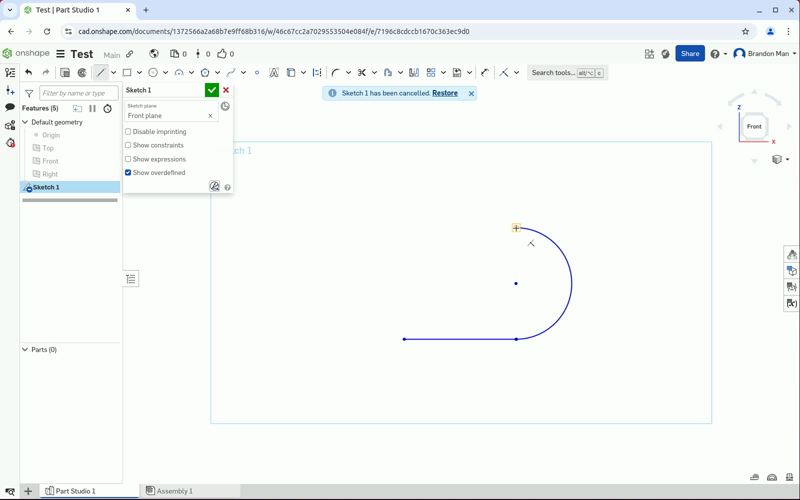
click(516, 227)
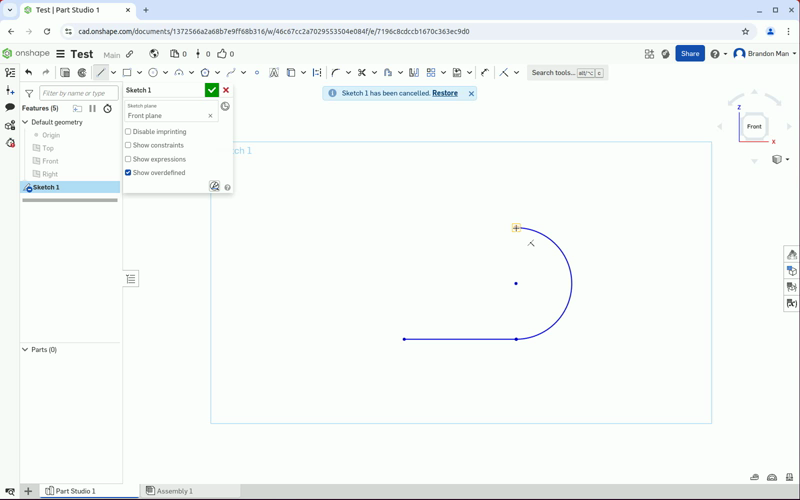
key_down(shift)
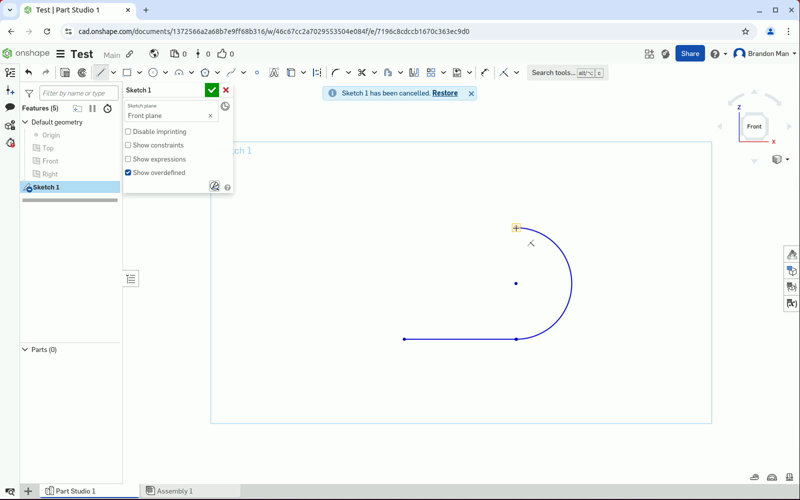
mouse_move(404, 227)
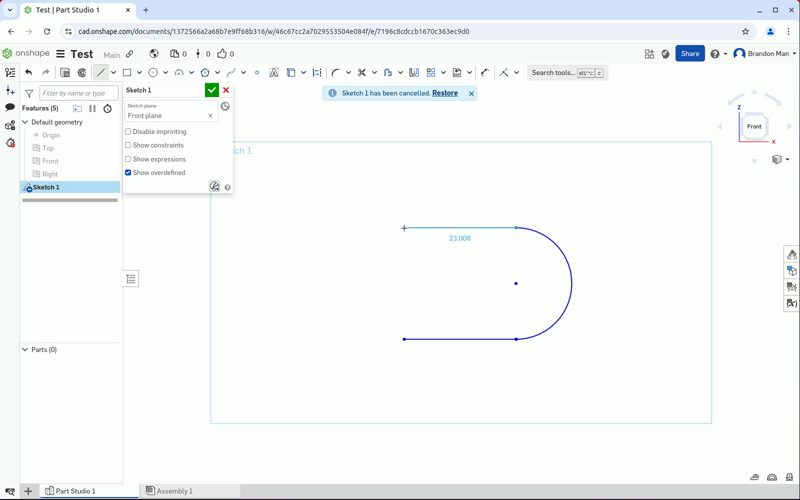
click(404, 227)
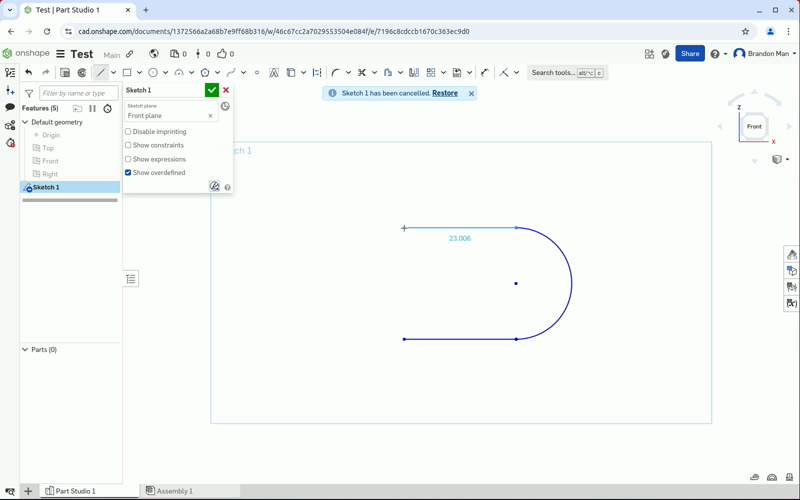
key_up(shift)
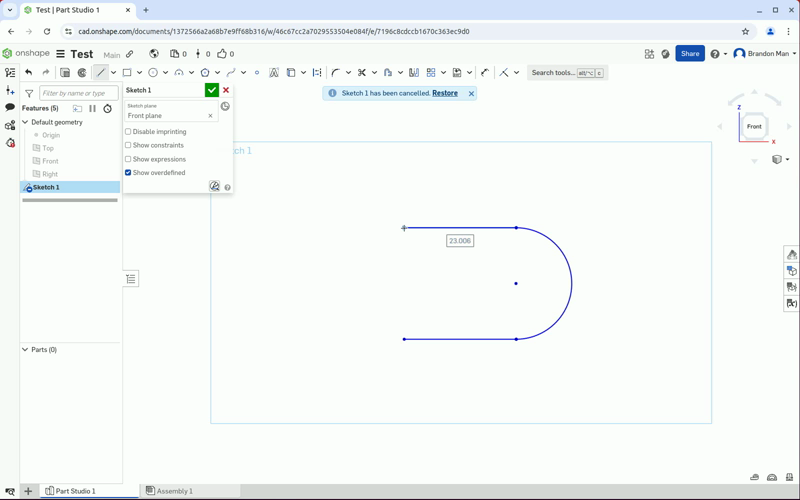
key(esc)
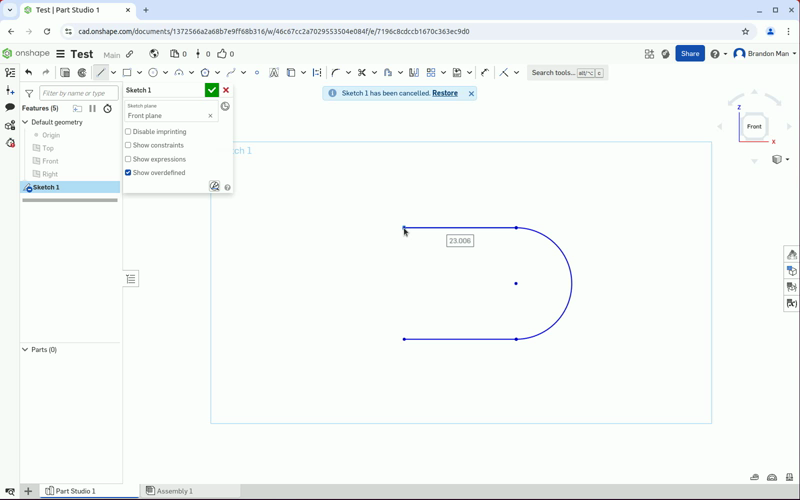
key(a)
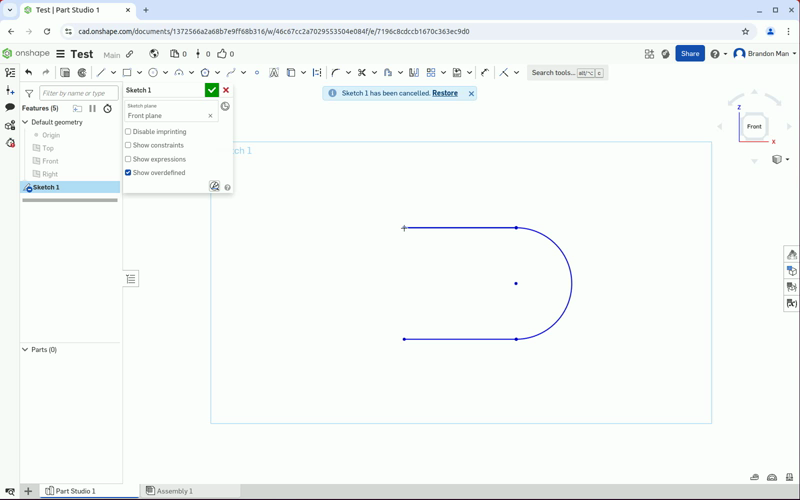
mouse_move(404, 227)
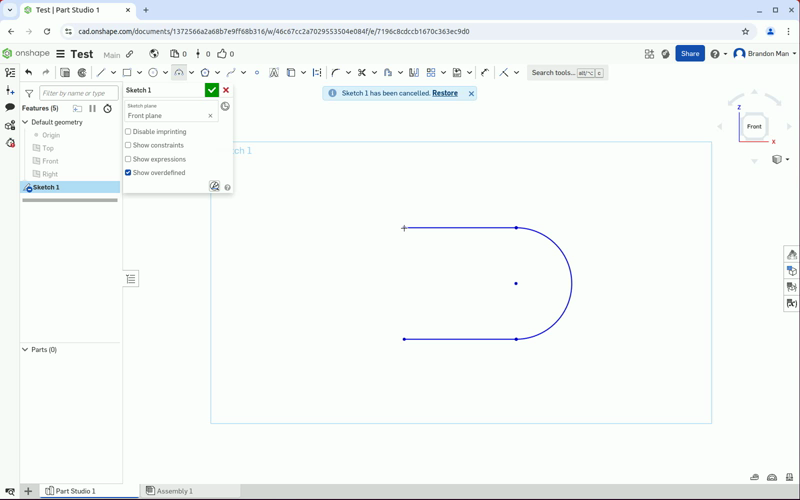
click(404, 227)
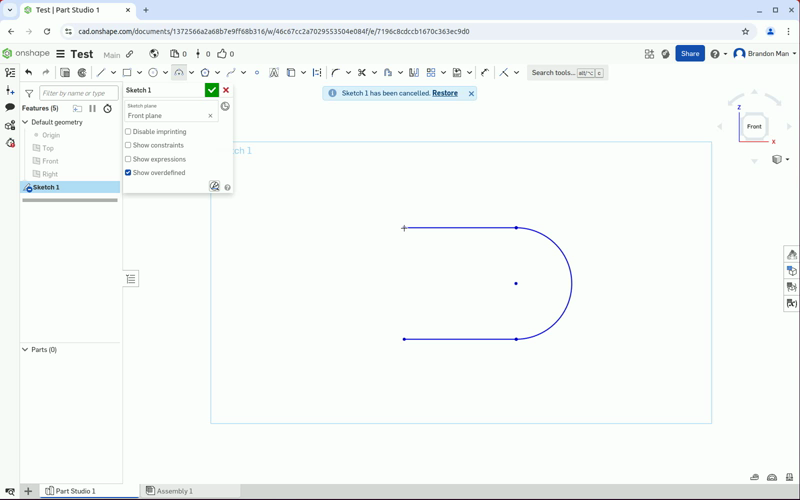
mouse_move(404, 339)
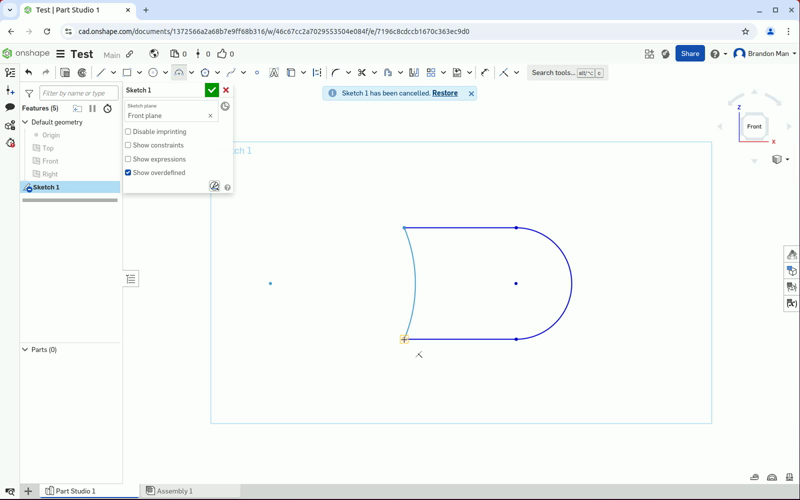
click(404, 339)
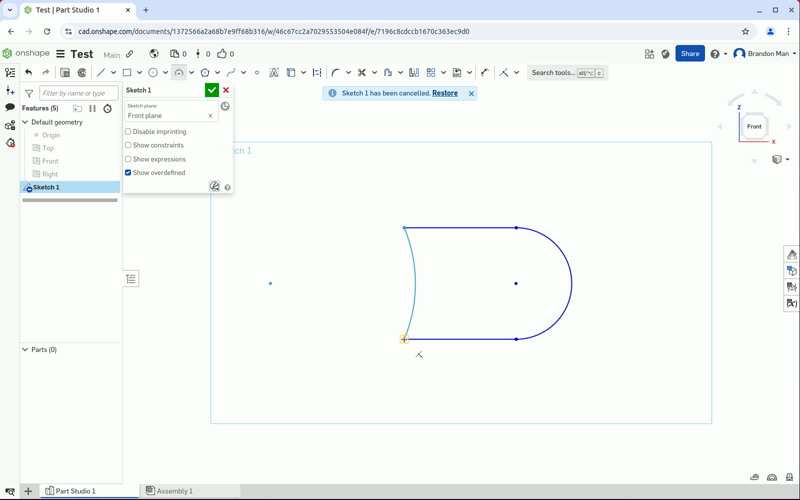
key_down(shift)
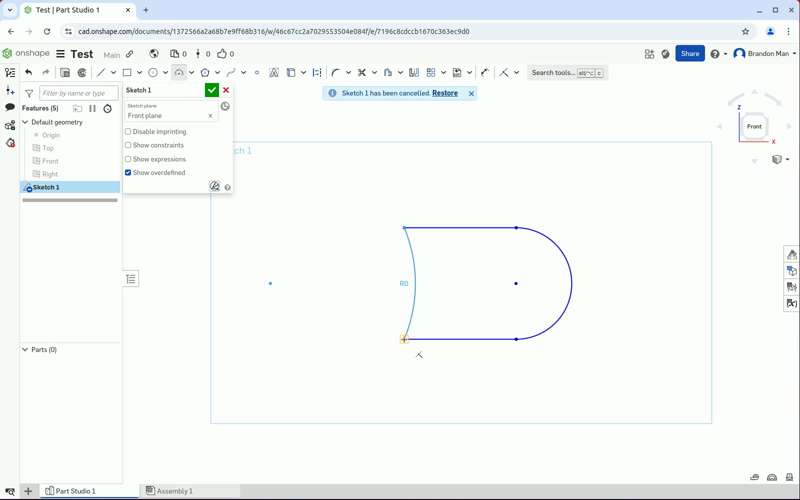
mouse_move(348, 283)
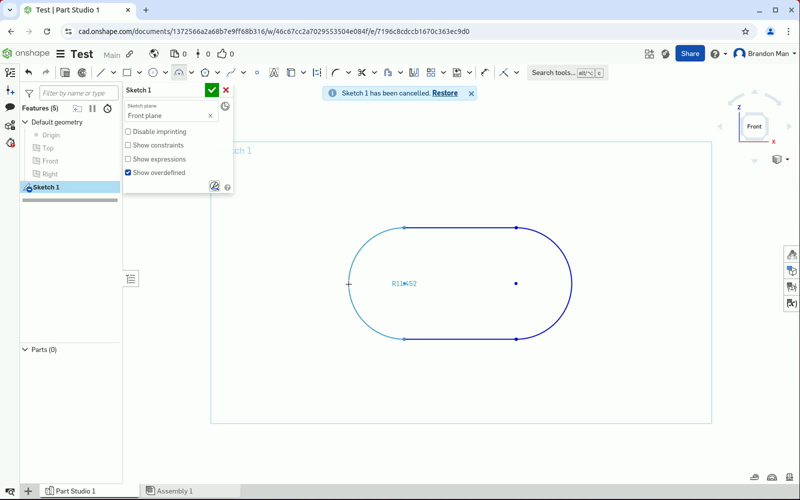
click(348, 283)
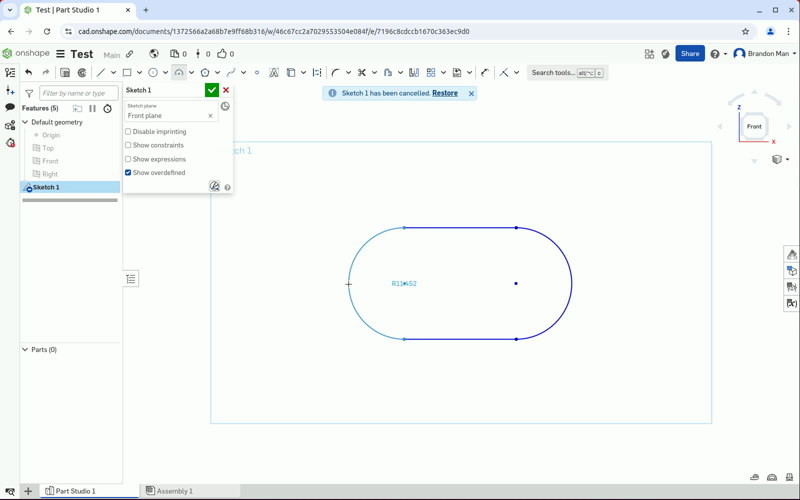
key_up(shift)
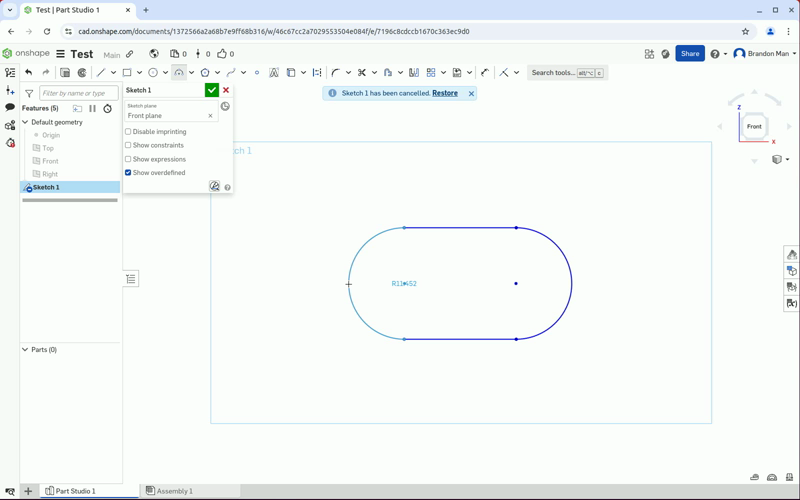
key(esc)
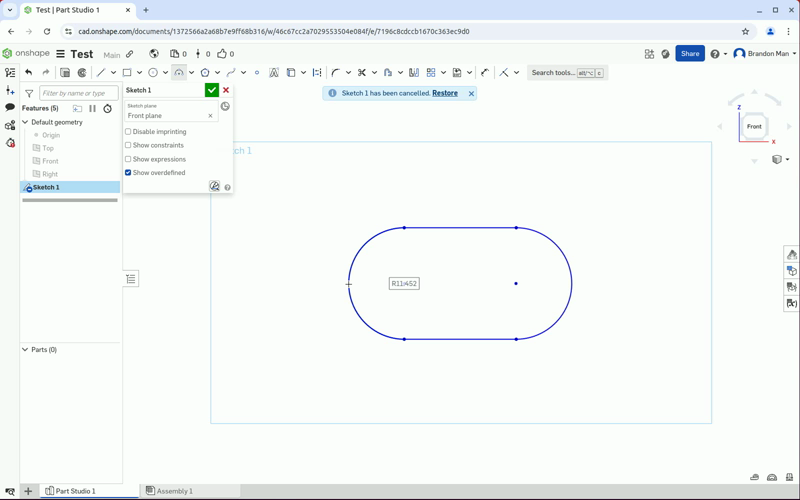
key(c)
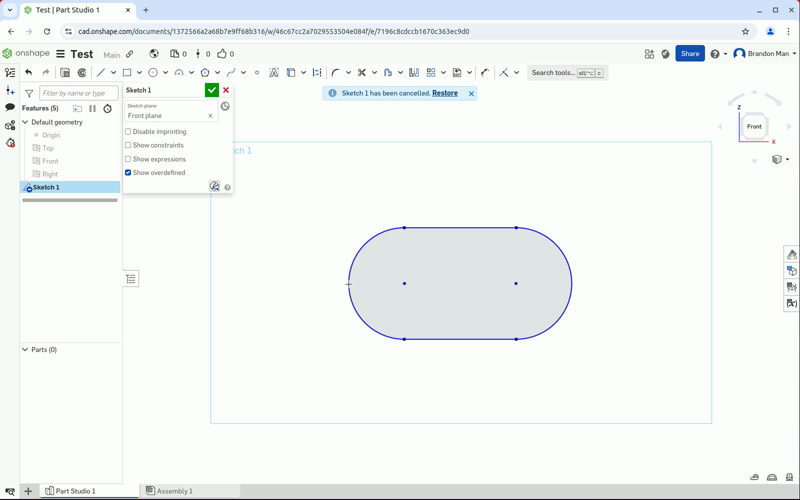
key_down(shift)
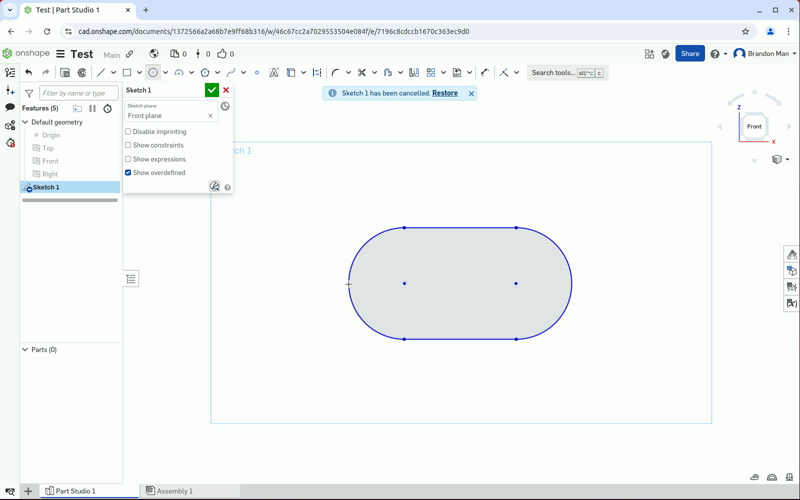
mouse_move(404, 282)
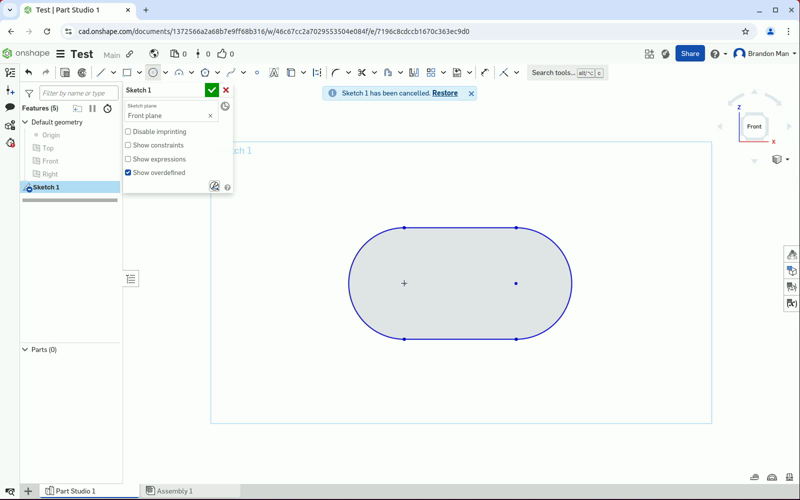
scroll(6)
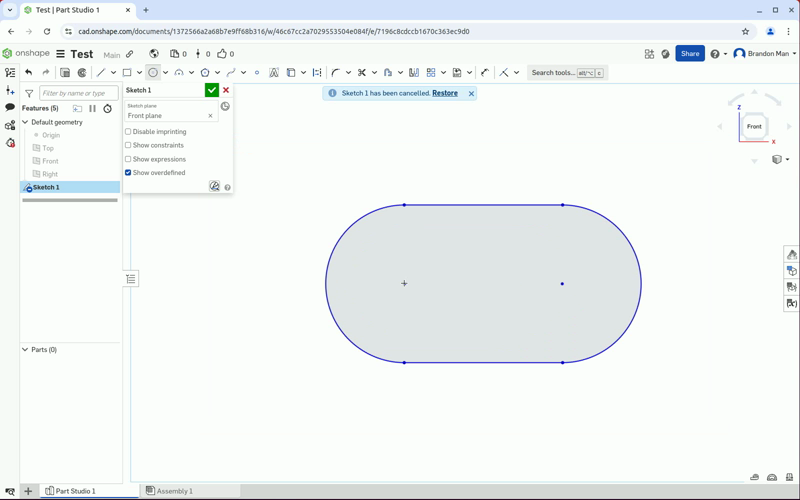
scroll(6)
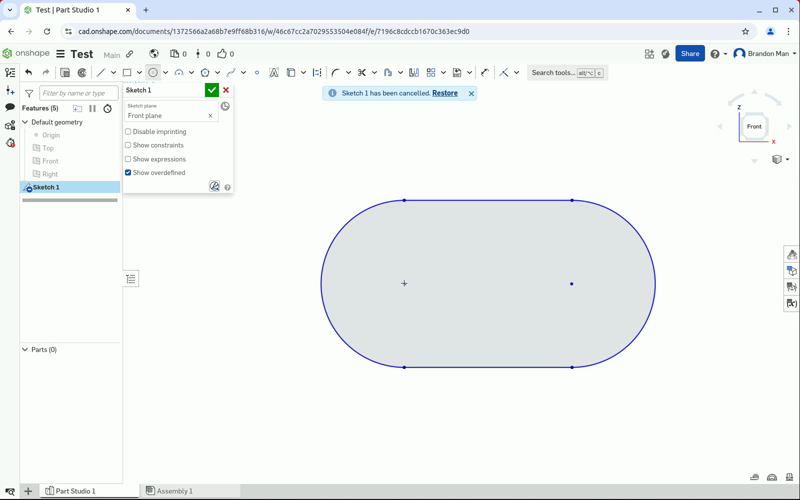
scroll(6)
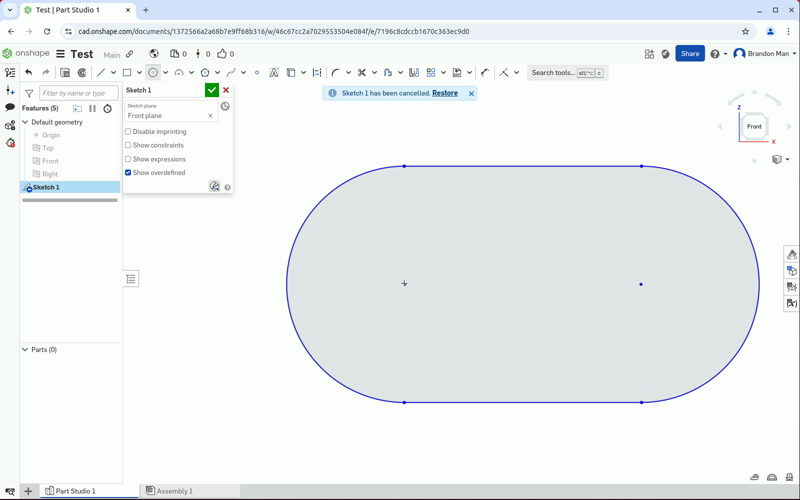
scroll(6)
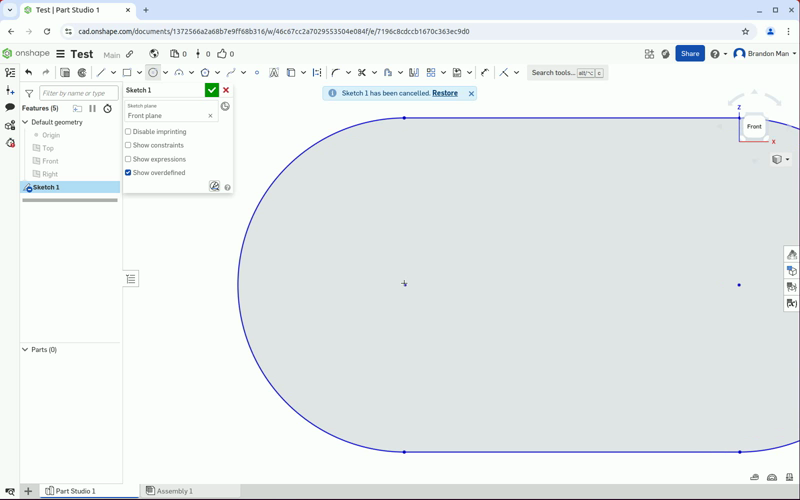
scroll(6)
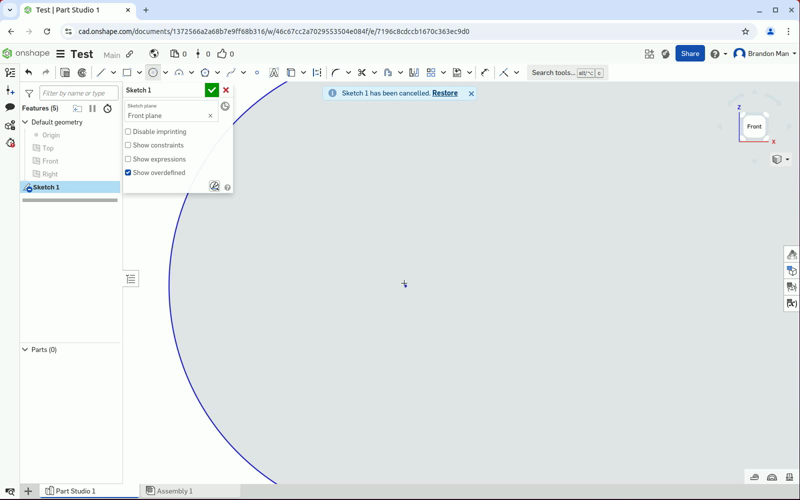
scroll(6)
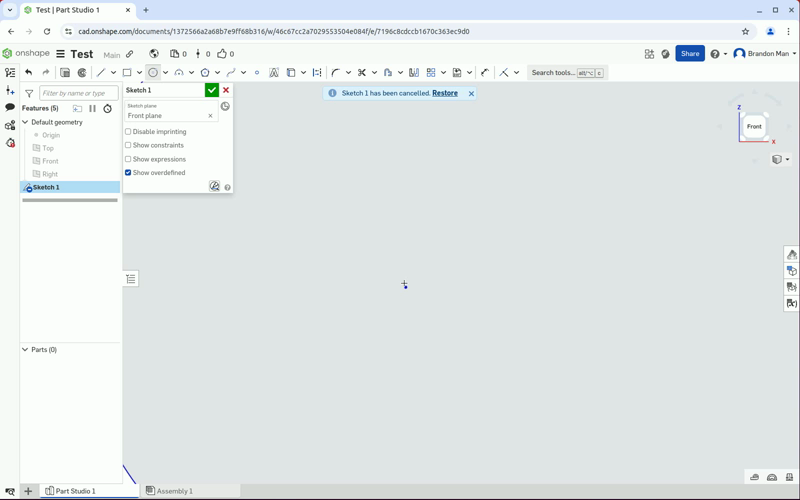
scroll(6)
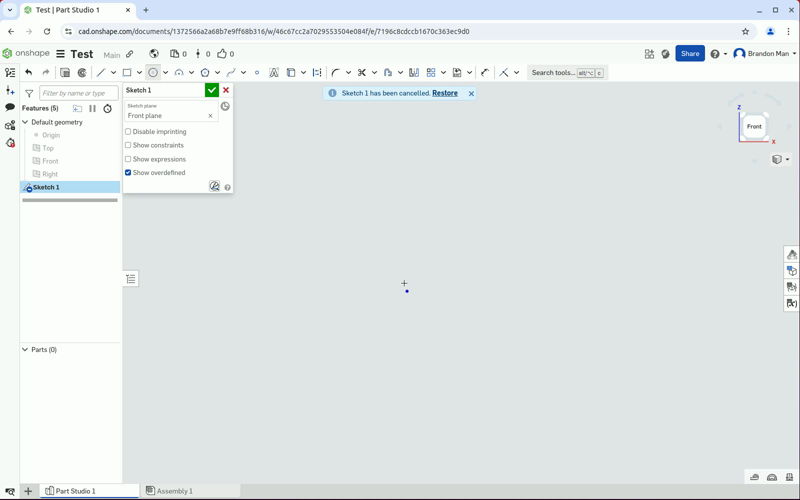
click(404, 282)
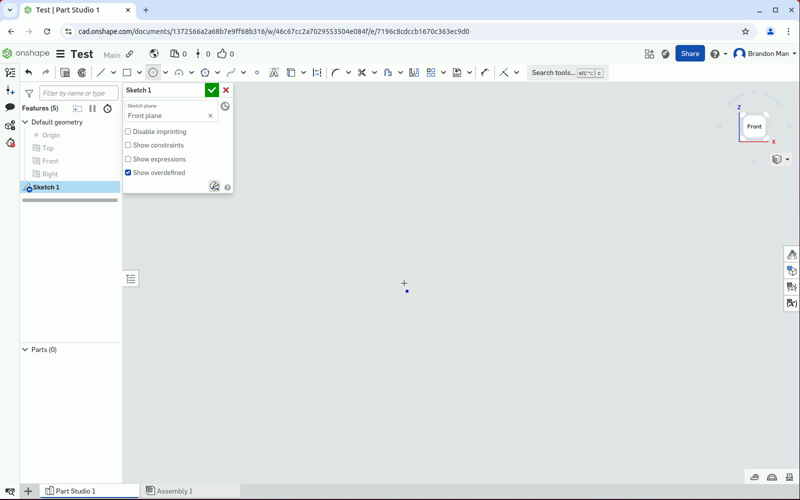
scroll(-6)
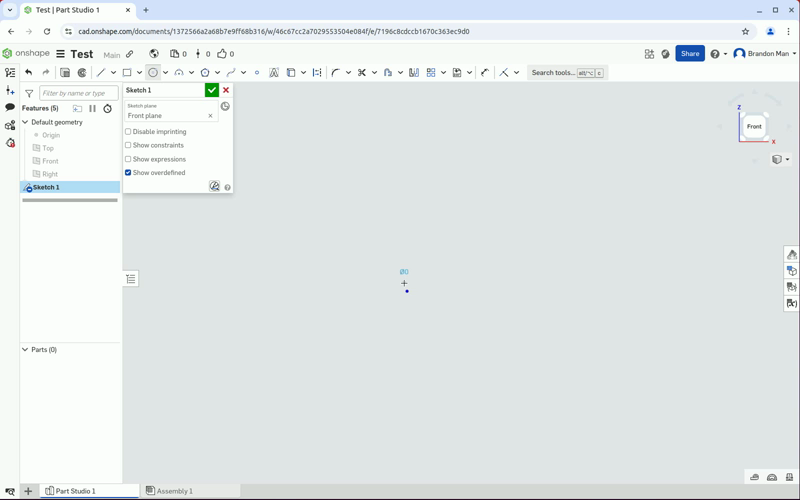
scroll(-6)
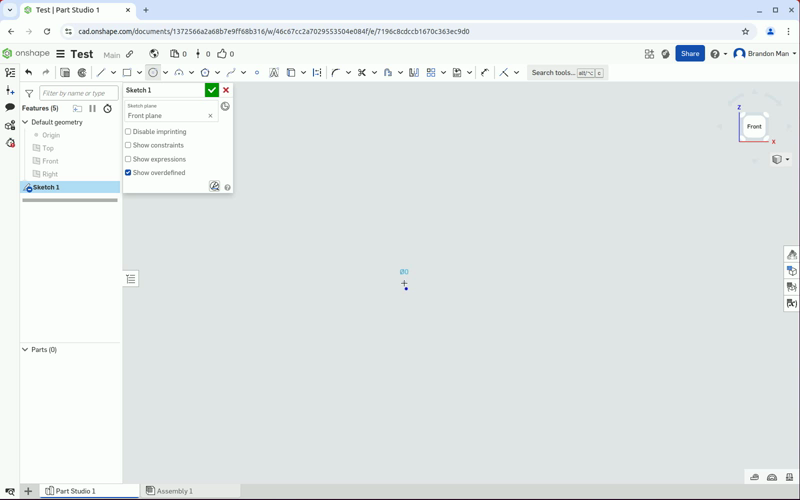
scroll(-6)
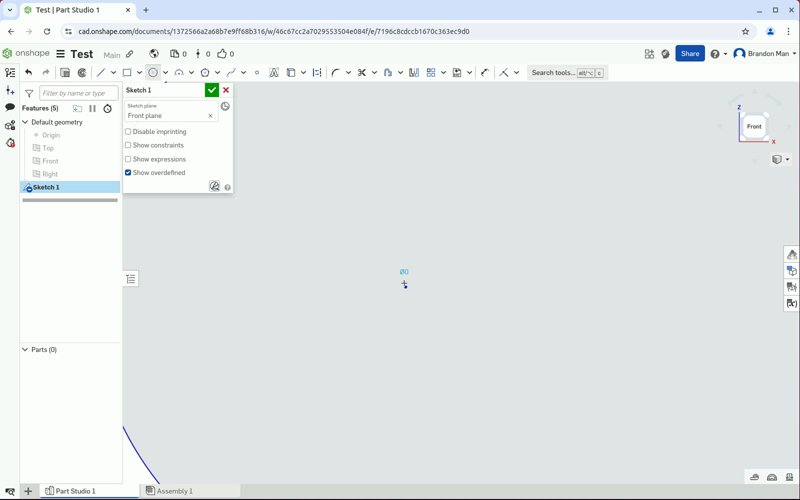
scroll(-6)
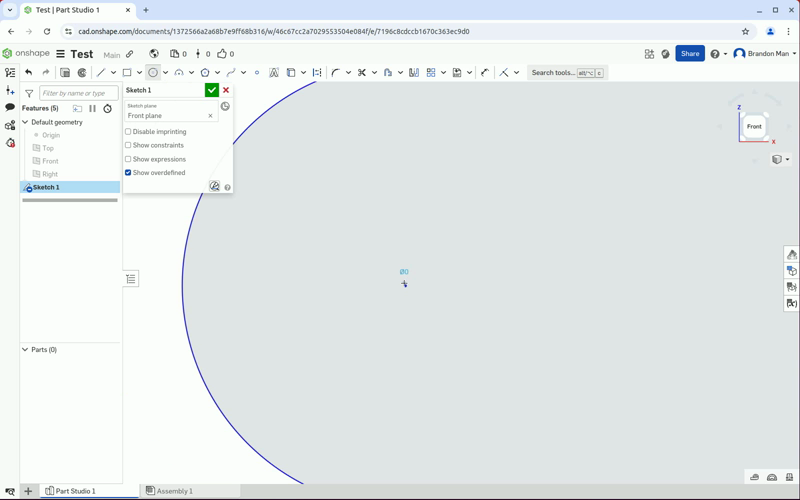
scroll(-6)
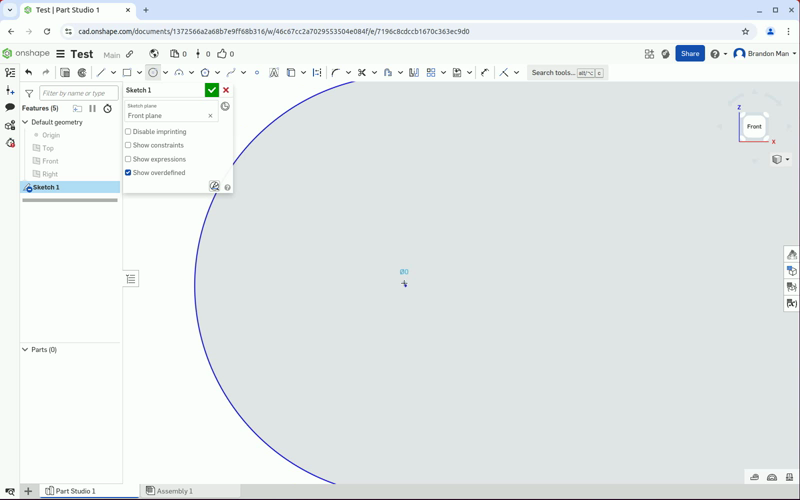
scroll(-6)
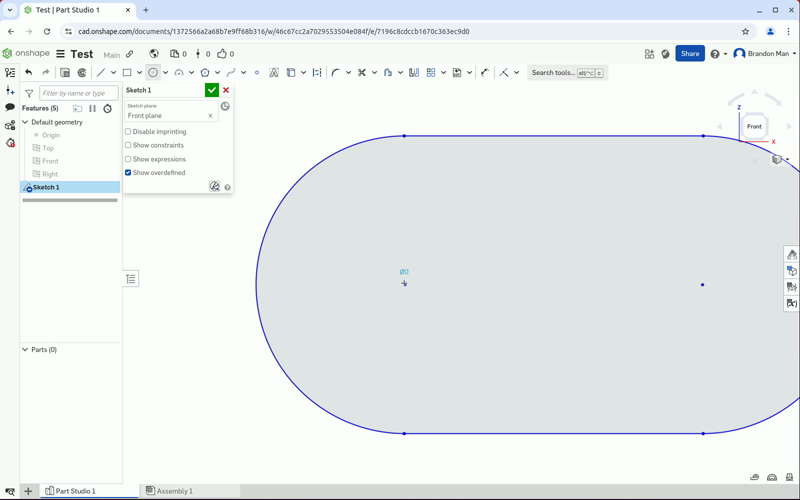
scroll(-6)
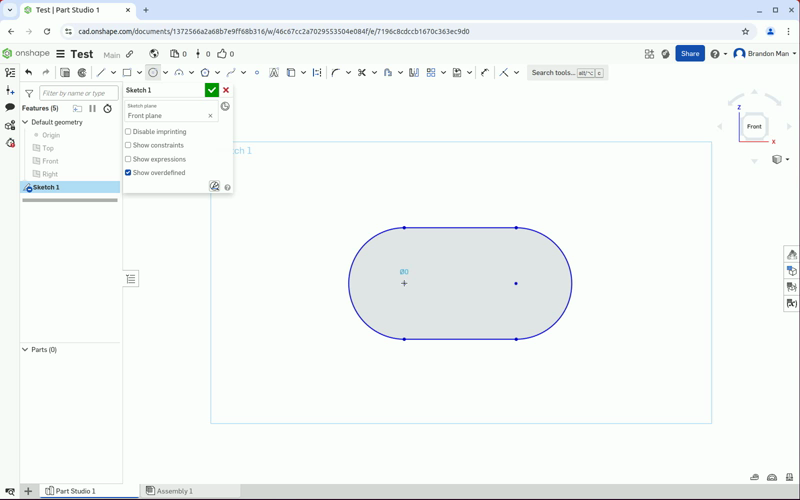
key_up(shift)
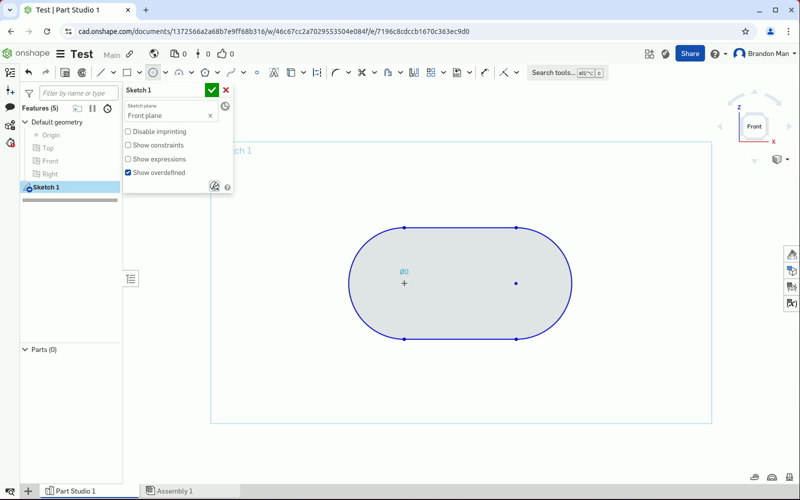
mouse_move(423, 282)
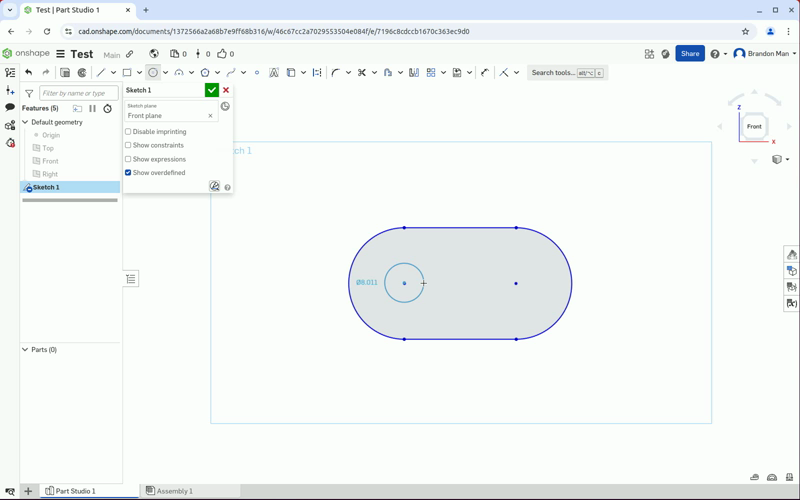
click(423, 282)
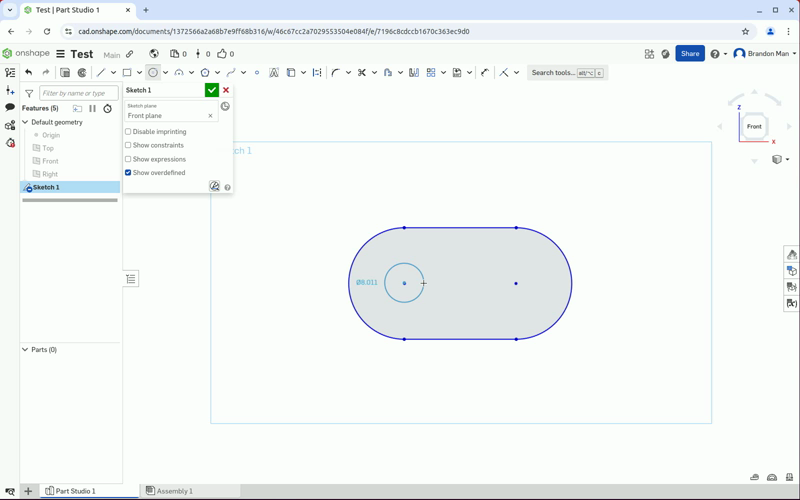
key(esc)
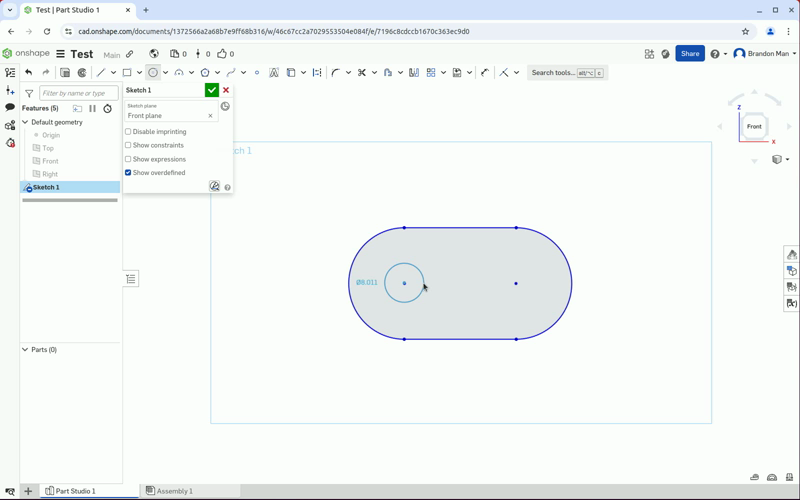
key(c)
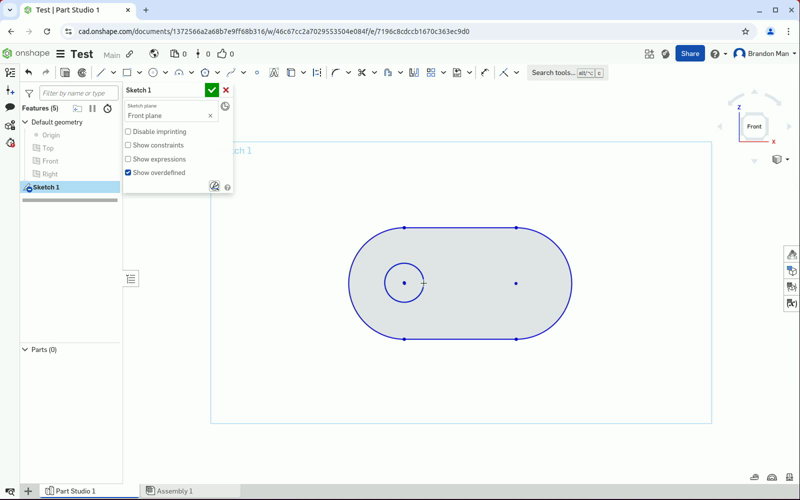
key_down(shift)
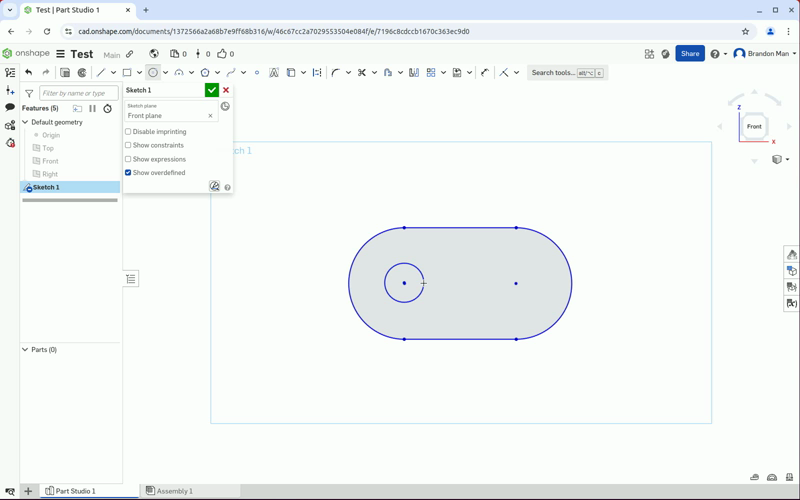
mouse_move(516, 282)
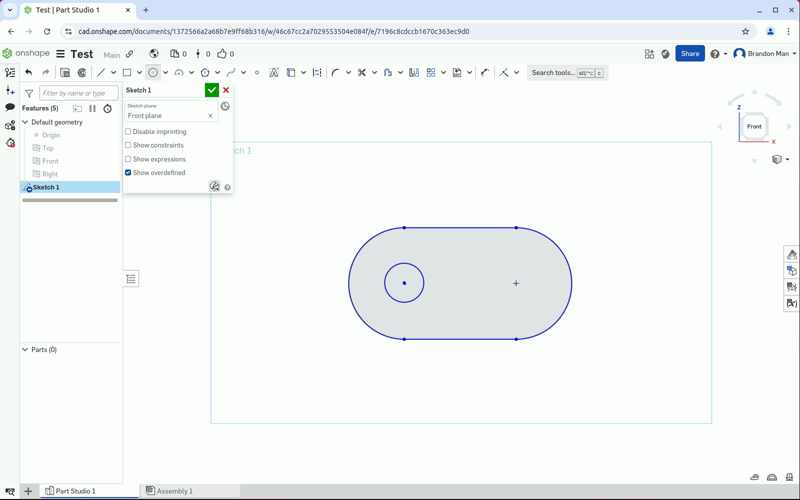
scroll(6)
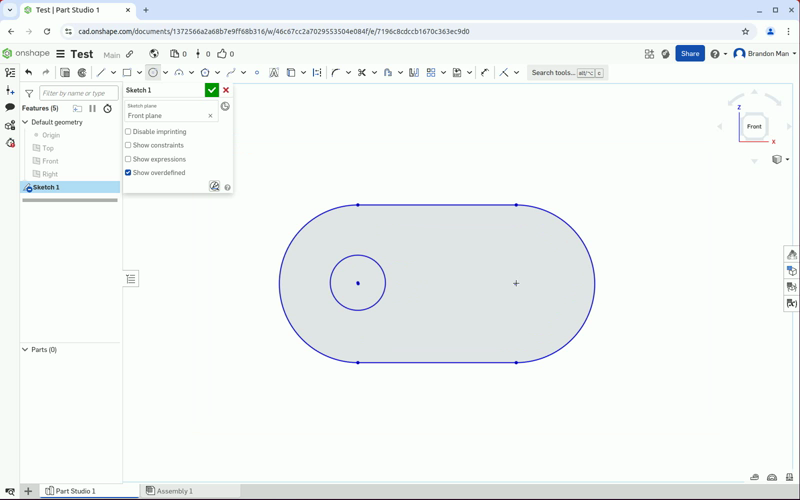
scroll(6)
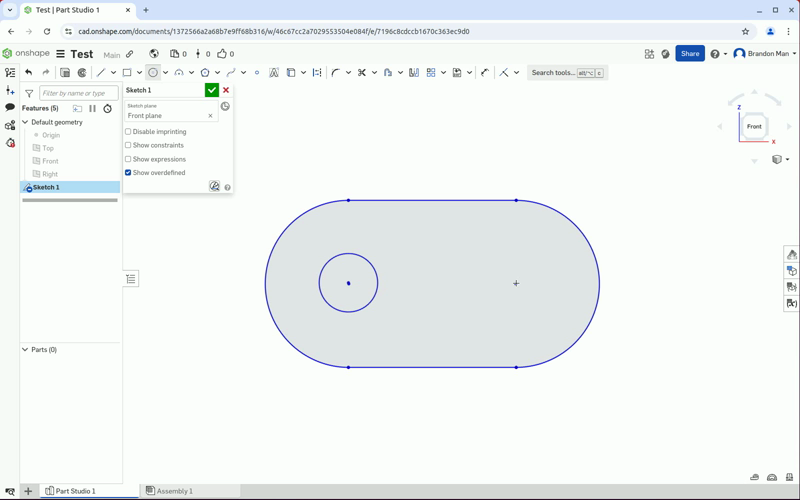
scroll(6)
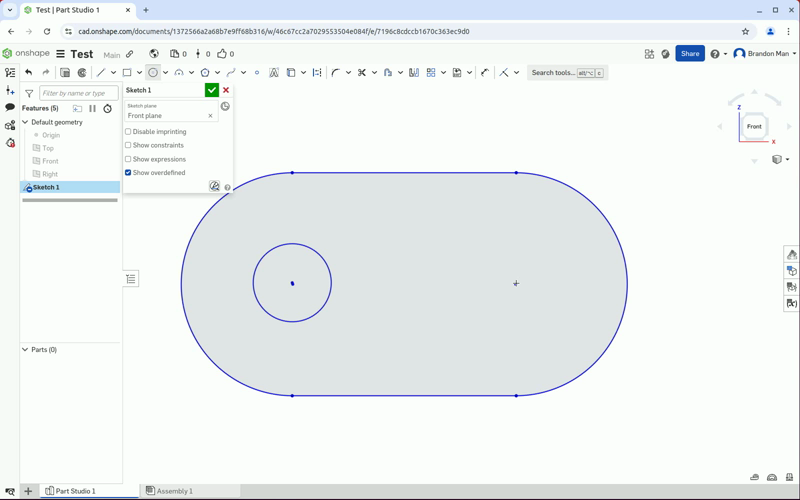
scroll(6)
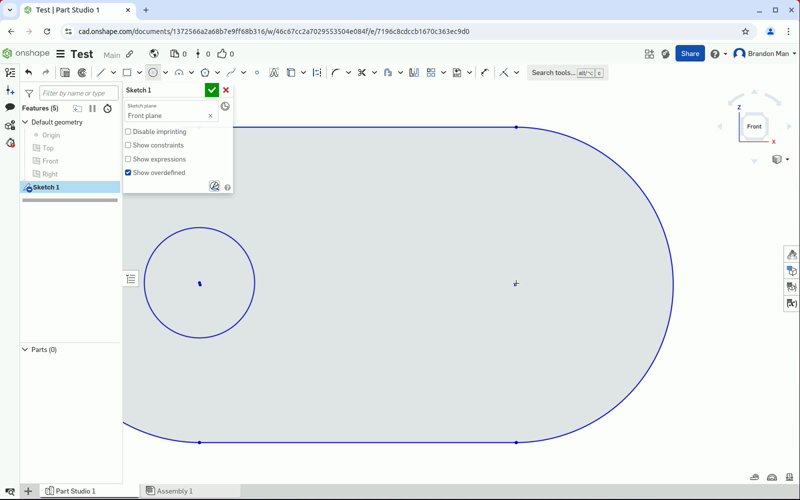
scroll(6)
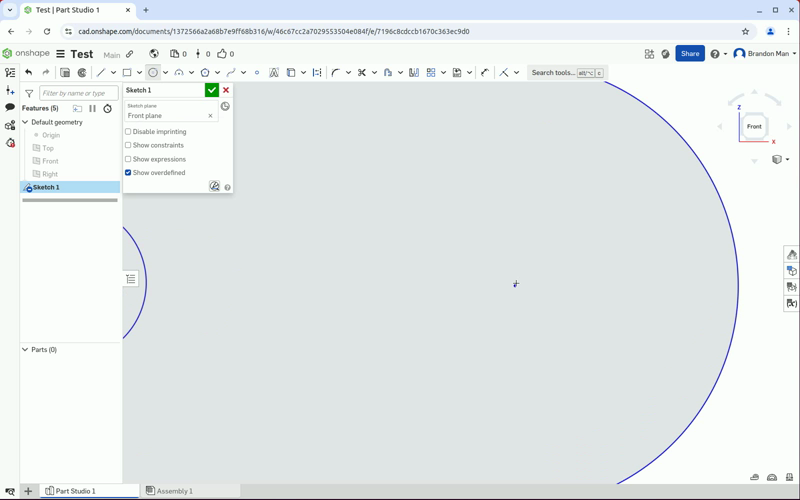
scroll(6)
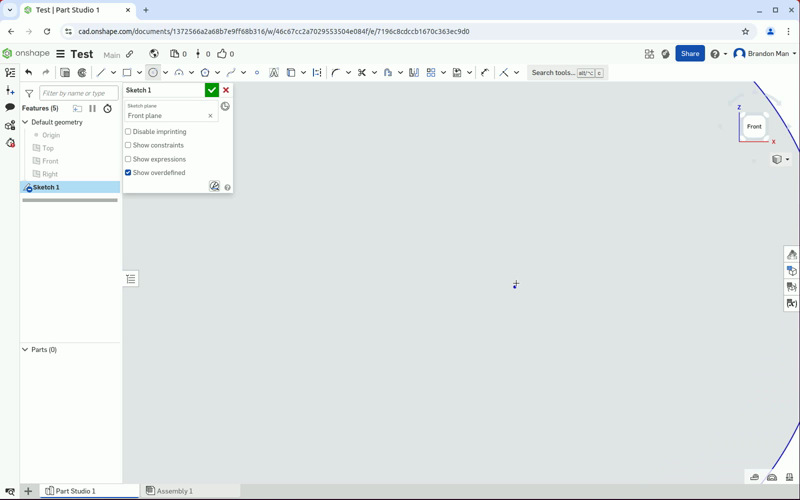
scroll(6)
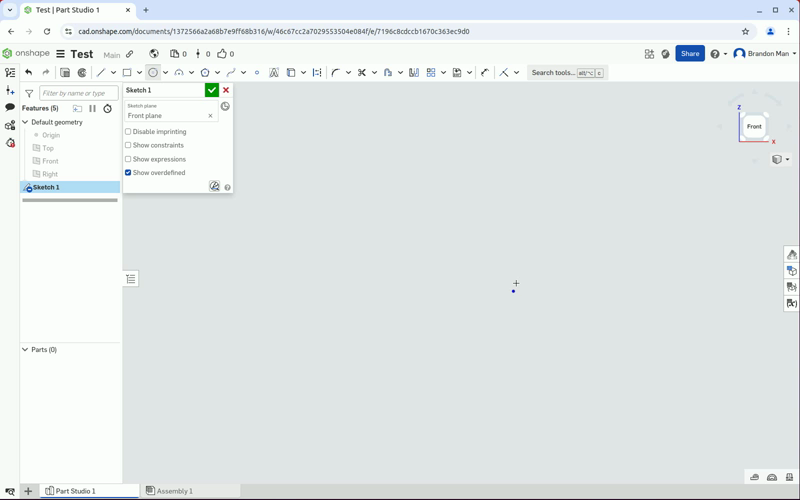
click(516, 282)
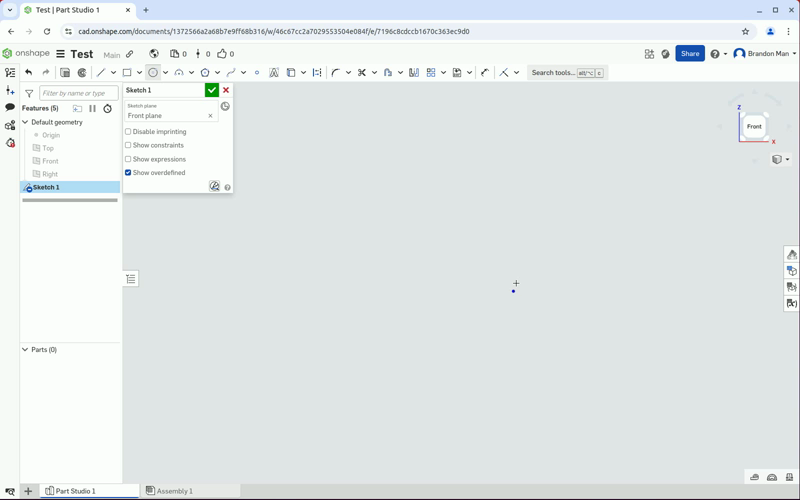
scroll(-6)
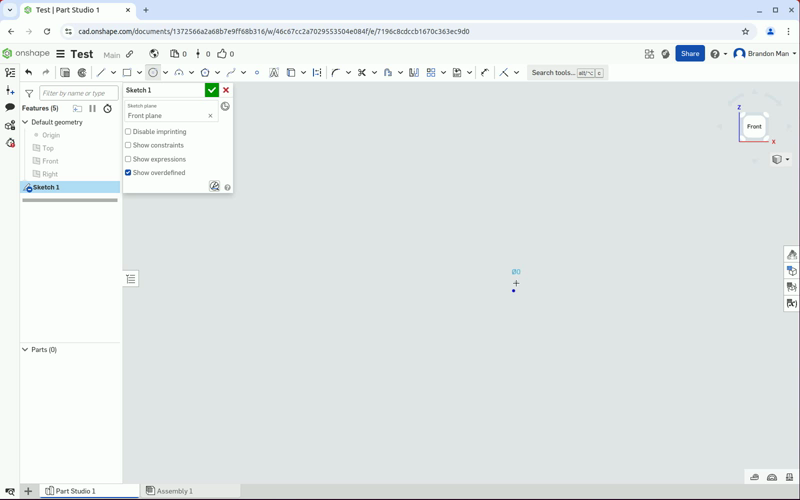
scroll(-6)
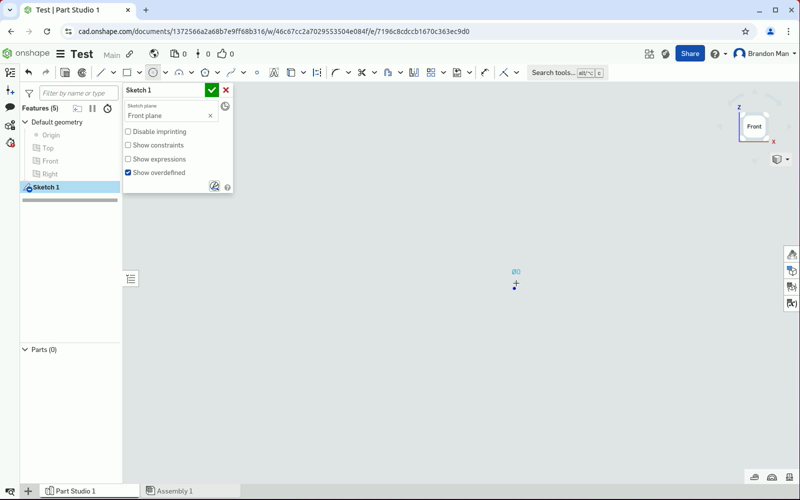
scroll(-6)
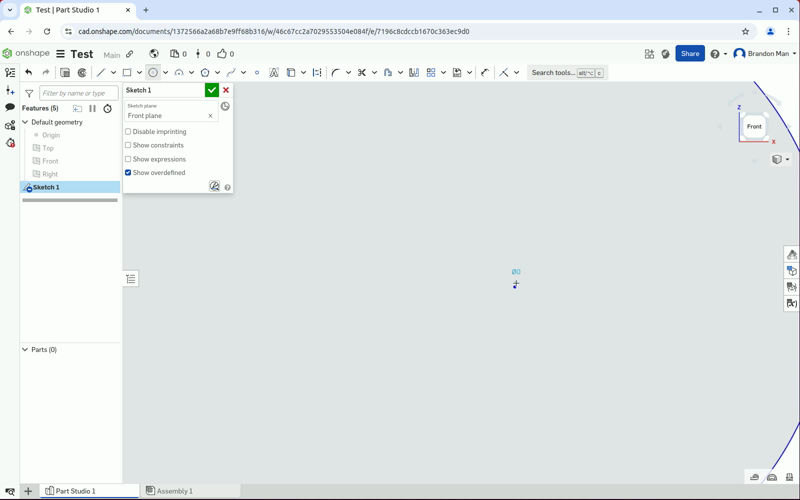
scroll(-6)
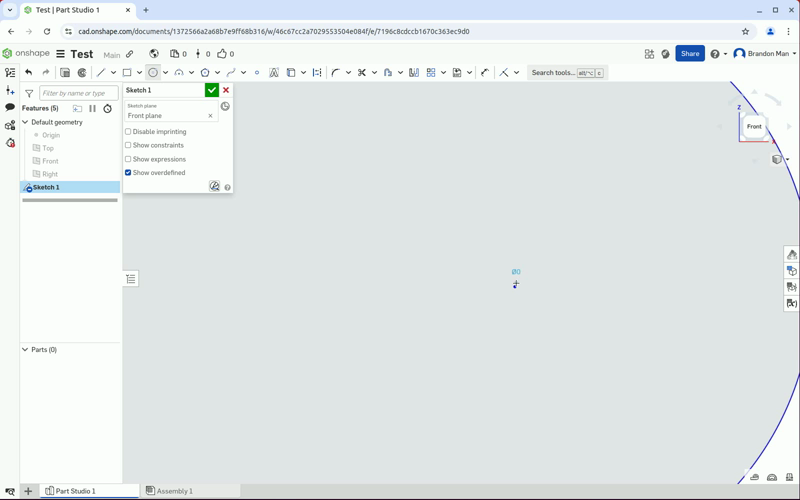
scroll(-6)
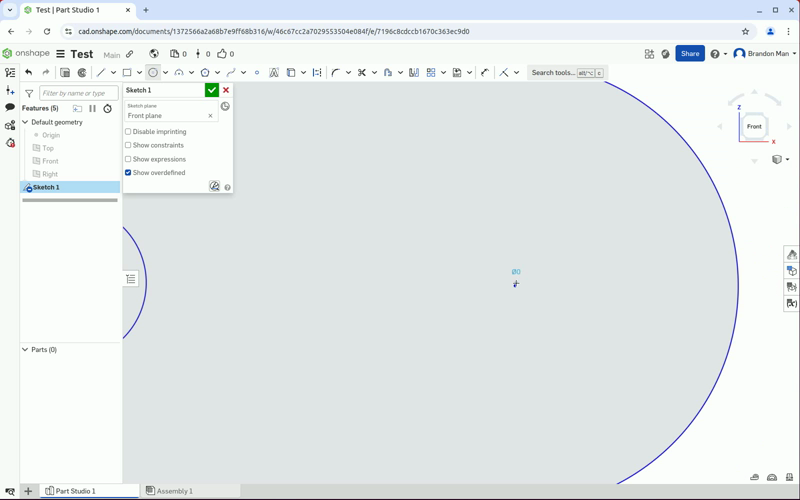
scroll(-6)
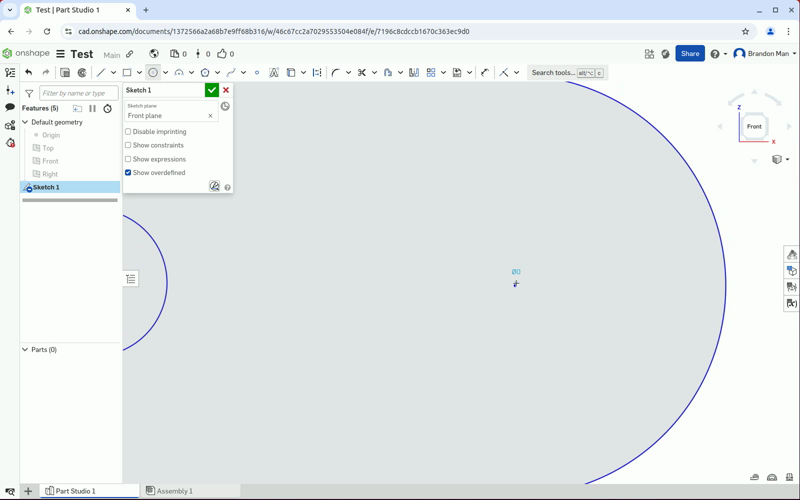
scroll(-6)
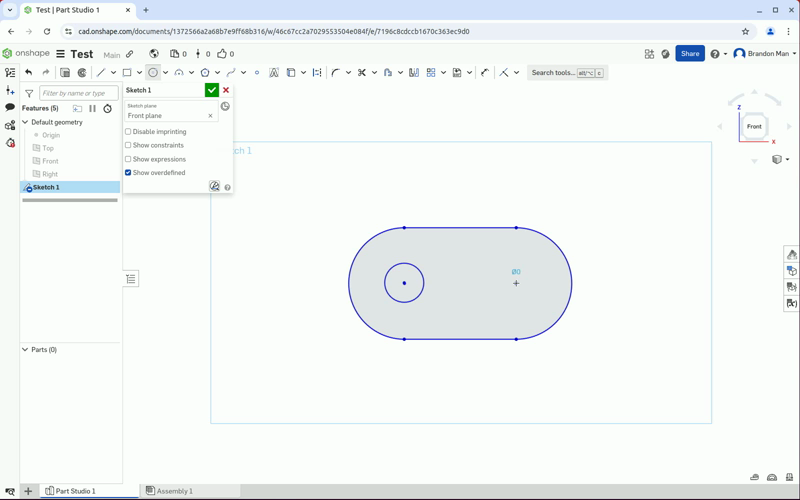
key_up(shift)
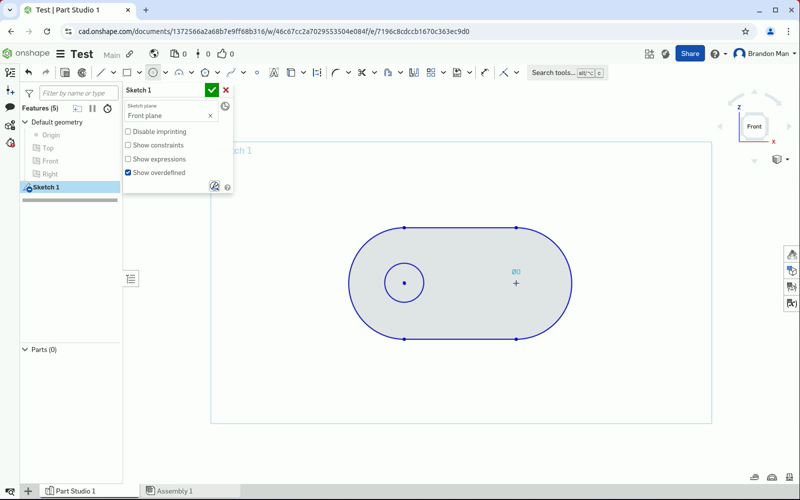
mouse_move(535, 282)
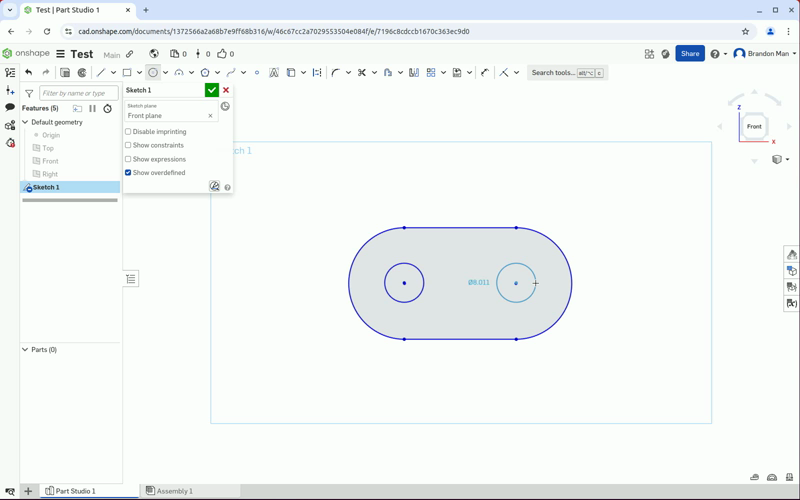
click(535, 282)
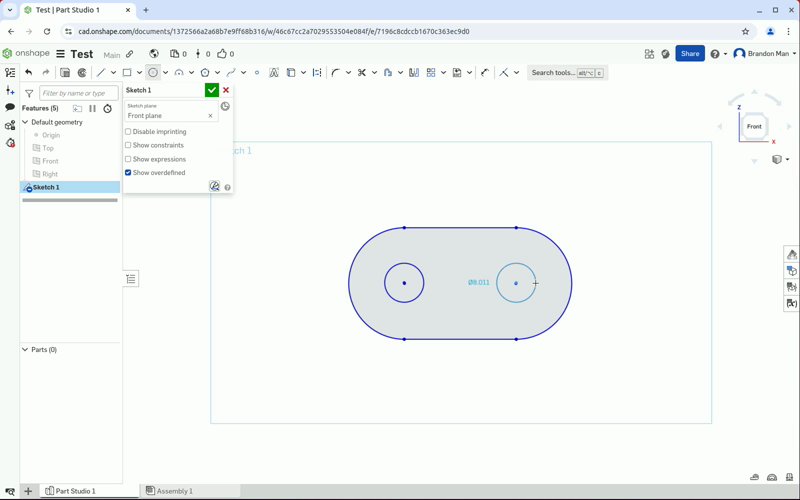
key(esc)
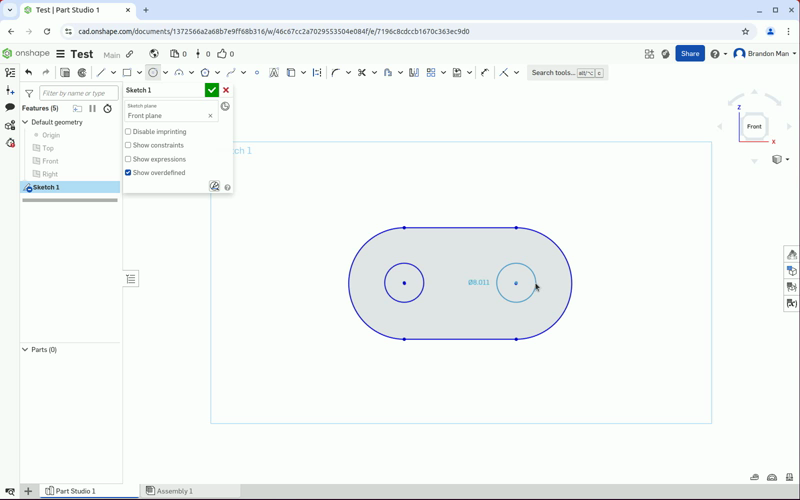
mouse_move(465, 280)
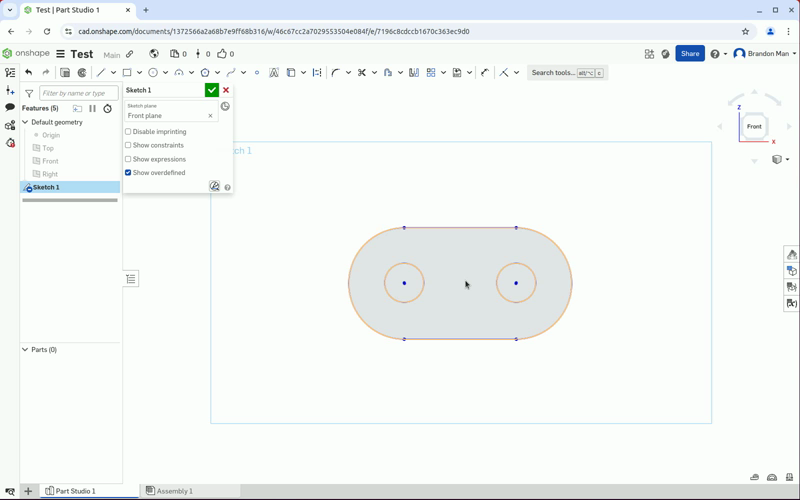
click(465, 280)
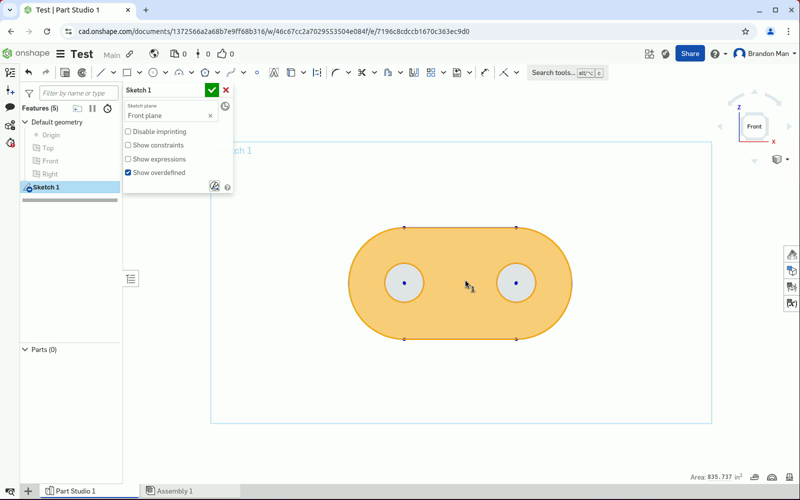
mouse_move(73, 352)
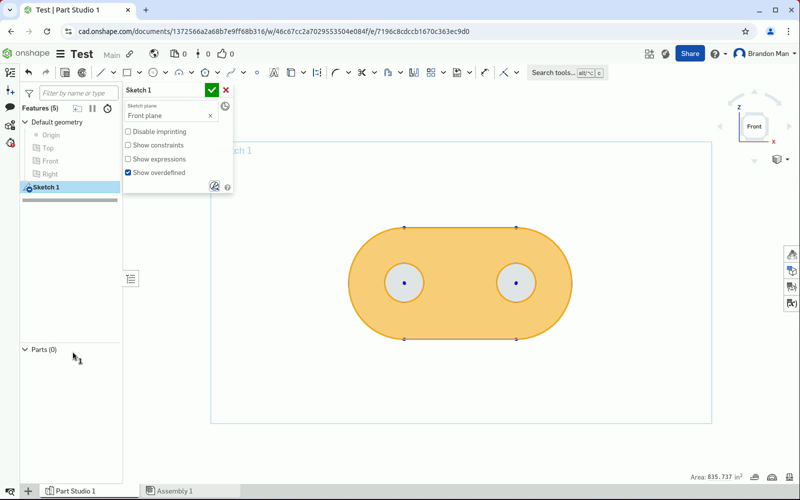
key(shift+y)
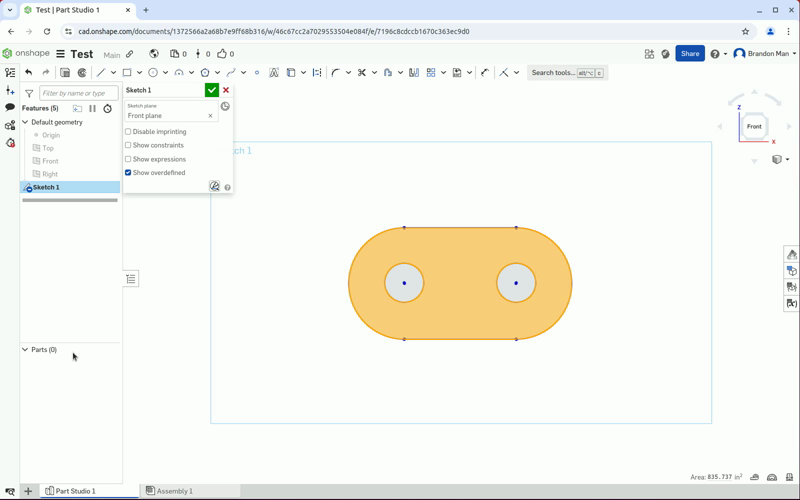
key(shift+e)
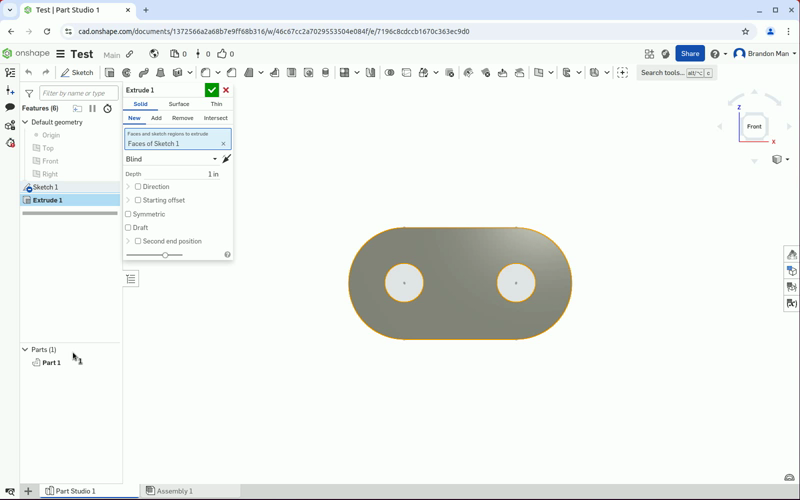
mouse_move(143, 106)
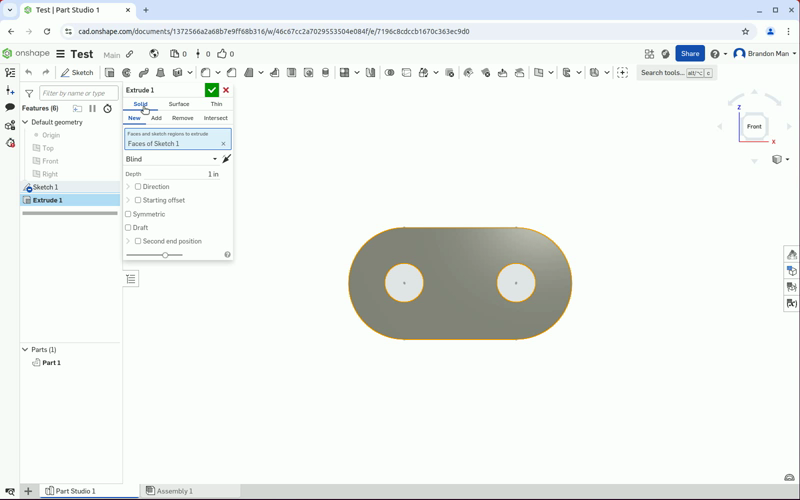
click(143, 106)
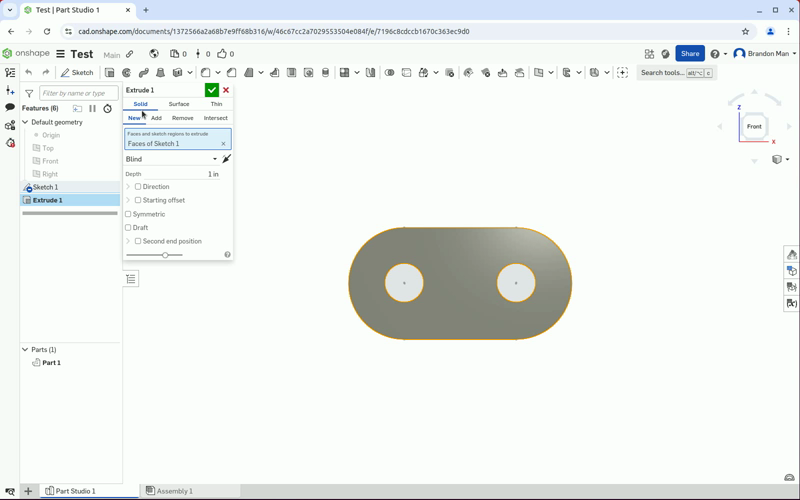
mouse_move(137, 120)
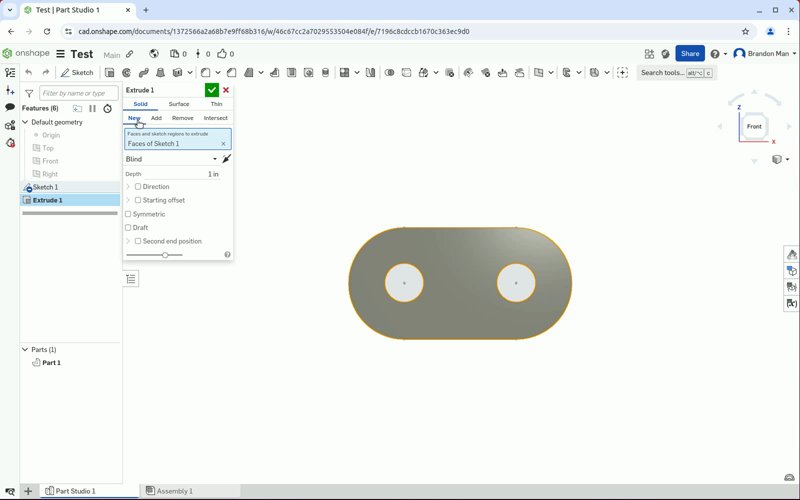
click(137, 120)
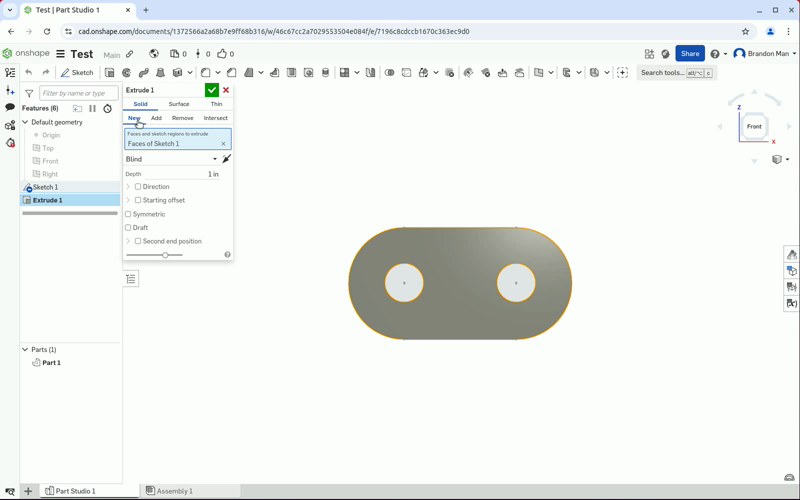
key(tab, 4)
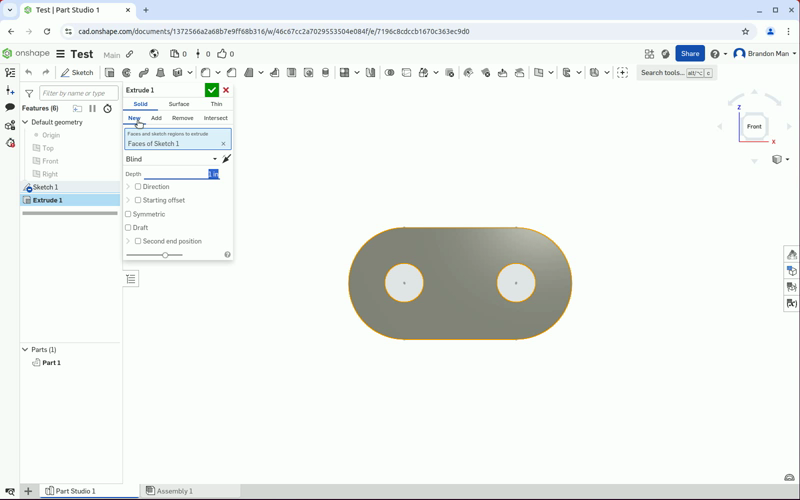
text(3.851)
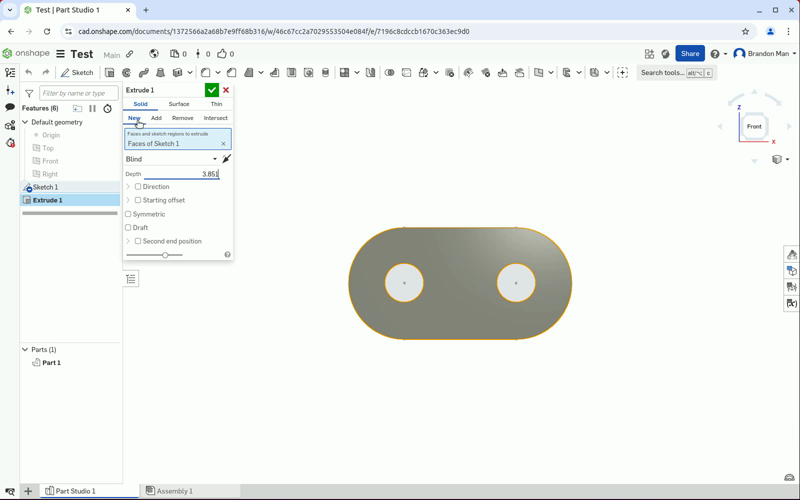
key(enter)
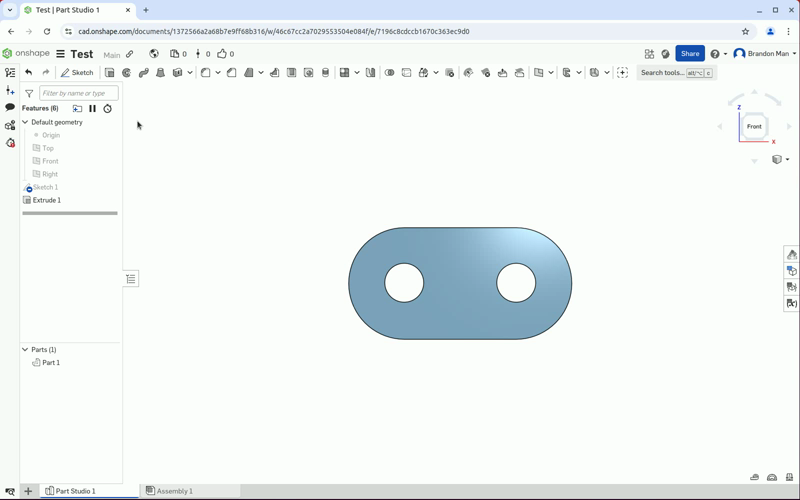
key(shift+h)
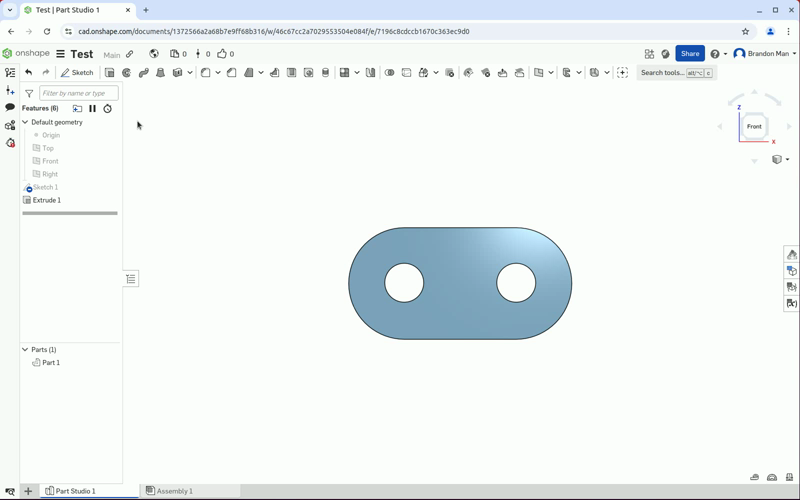
key(shift+h)
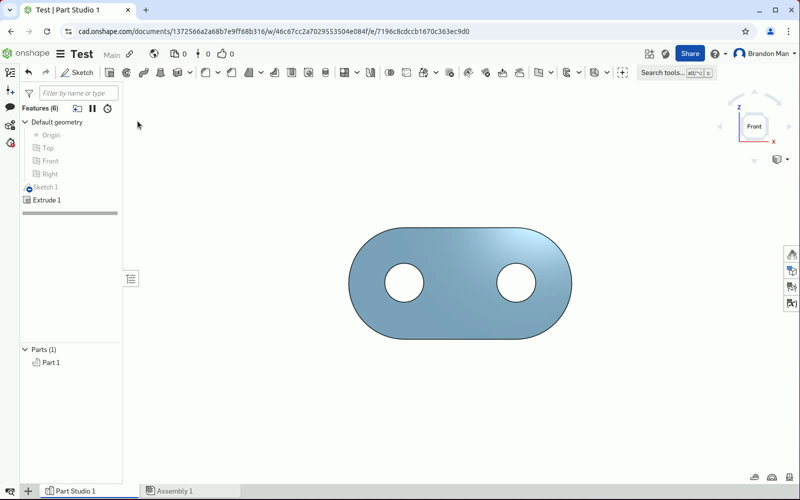
mouse_move(73, 189)
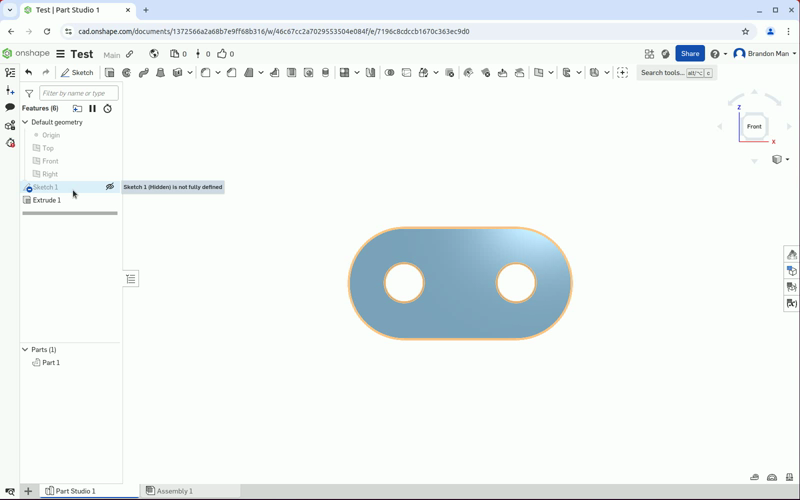
click(73, 189)
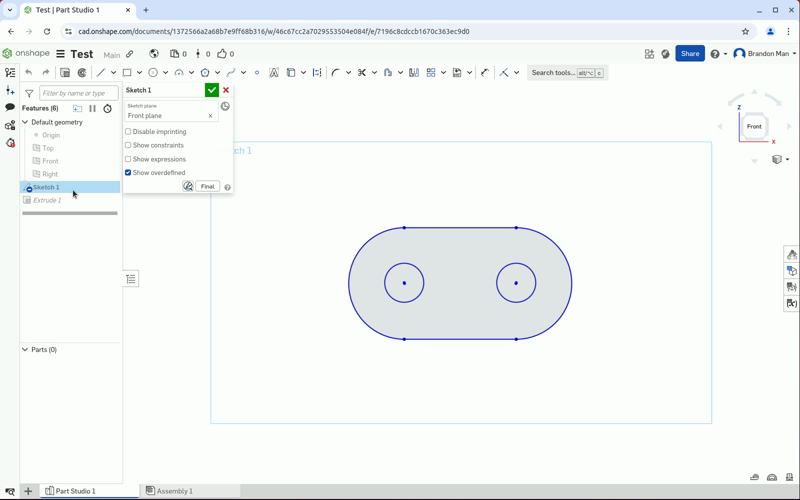
mouse_move(229, 92)
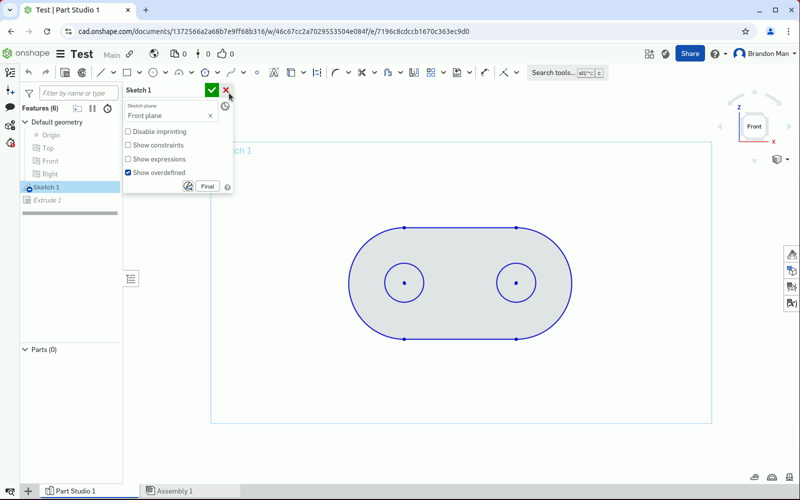
click(229, 92)
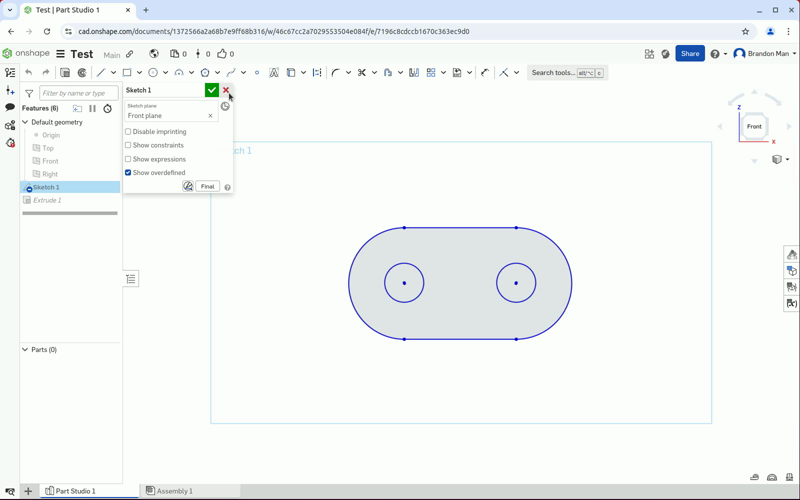
key(shift+s)
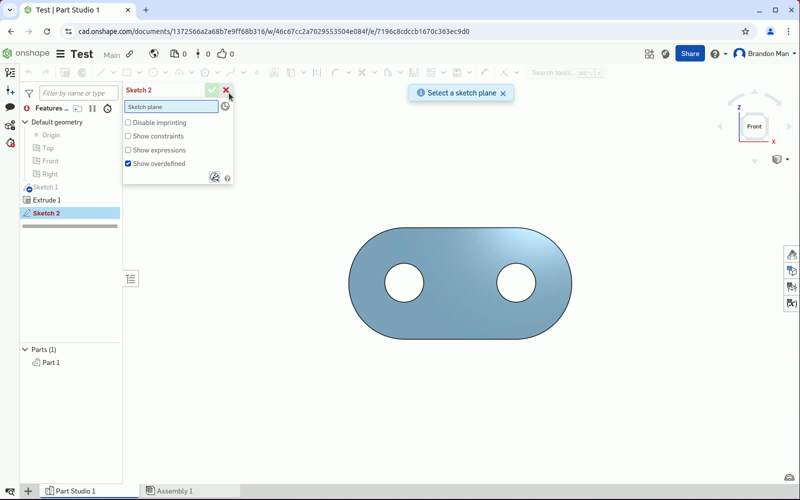
mouse_move(73, 163)
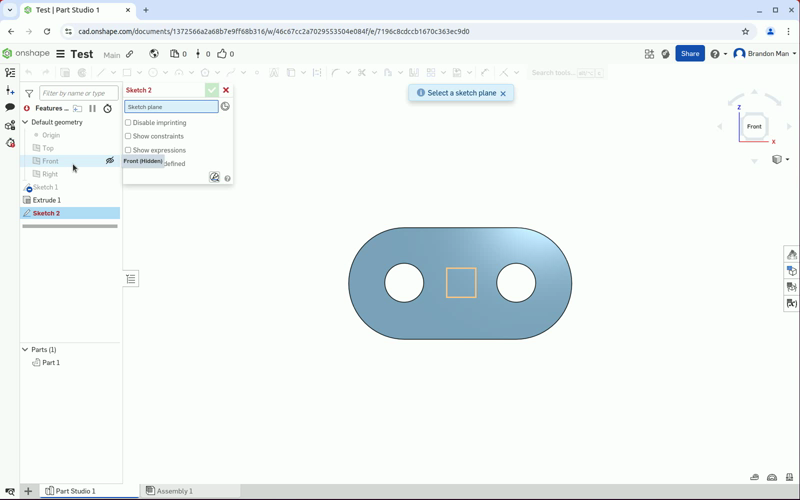
click(73, 163)
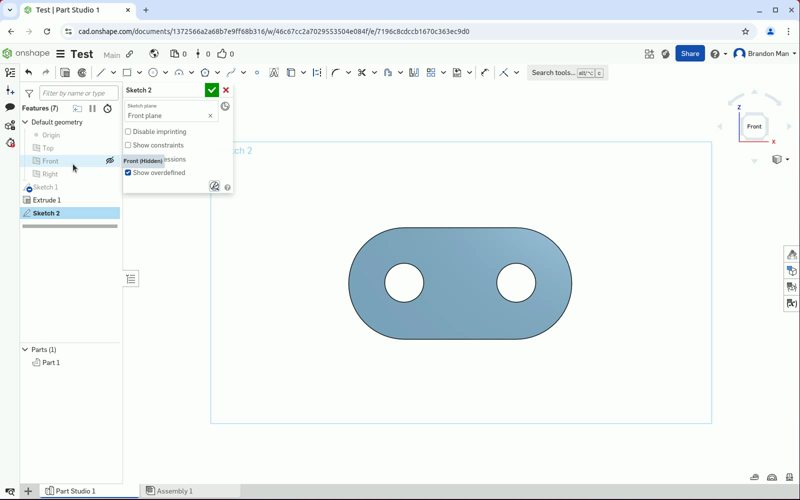
mouse_move(73, 352)
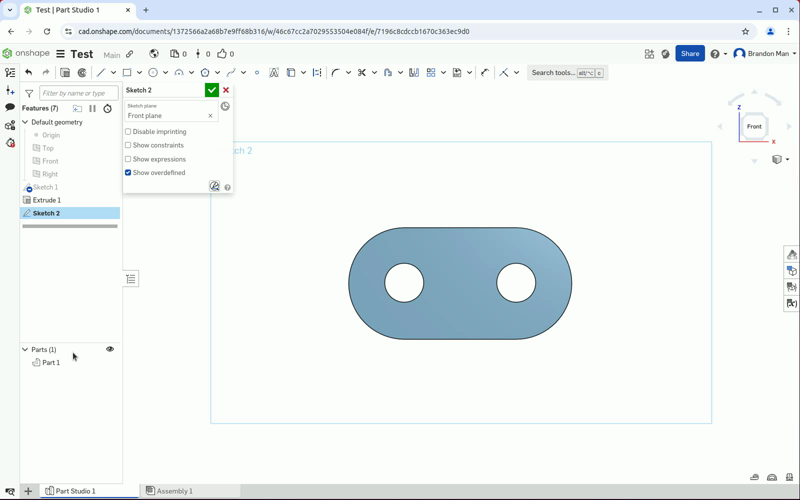
key(y)
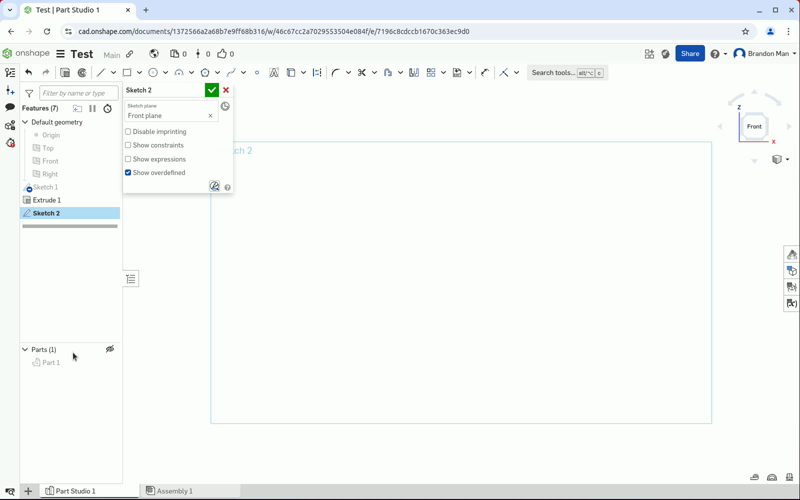
key(c)
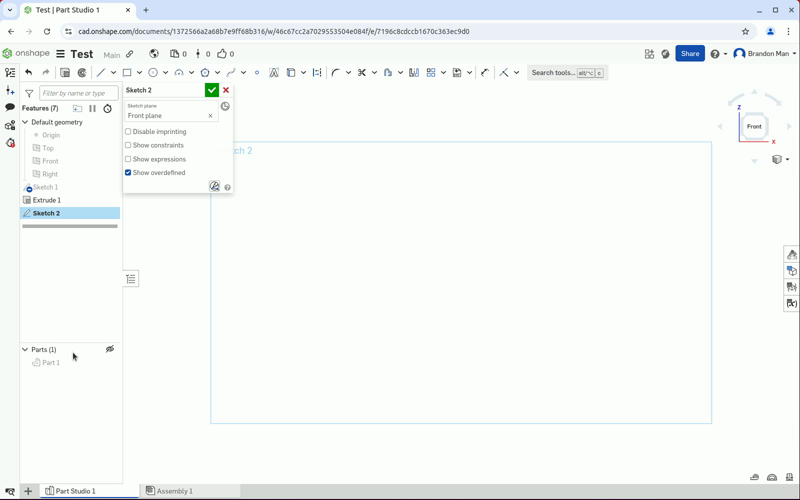
key_down(shift)
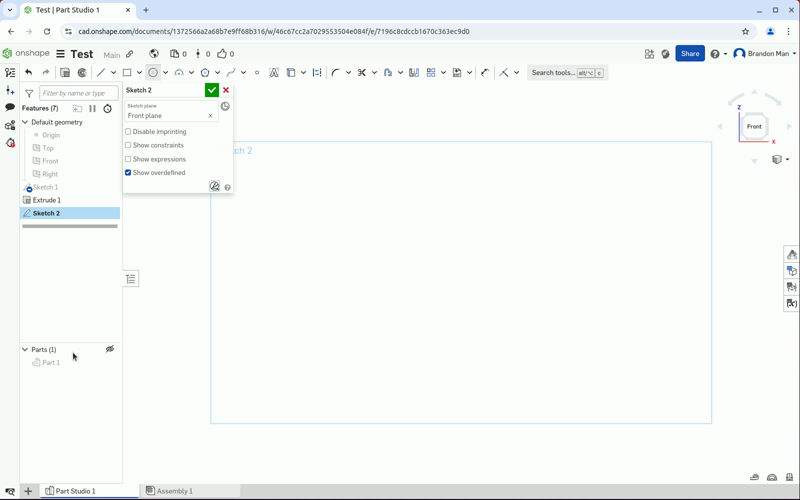
mouse_move(405, 282)
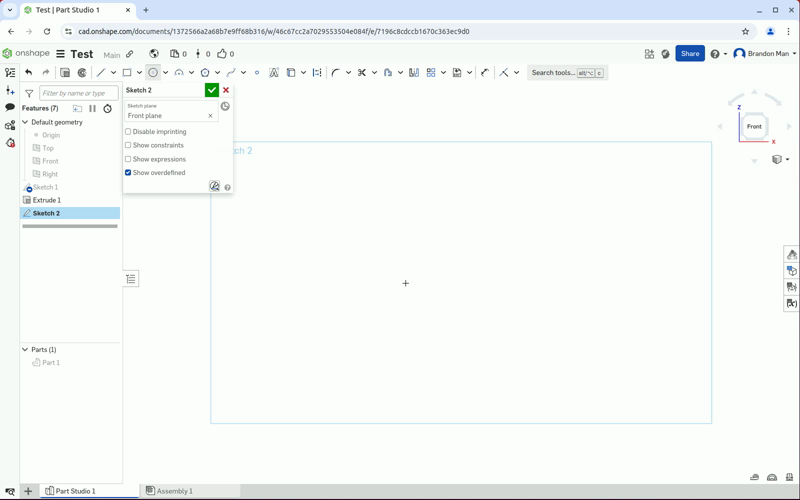
click(405, 282)
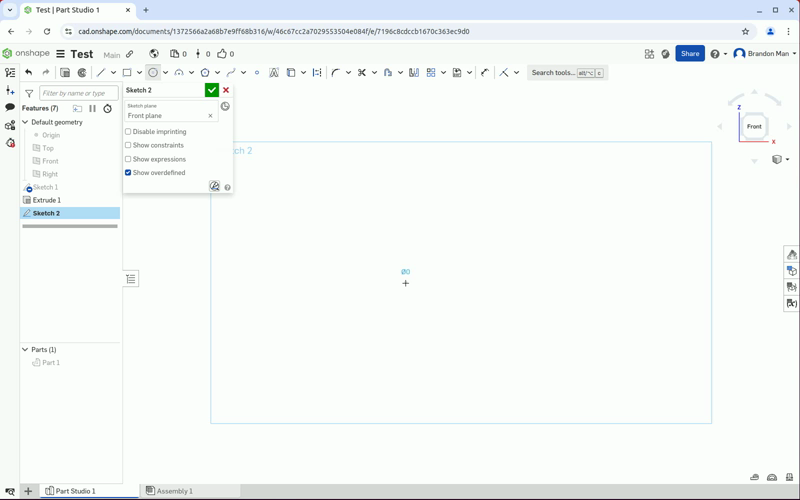
key_up(shift)
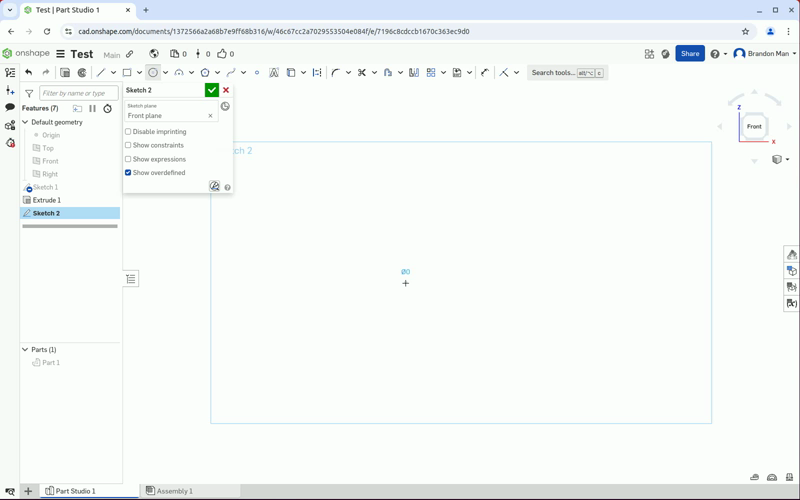
mouse_move(413, 282)
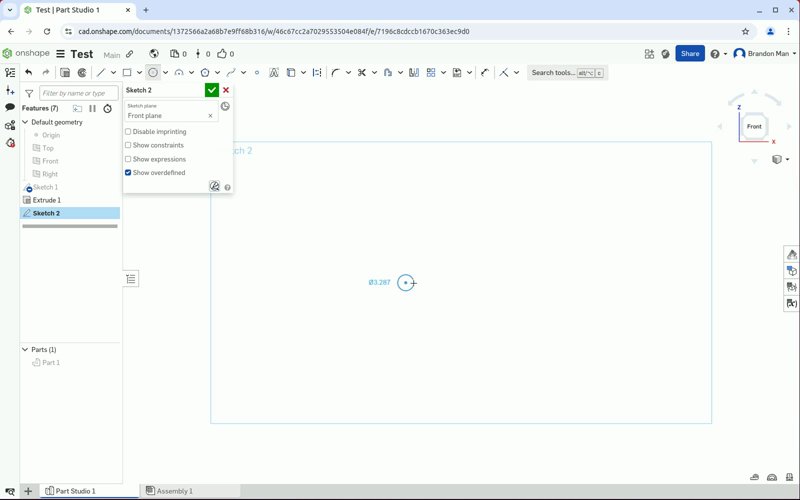
click(413, 282)
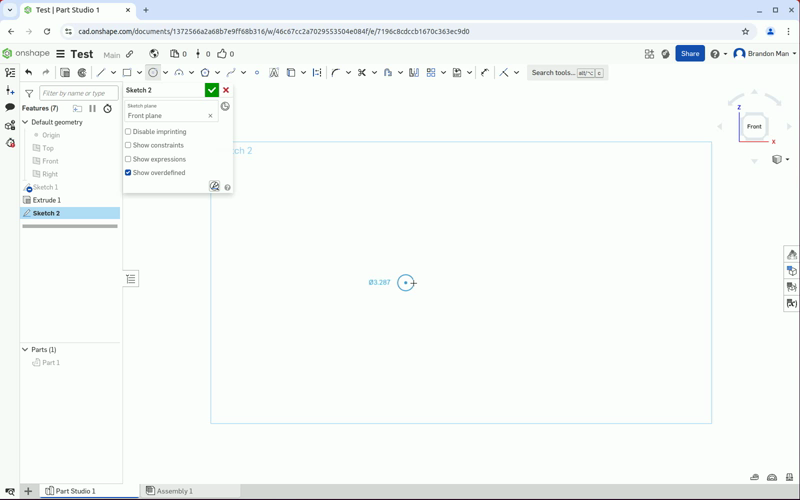
key(esc)
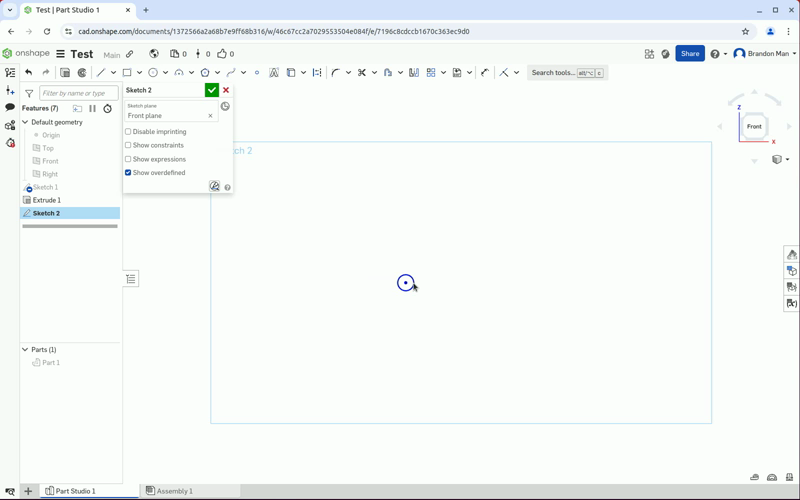
mouse_move(406, 289)
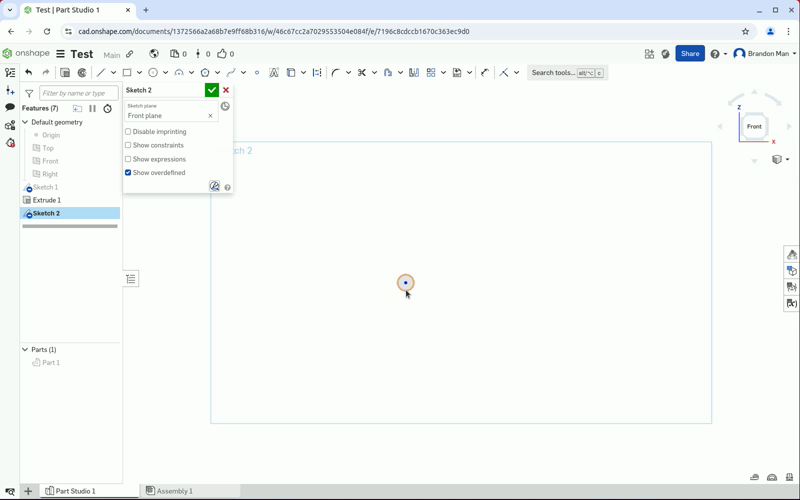
scroll(6)
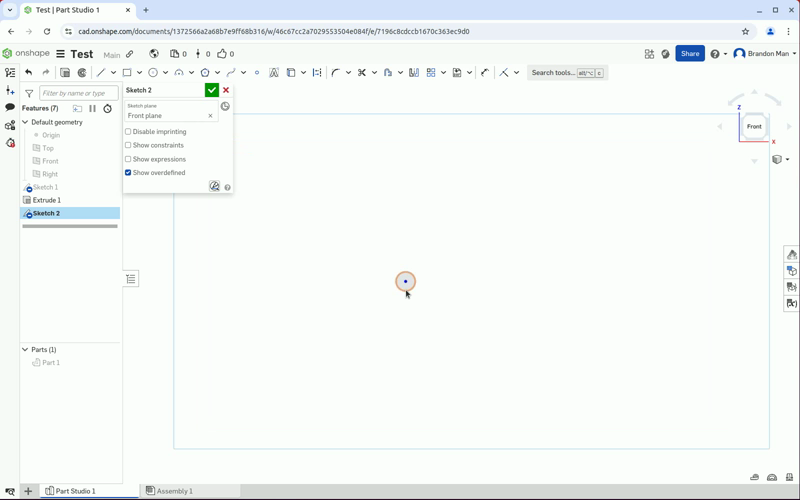
scroll(6)
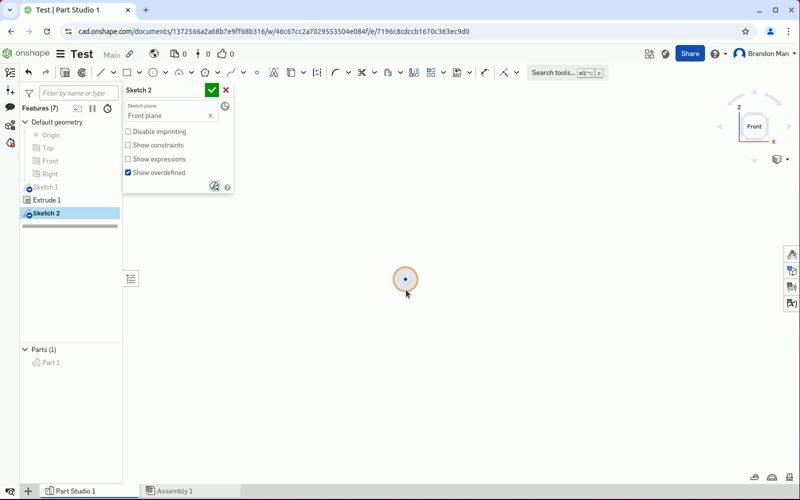
scroll(6)
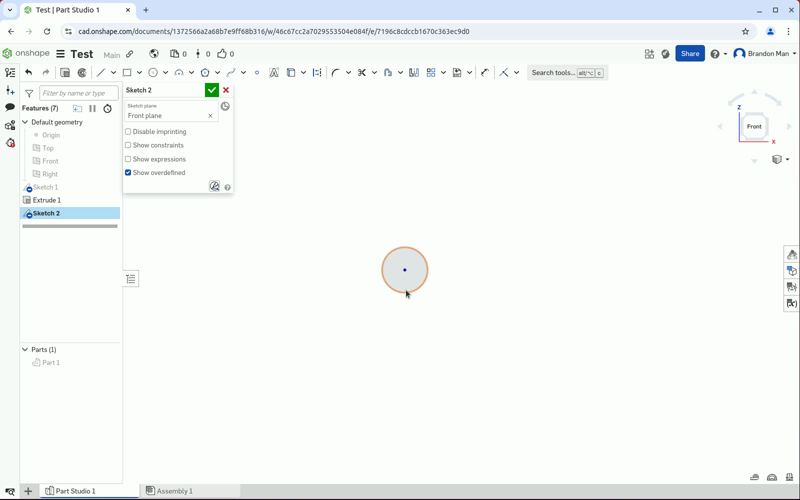
scroll(6)
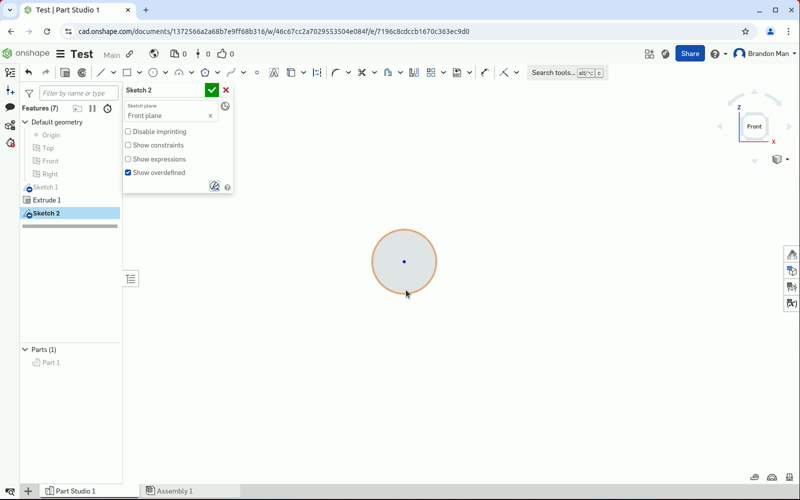
scroll(6)
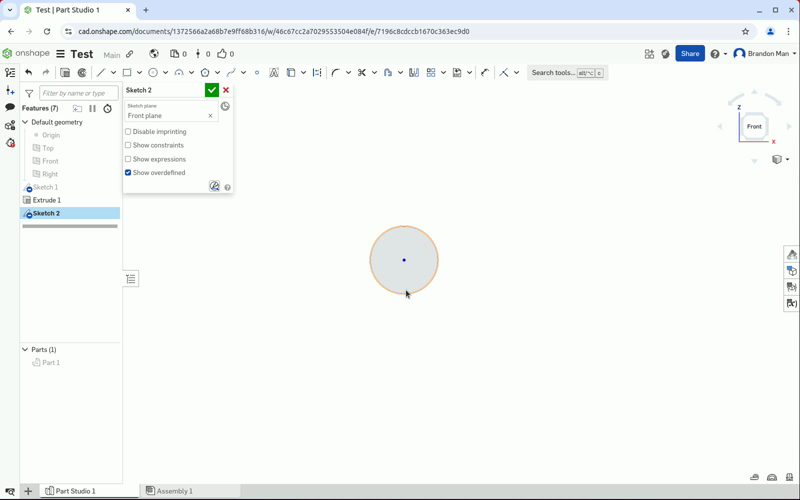
scroll(6)
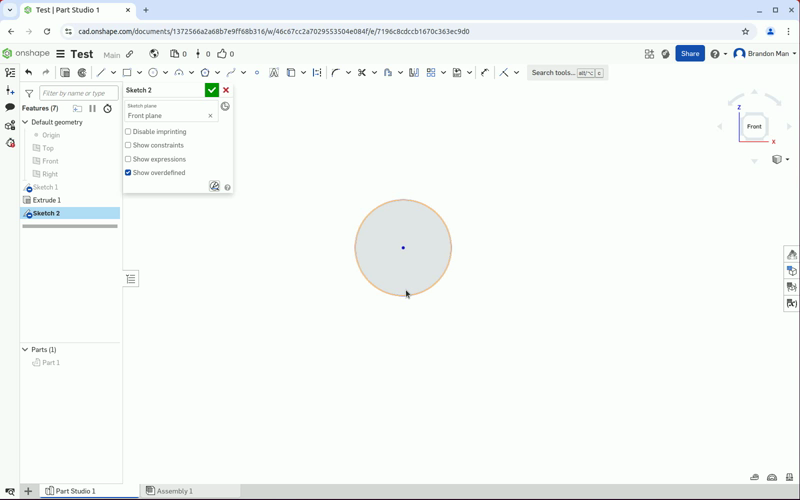
scroll(6)
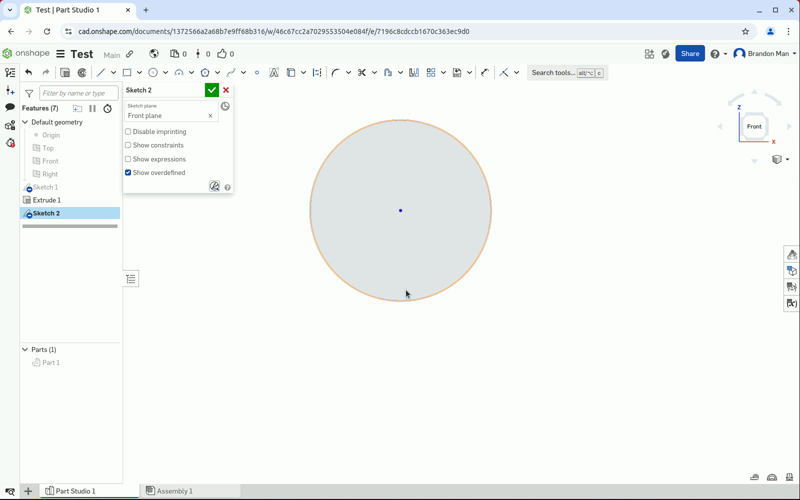
click(406, 289)
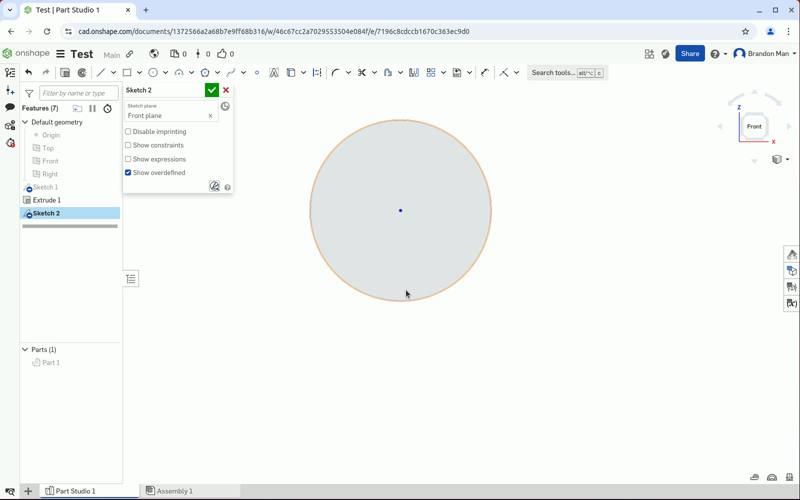
scroll(-6)
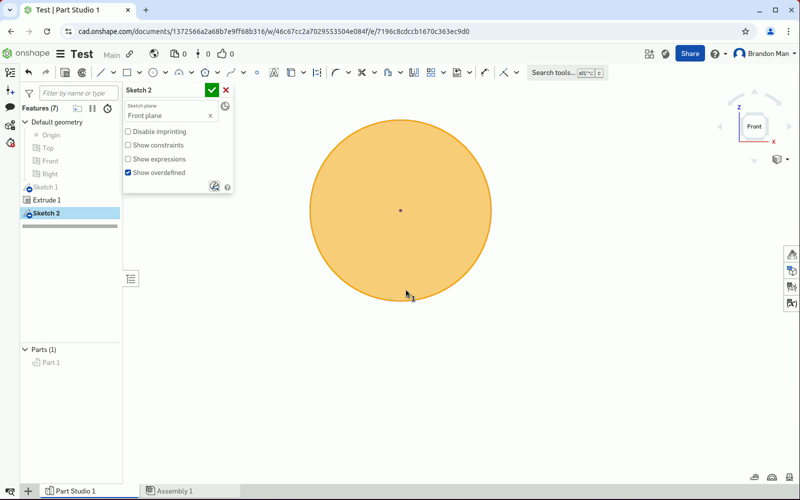
scroll(-6)
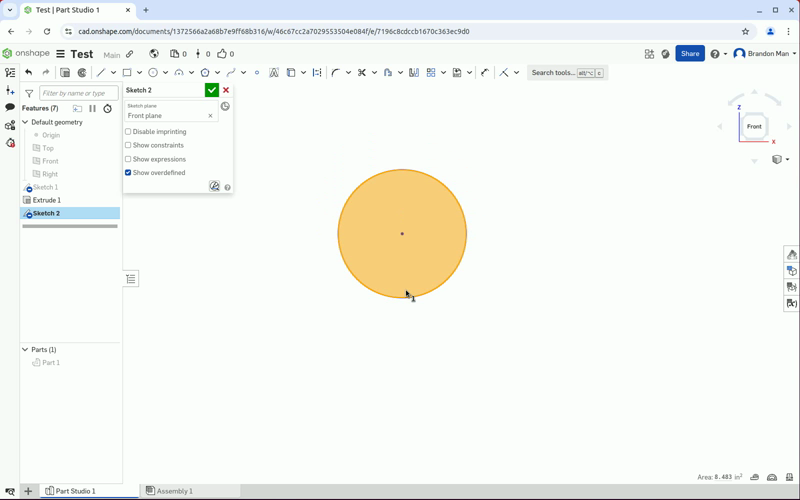
scroll(-6)
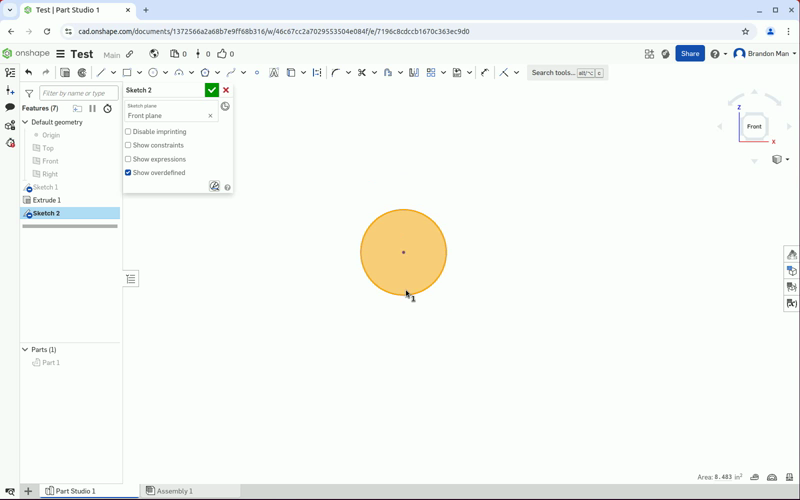
scroll(-6)
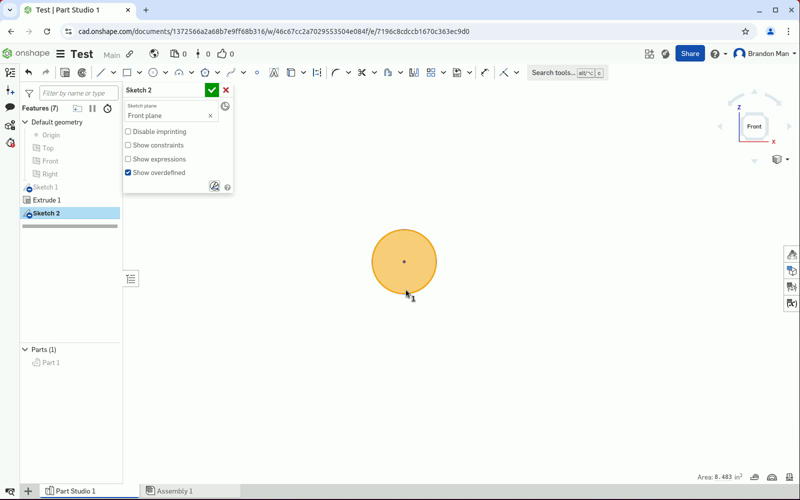
scroll(-6)
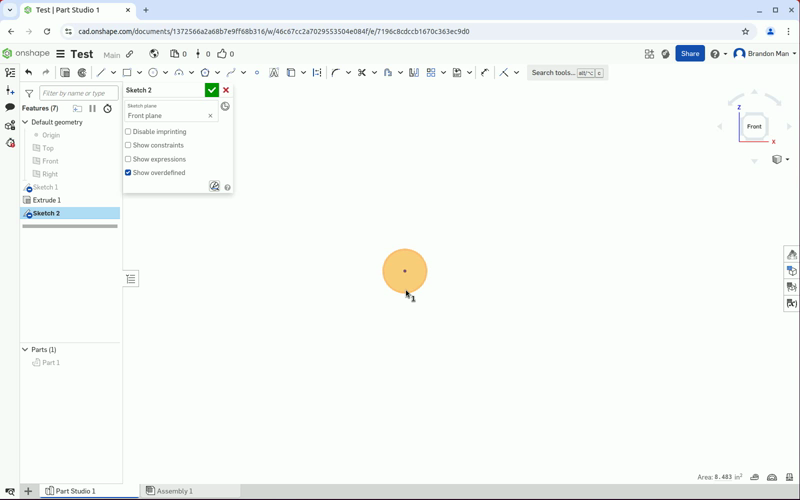
scroll(-6)
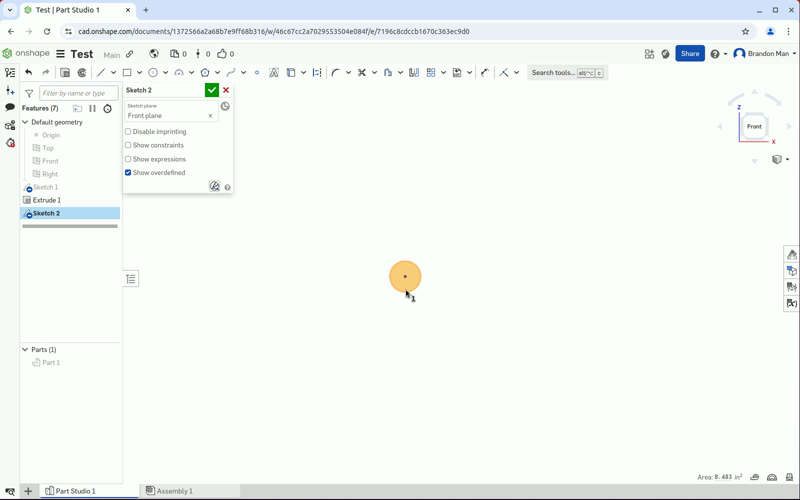
scroll(-6)
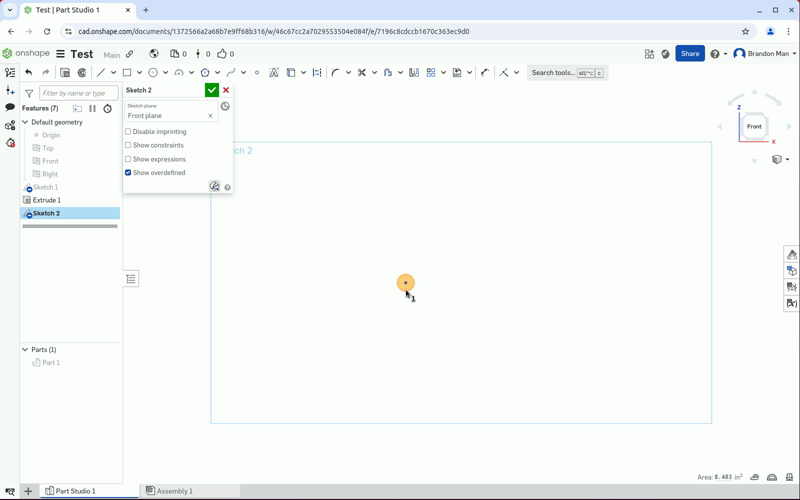
mouse_move(73, 352)
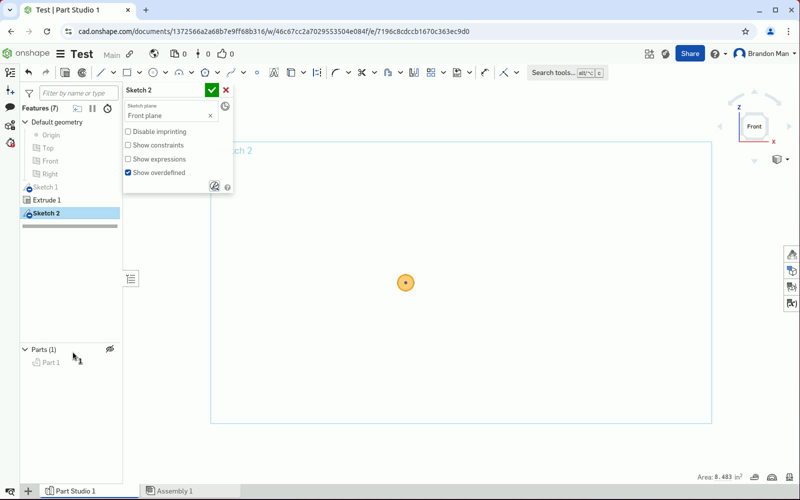
key(shift+y)
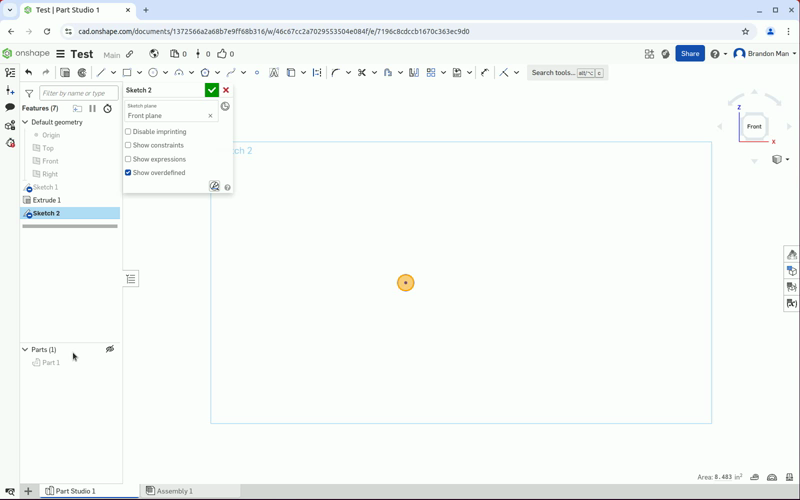
key(shift+e)
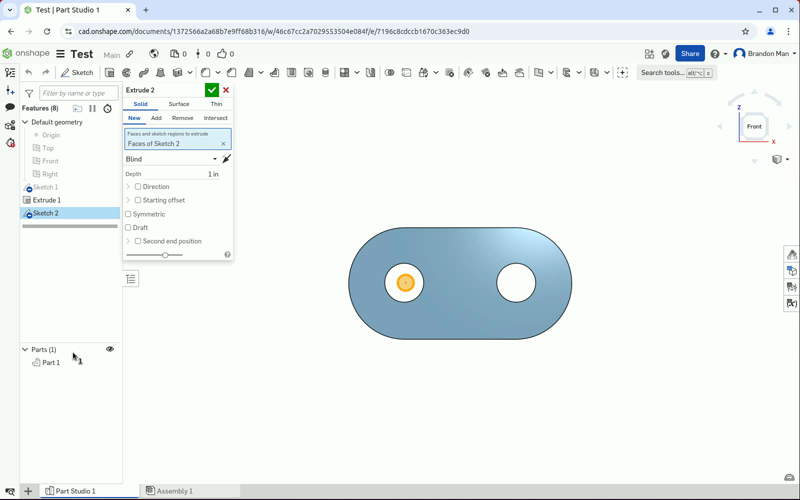
mouse_move(143, 106)
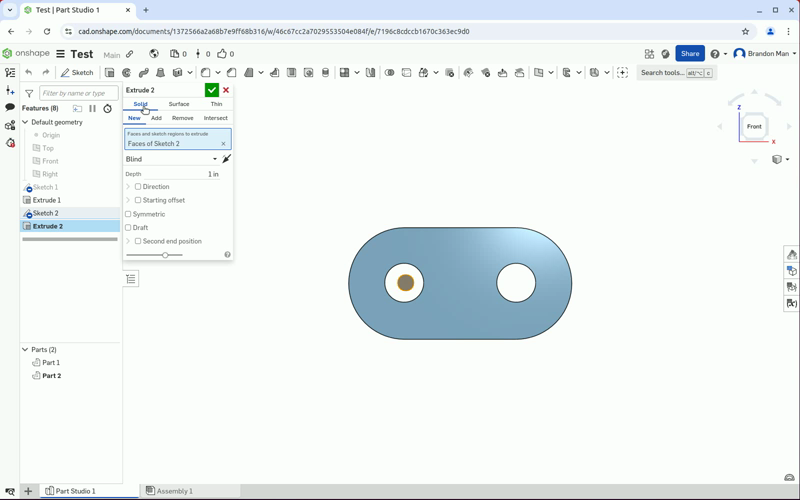
click(143, 106)
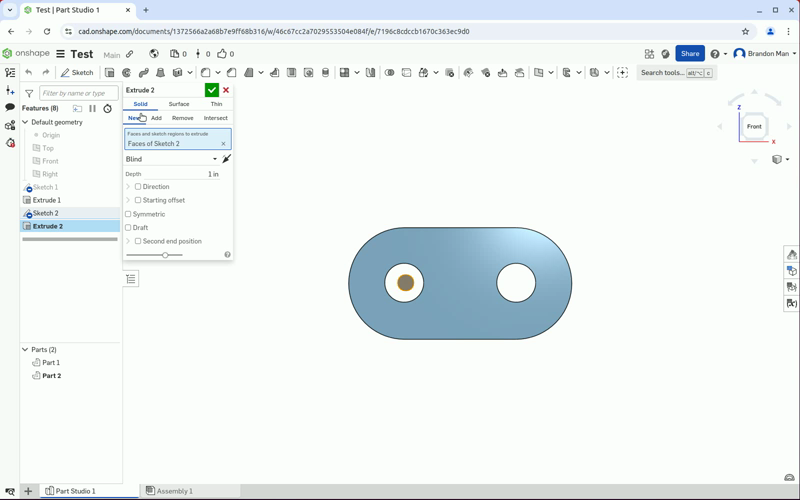
mouse_move(137, 120)
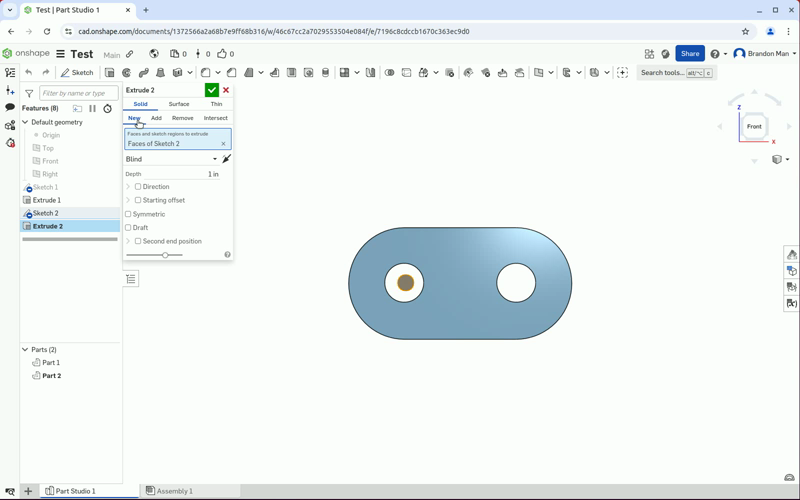
click(137, 120)
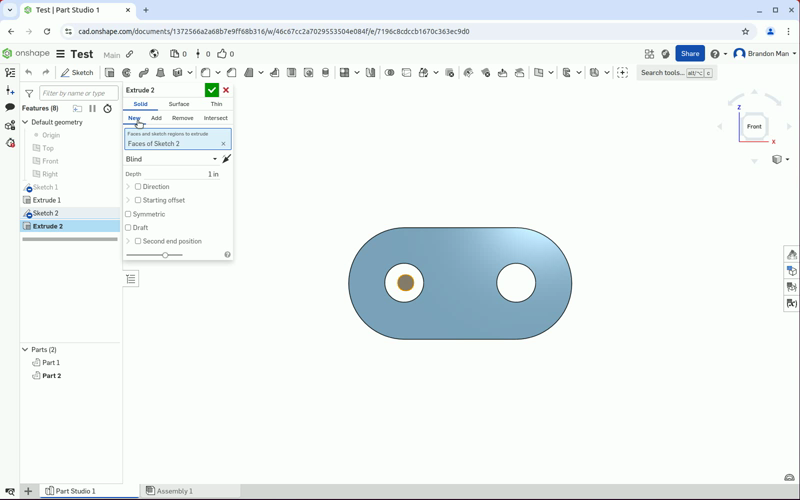
key(tab, 4)
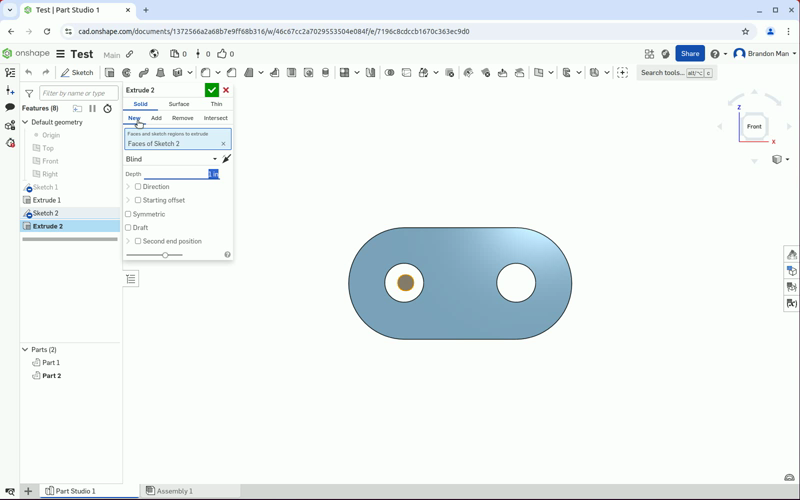
text(3.851)
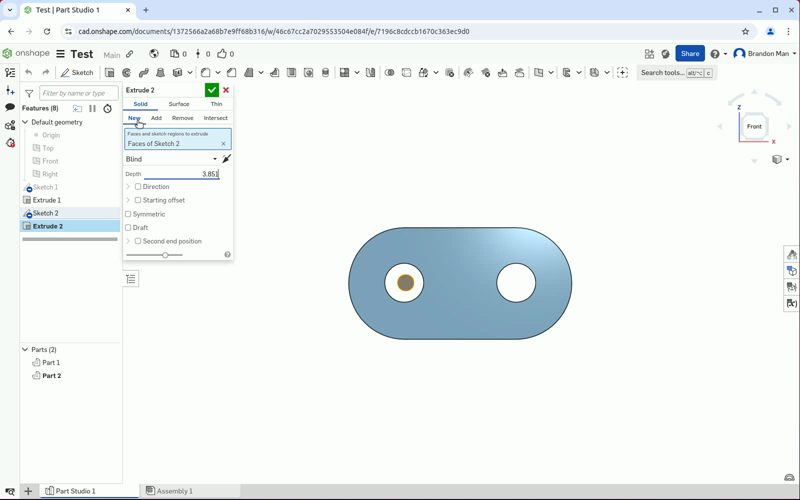
key(enter)
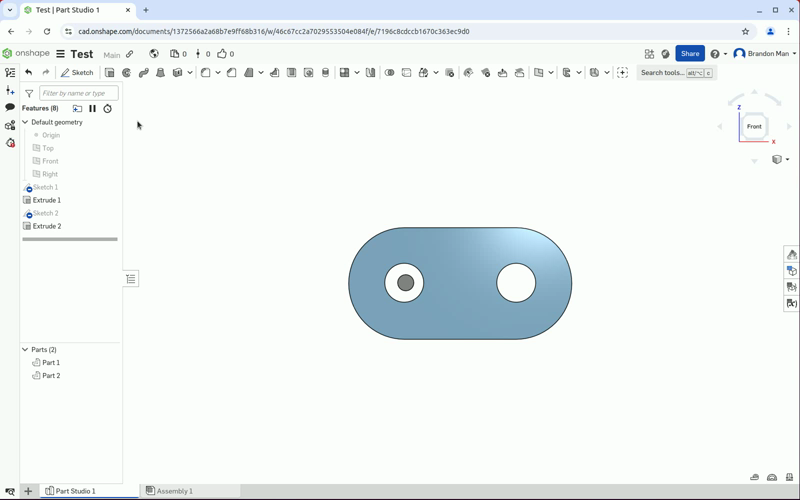
key(shift+h)
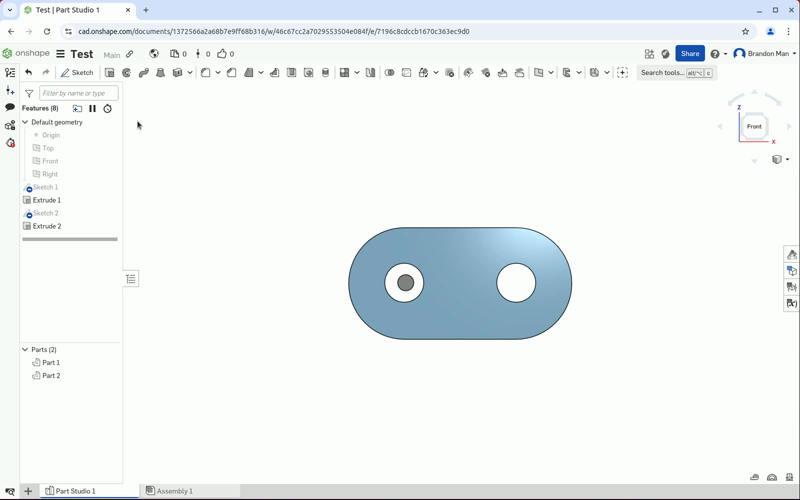
key(shift+h)
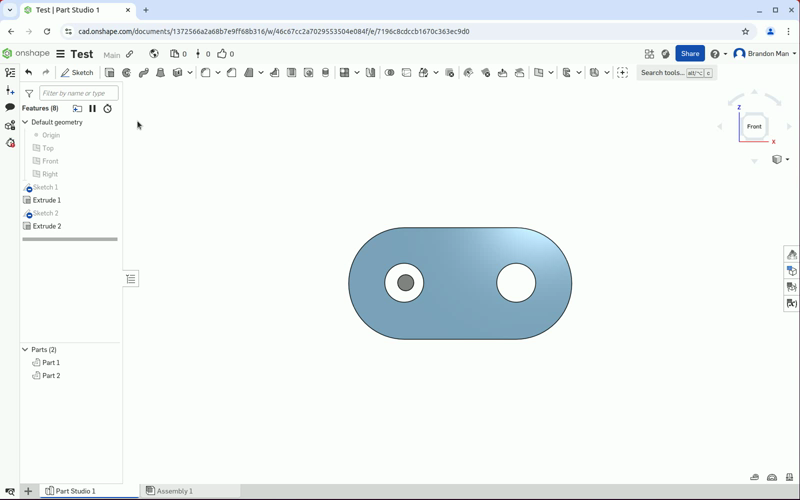
mouse_move(73, 189)
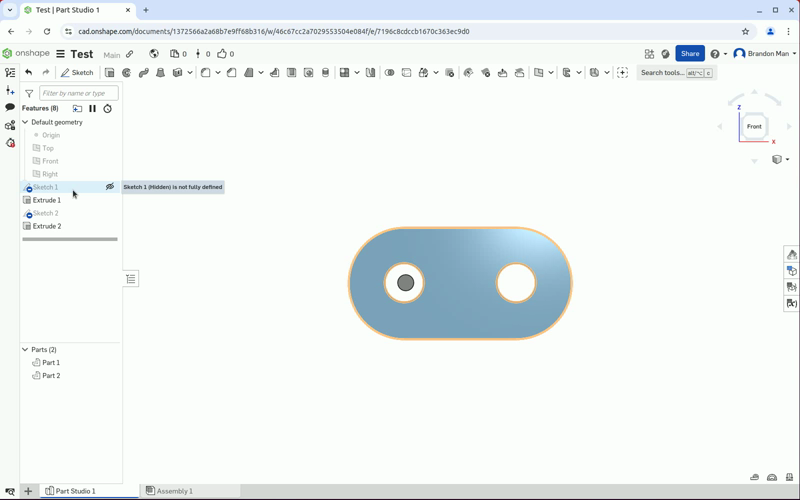
click(73, 189)
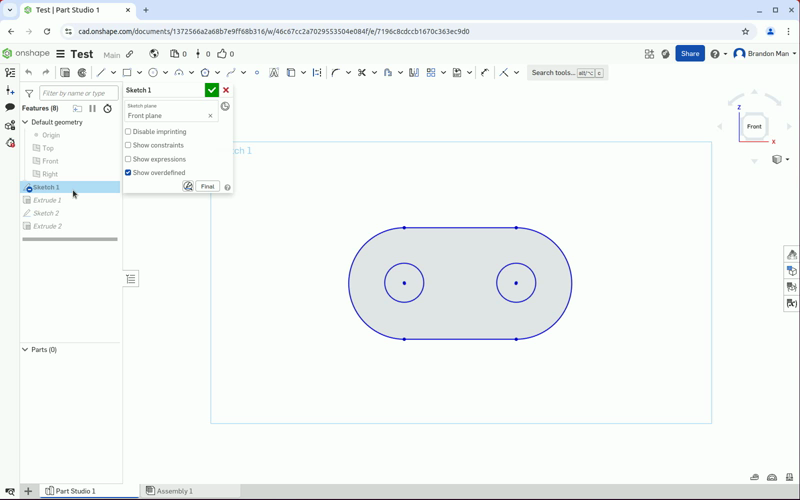
mouse_move(229, 92)
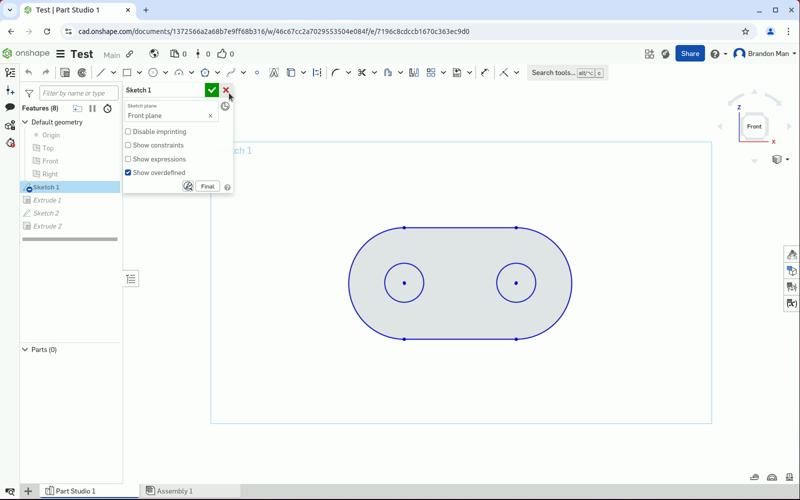
click(229, 92)
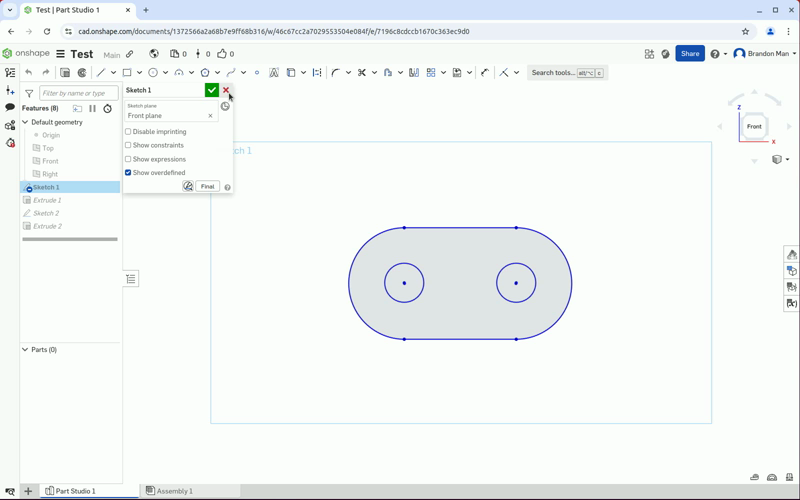
key(shift+s)
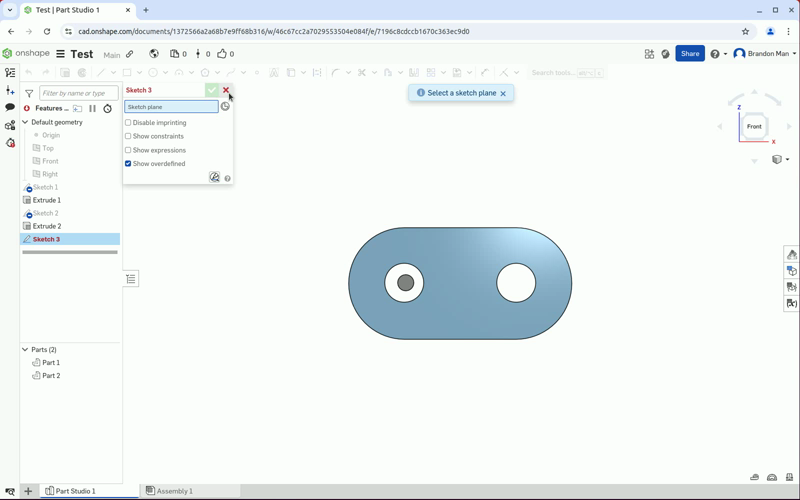
mouse_move(73, 163)
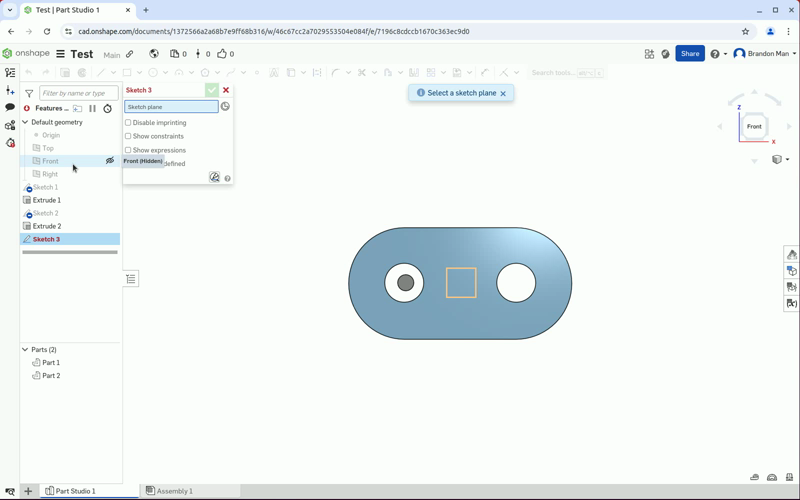
click(73, 163)
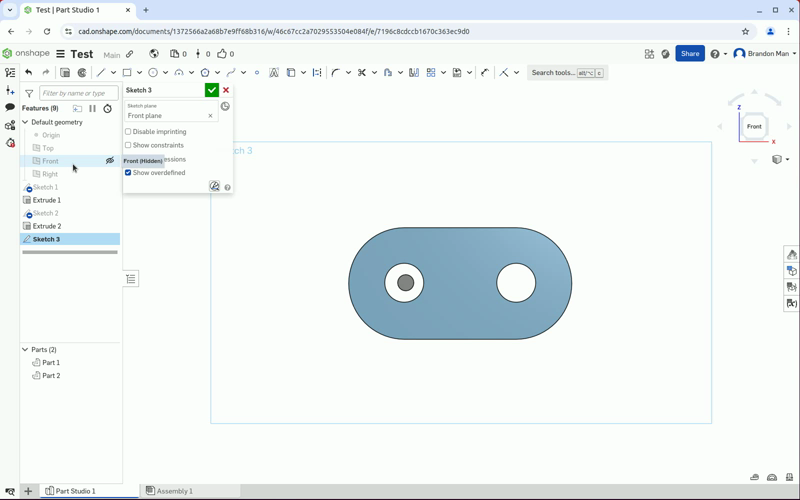
mouse_move(73, 352)
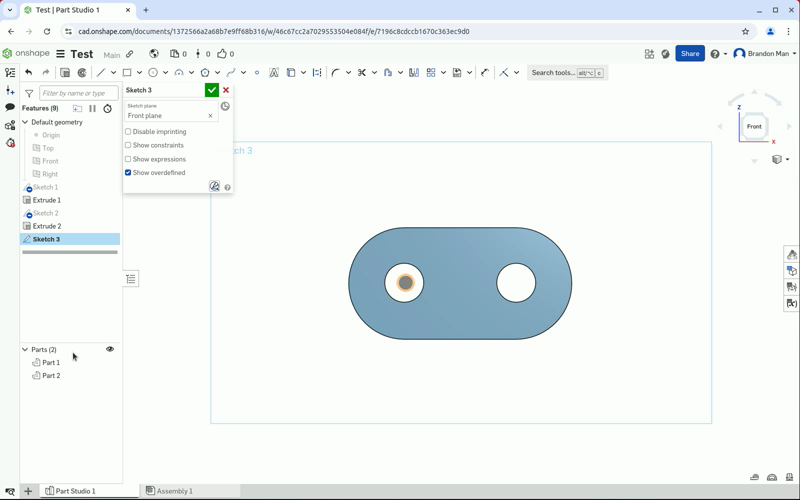
key(y)
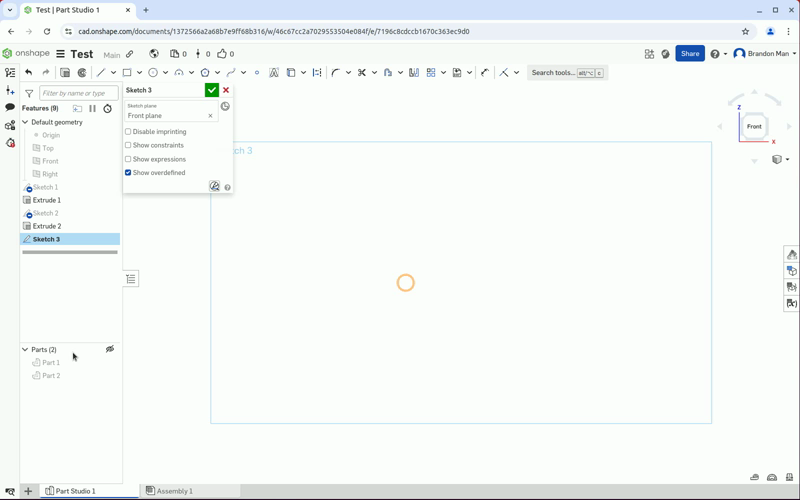
key(c)
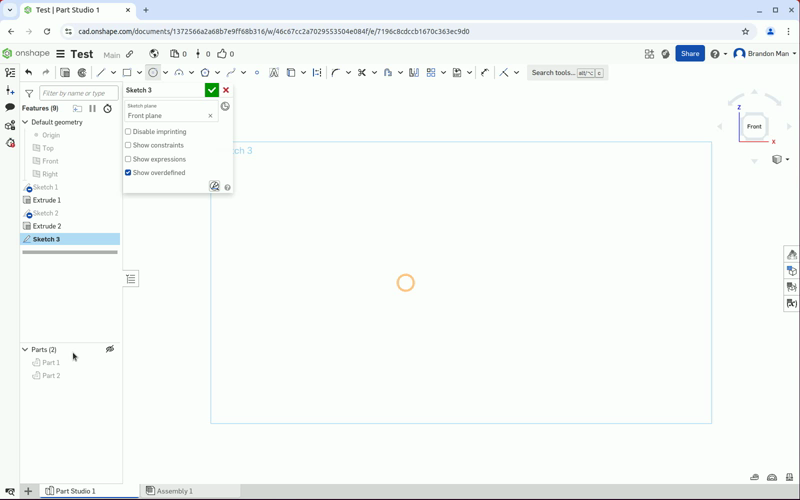
key_down(shift)
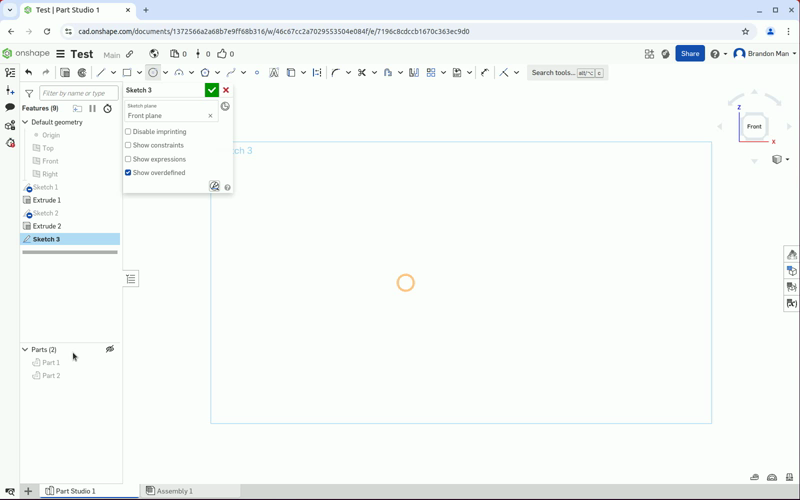
mouse_move(518, 282)
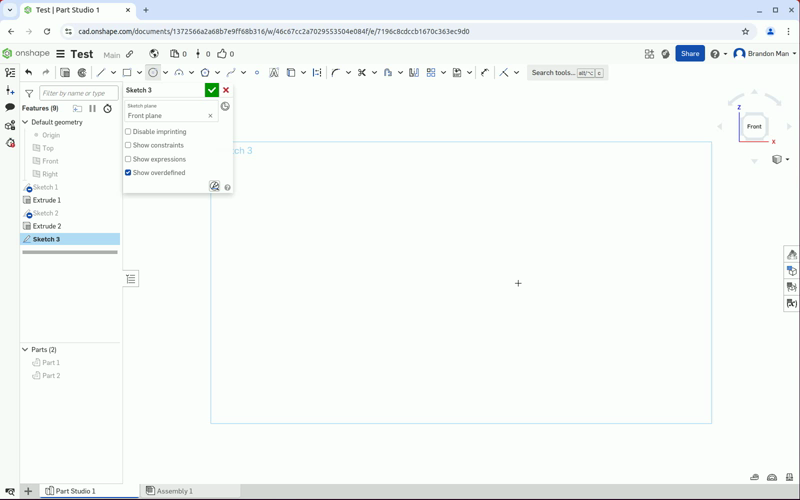
click(518, 282)
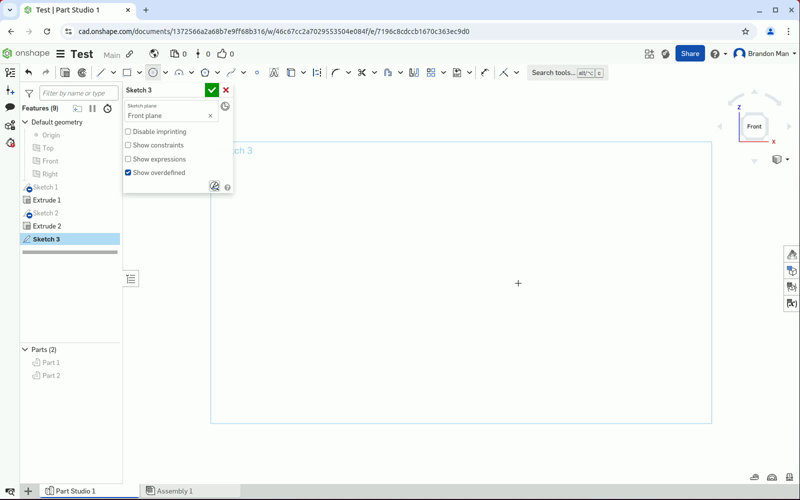
key_up(shift)
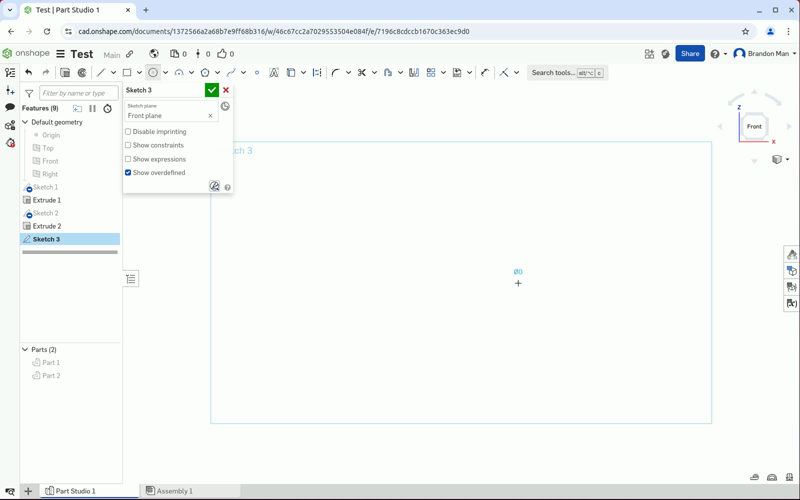
mouse_move(526, 282)
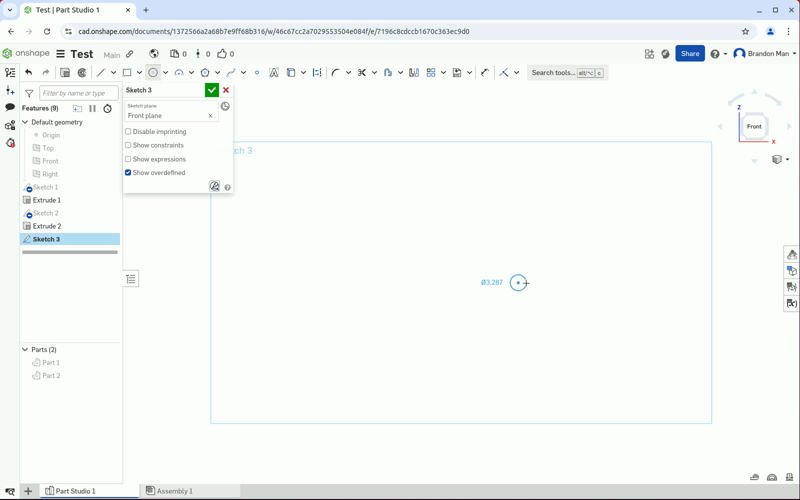
click(526, 282)
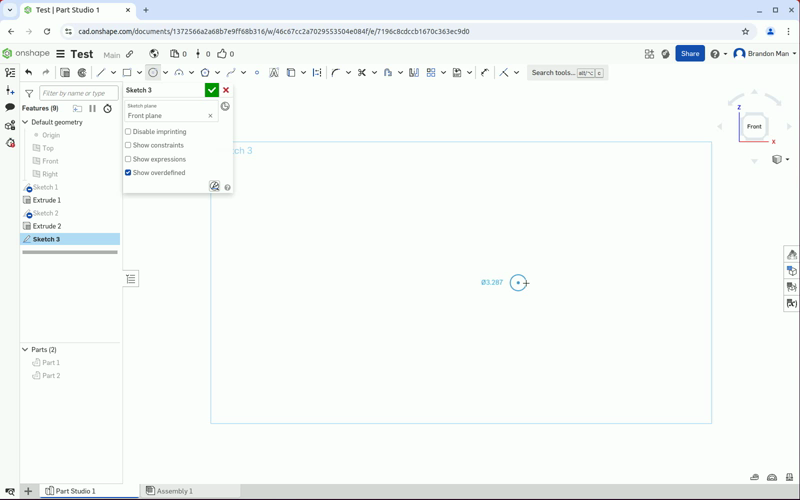
key(esc)
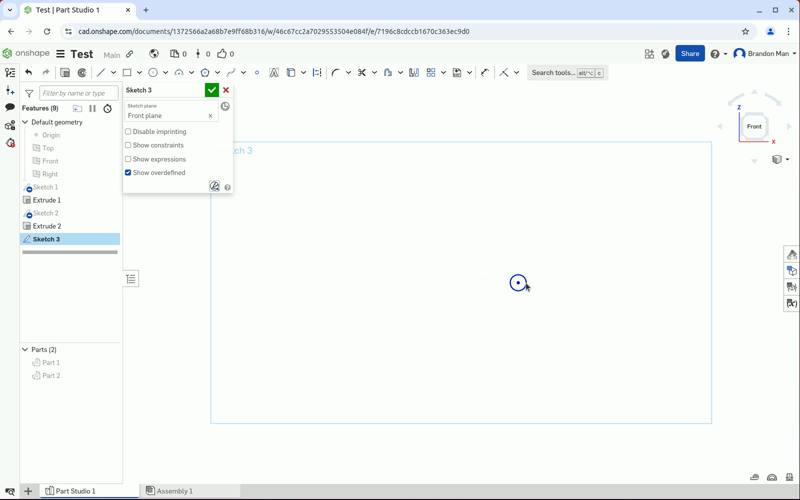
mouse_move(515, 283)
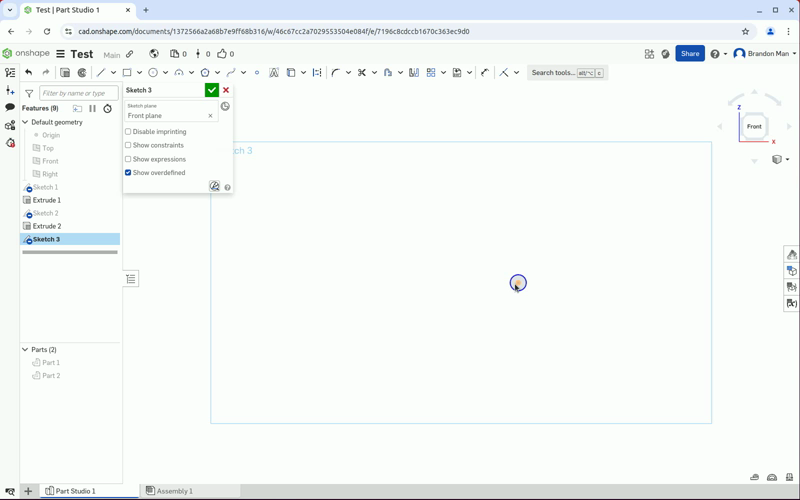
scroll(6)
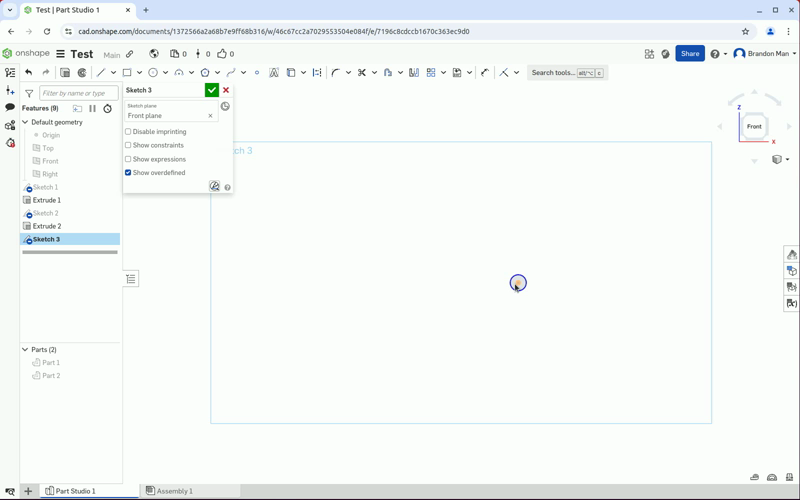
scroll(6)
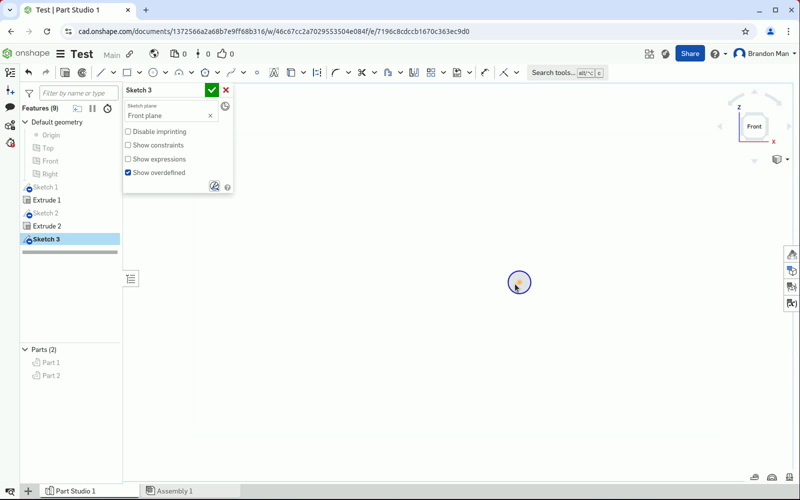
scroll(6)
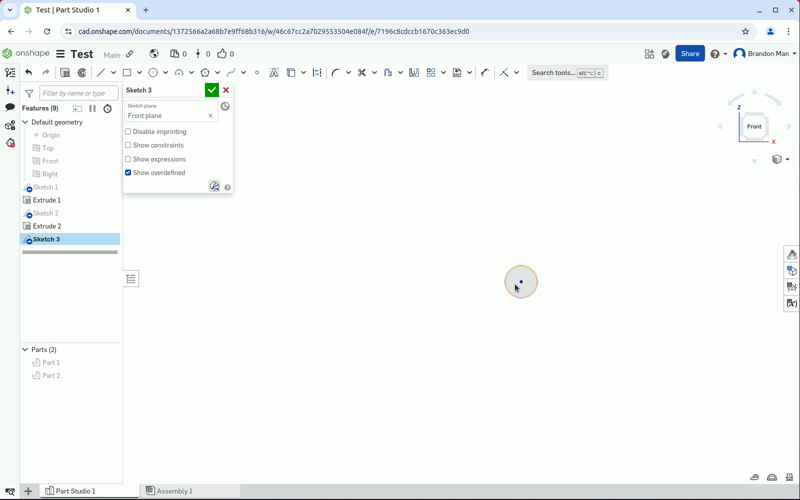
scroll(6)
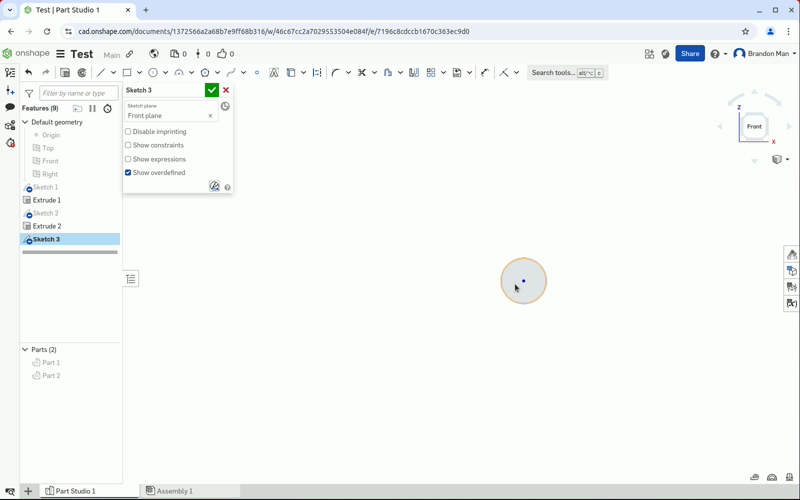
scroll(6)
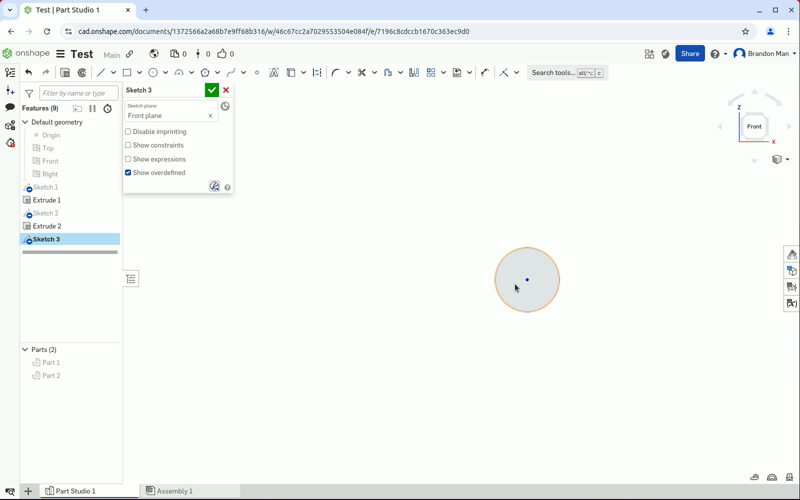
scroll(6)
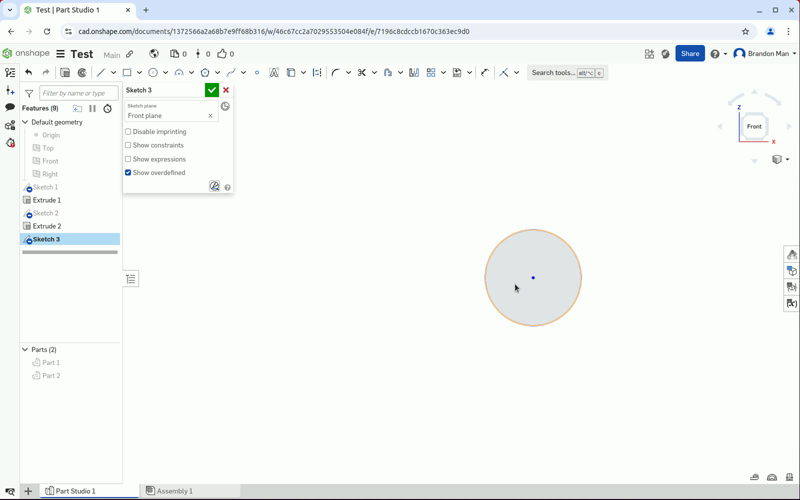
scroll(6)
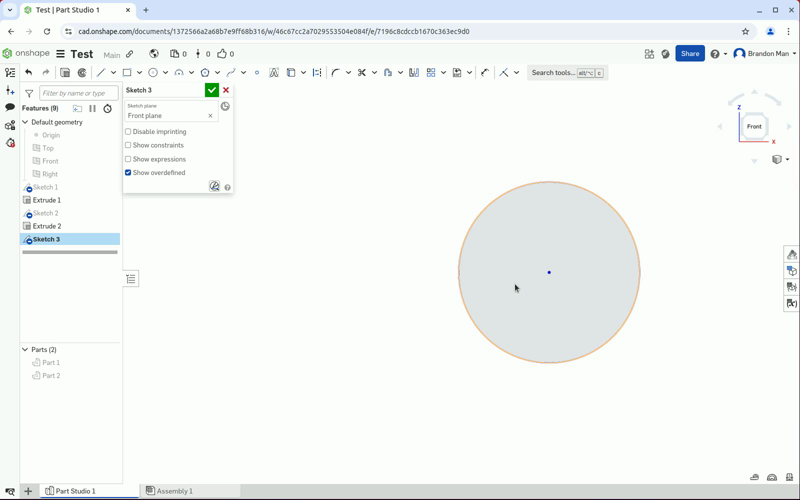
click(515, 283)
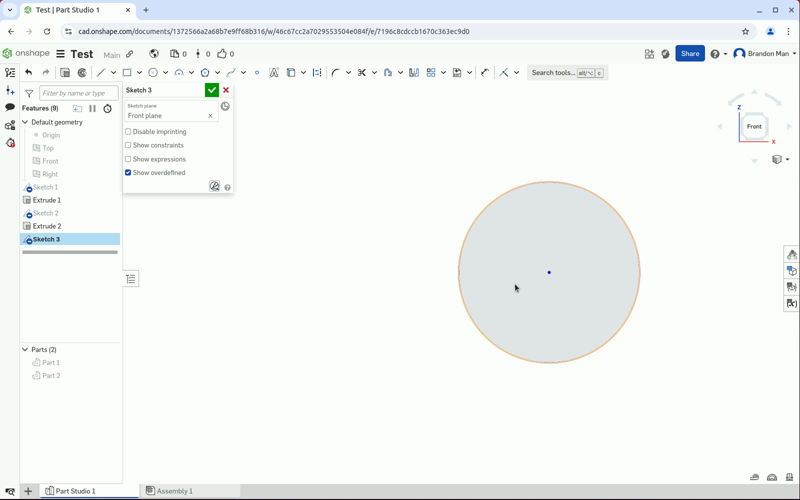
scroll(-6)
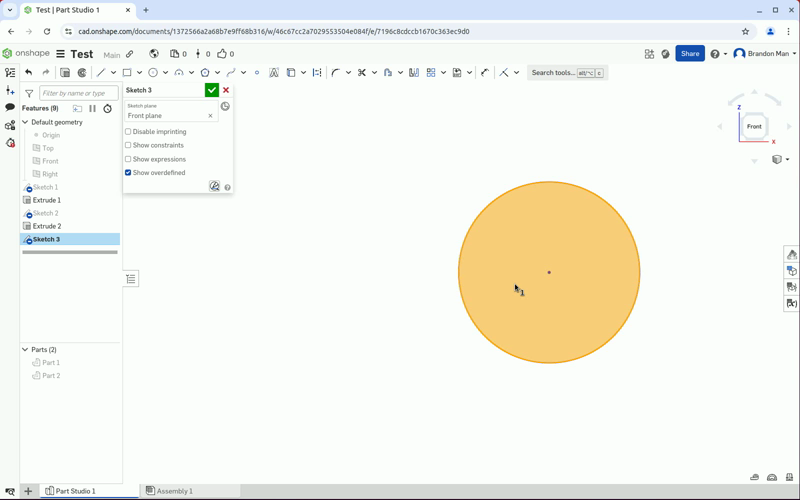
scroll(-6)
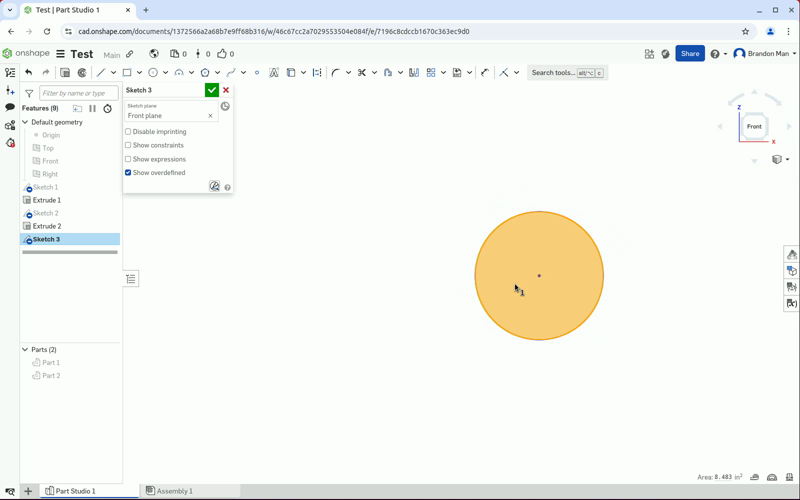
scroll(-6)
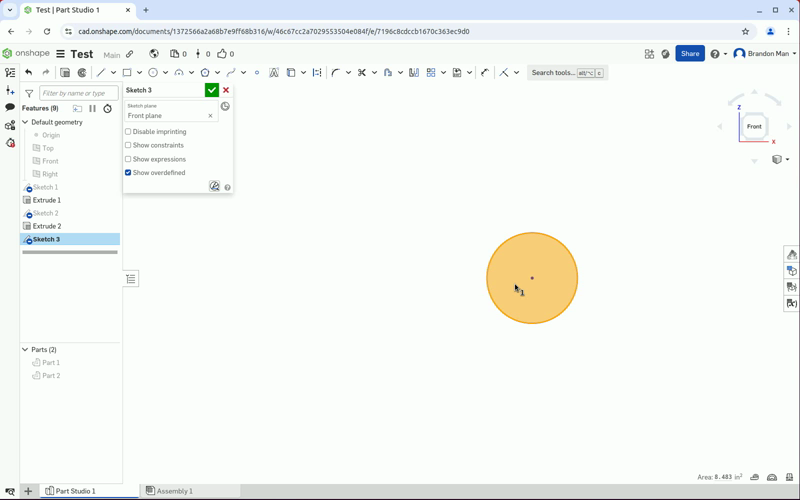
scroll(-6)
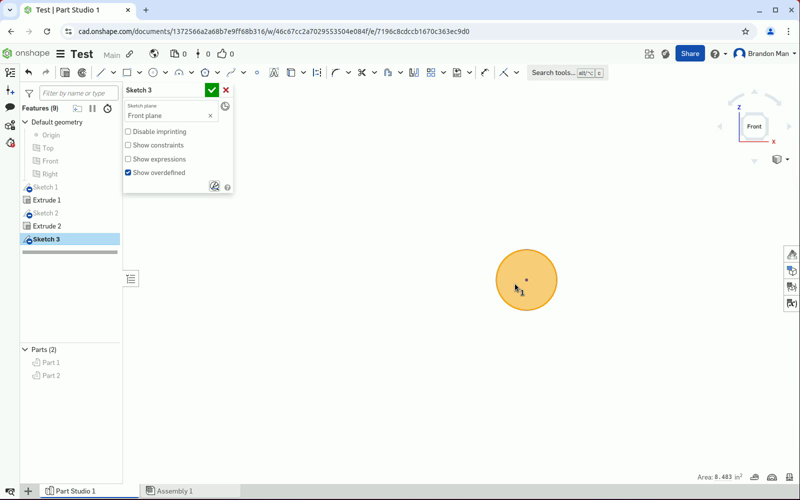
scroll(-6)
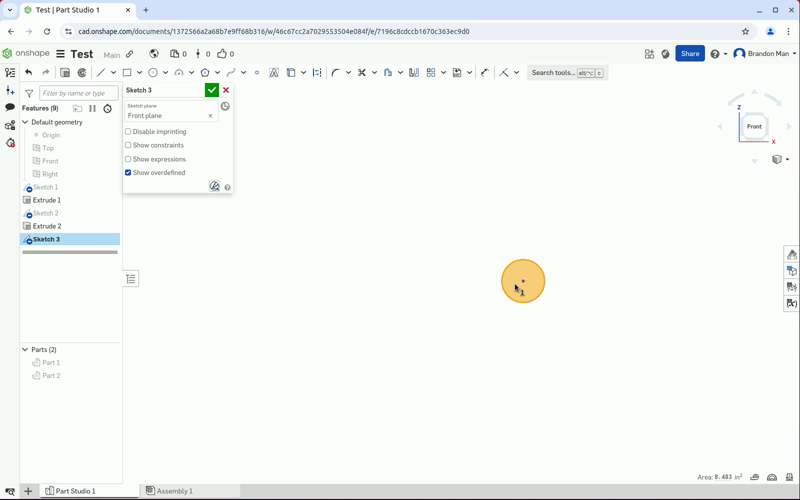
scroll(-6)
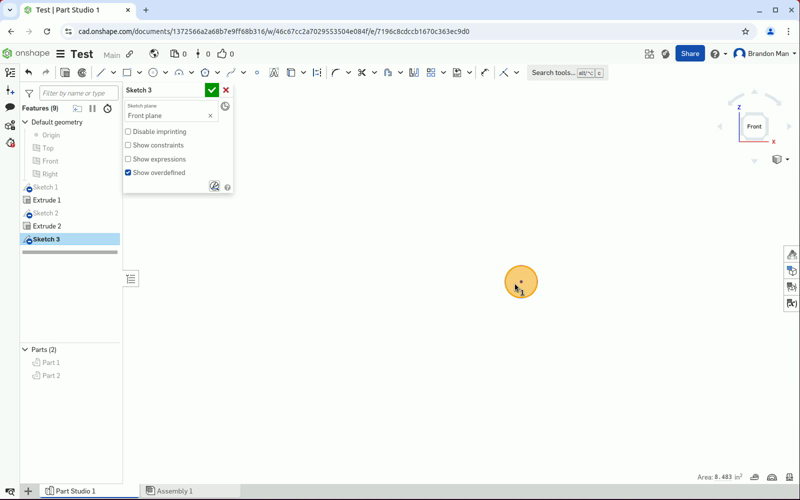
scroll(-6)
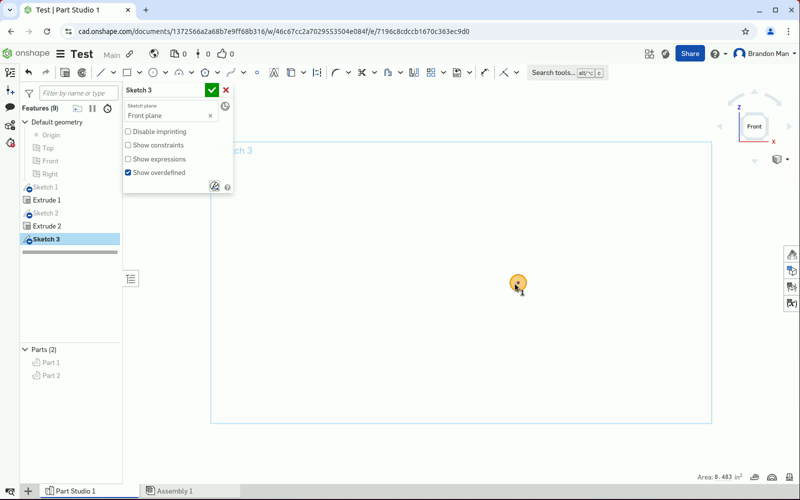
mouse_move(73, 352)
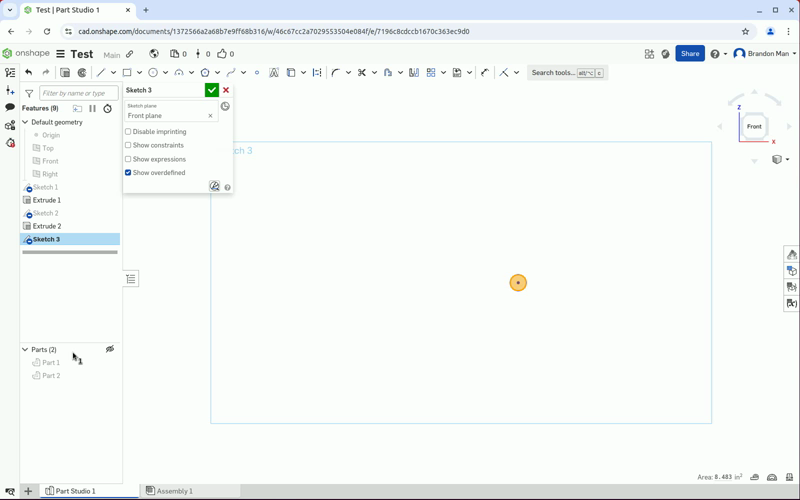
key(shift+y)
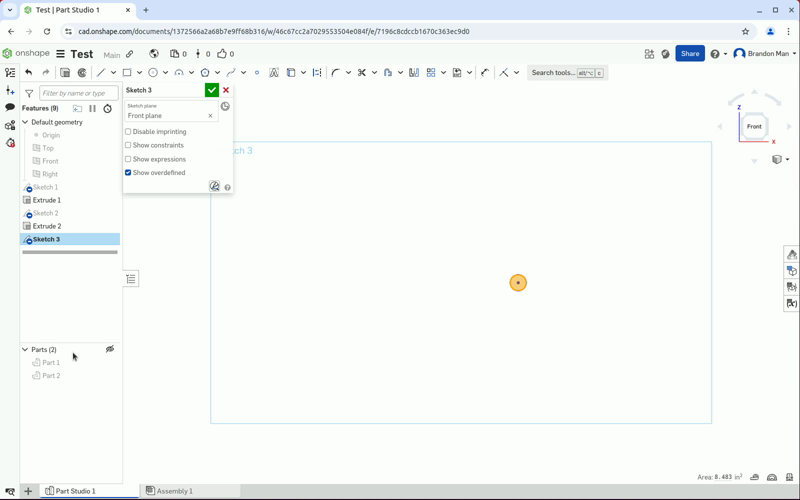
key(shift+e)
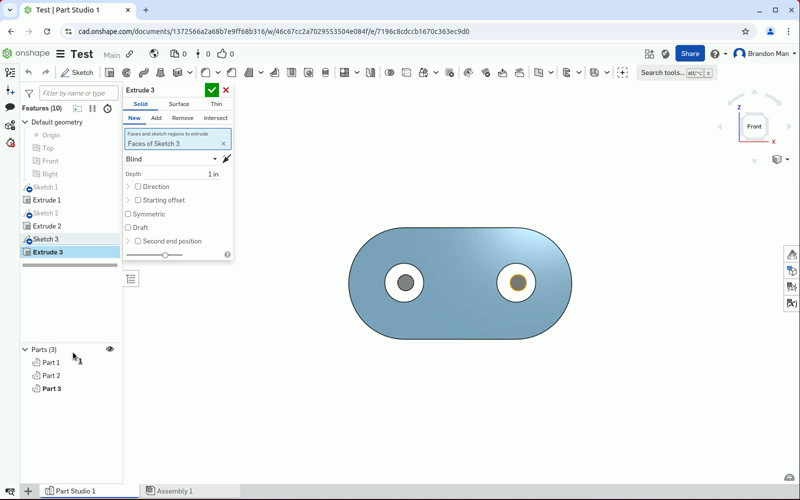
mouse_move(143, 106)
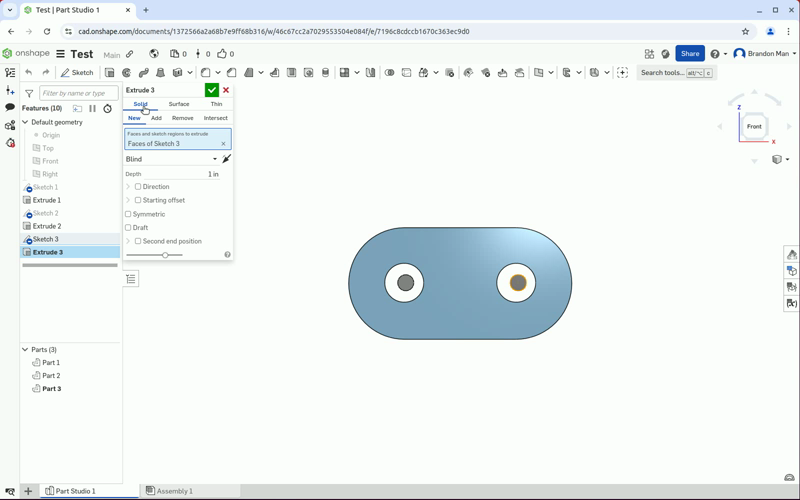
click(143, 106)
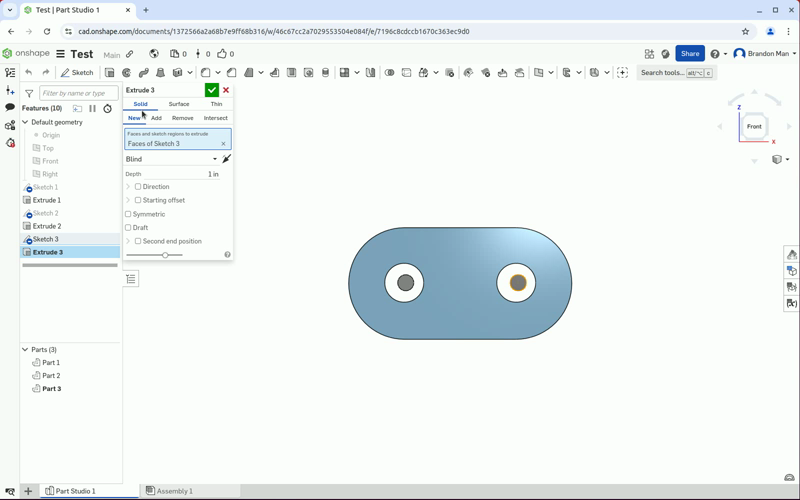
mouse_move(137, 120)
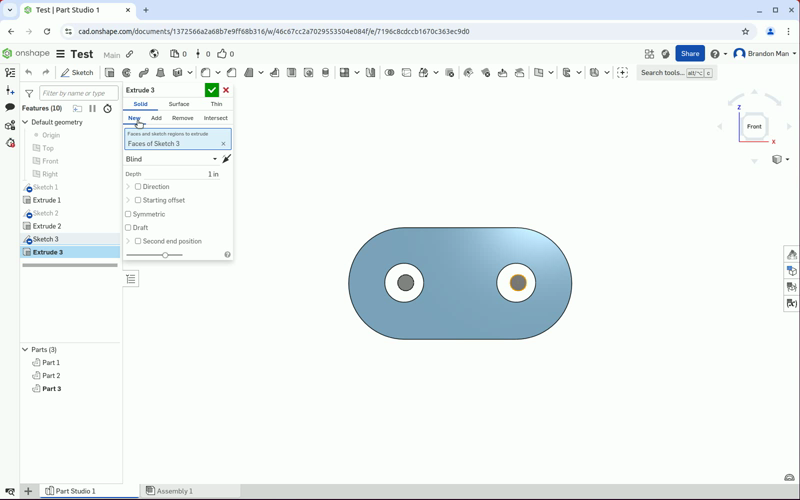
click(137, 120)
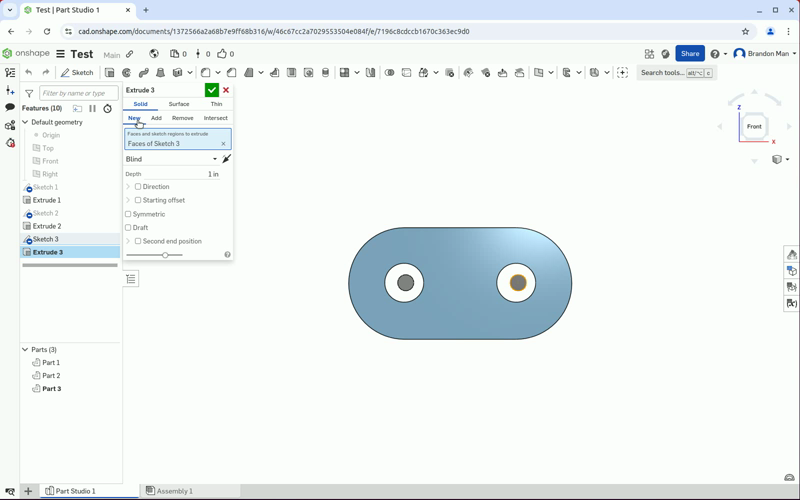
key(tab, 4)
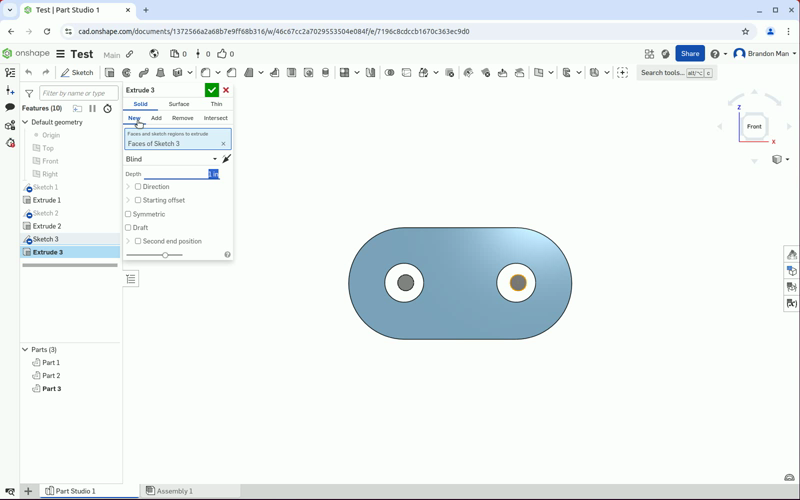
text(3.851)
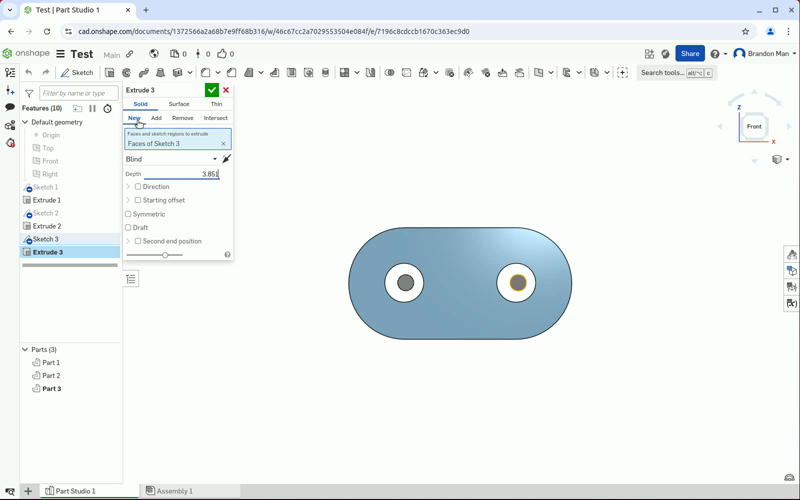
key(enter)
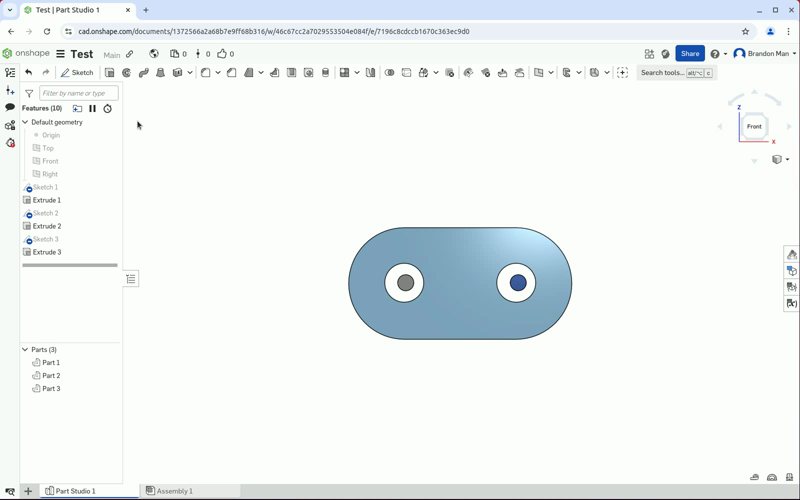
key(shift+h)
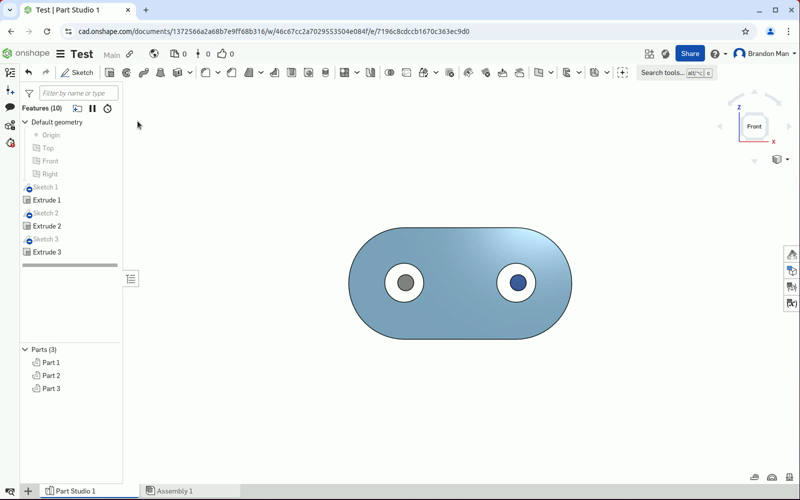
key(shift+h)
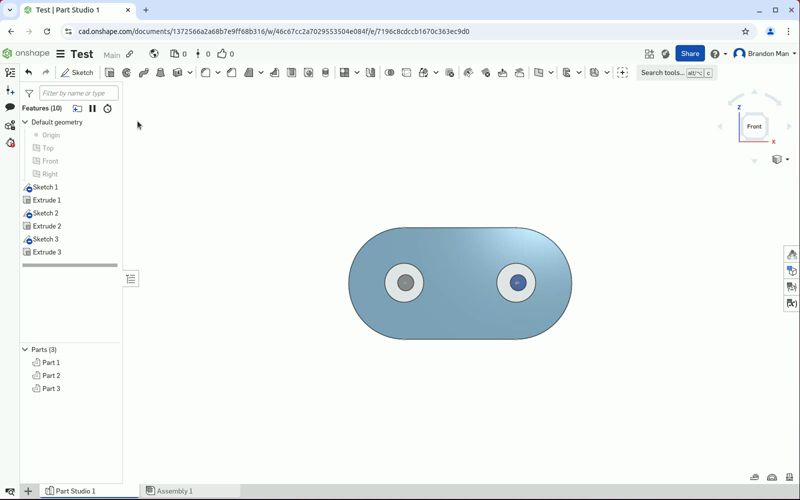
key(shift+7)
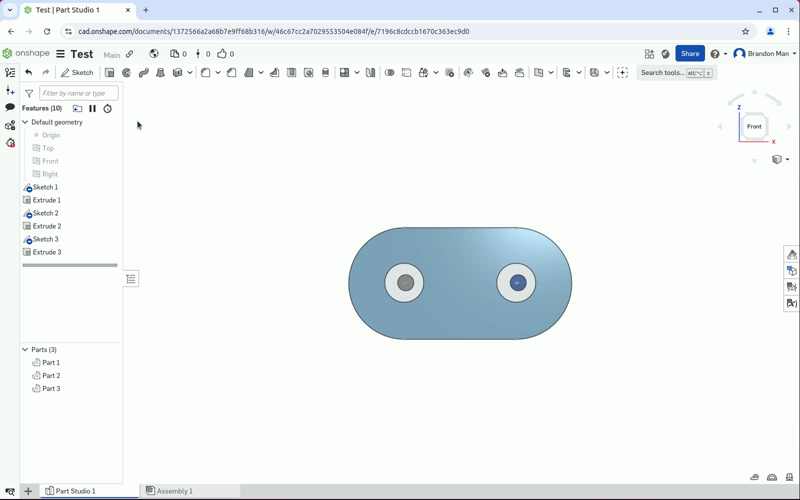
key(left, 2)
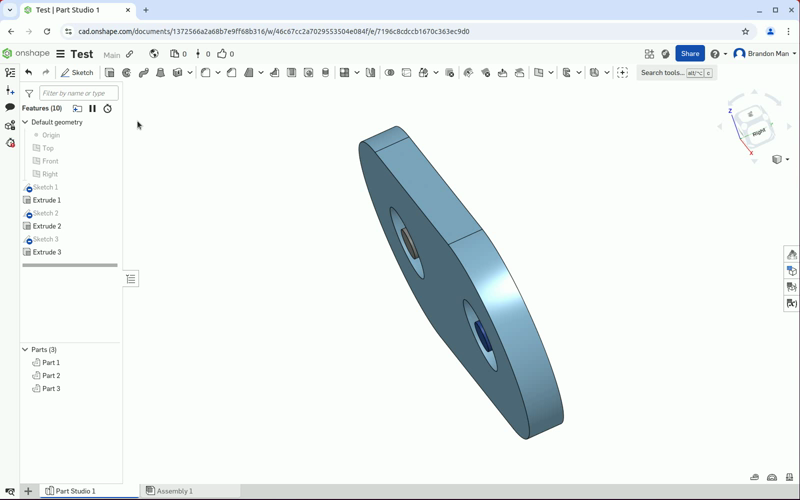
key(down, 2)
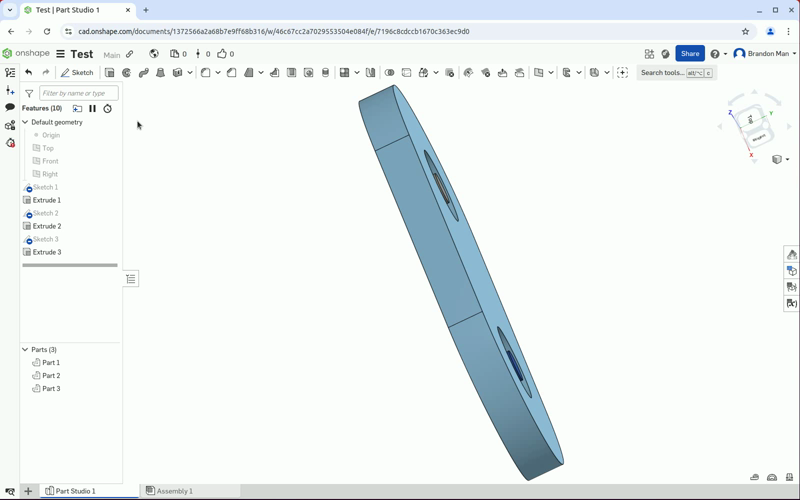
key(up, 2)
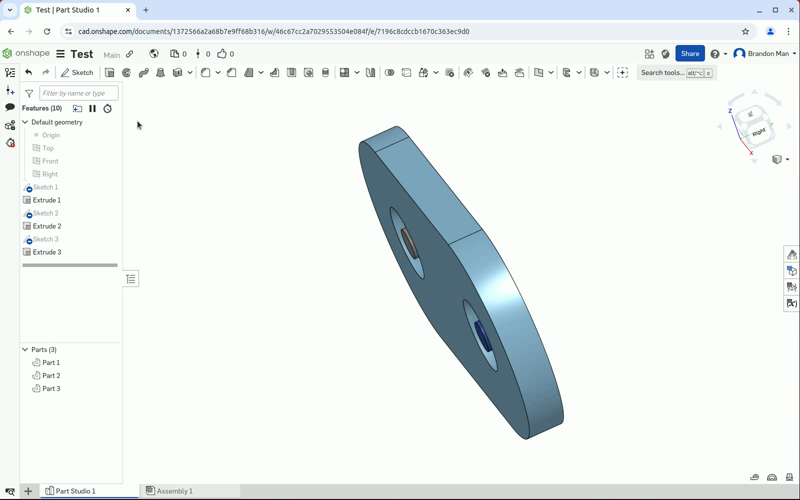
key(right, 2)
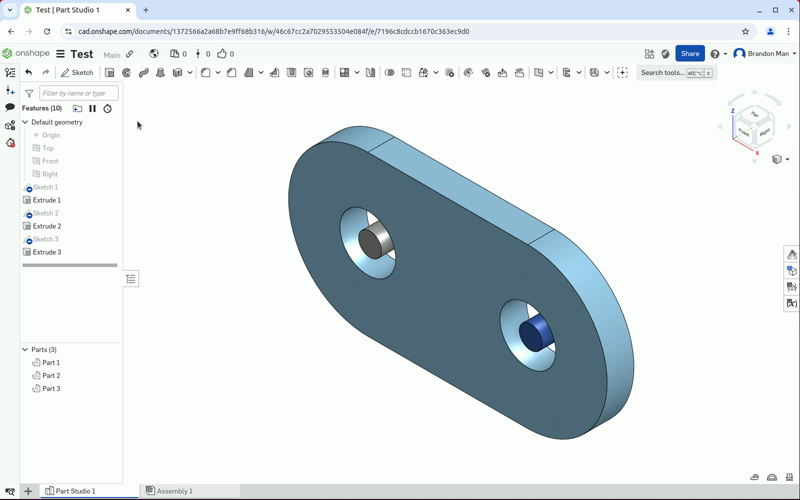
mouse_move(73, 189)
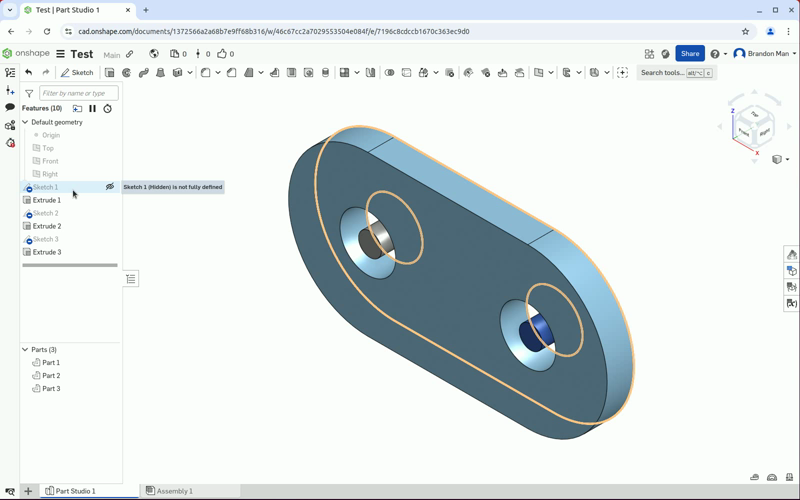
click(73, 189)